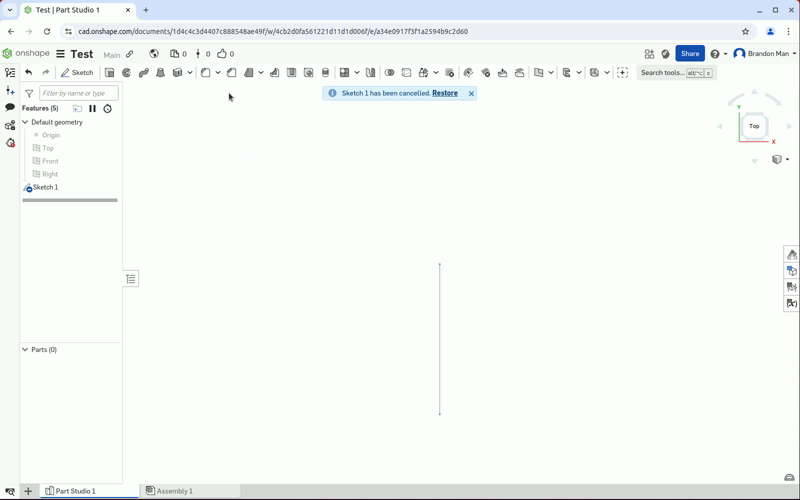
key(shift+h)
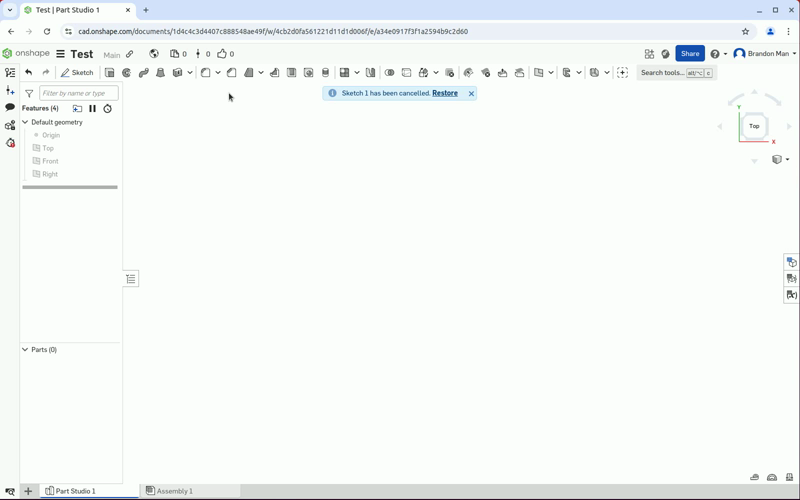
mouse_move(73, 352)
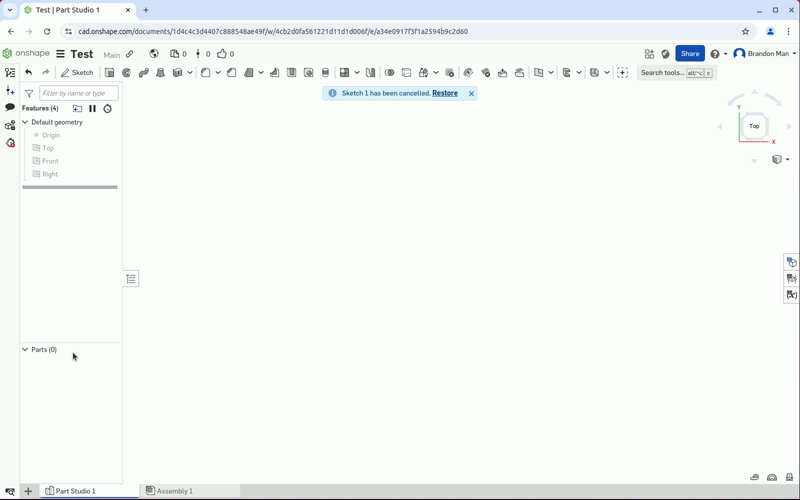
key(y)
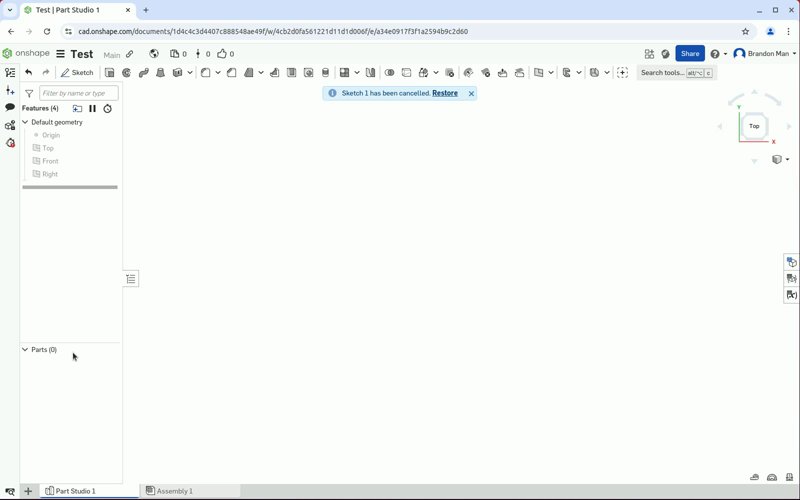
key(shift+p)
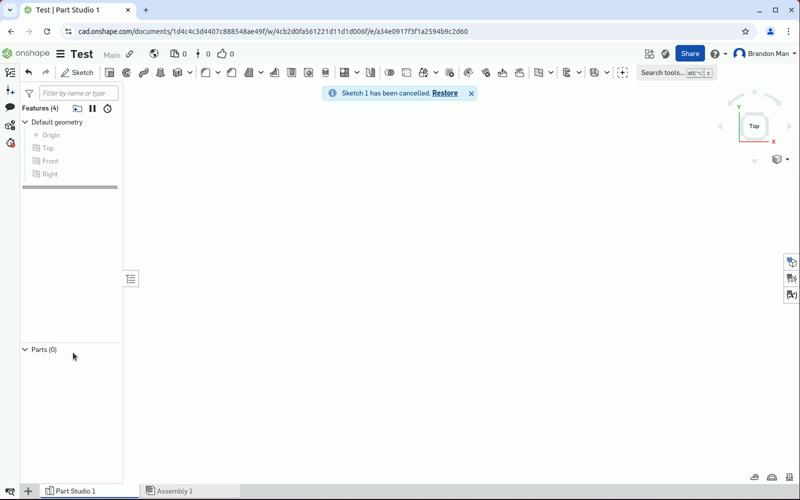
key(space)
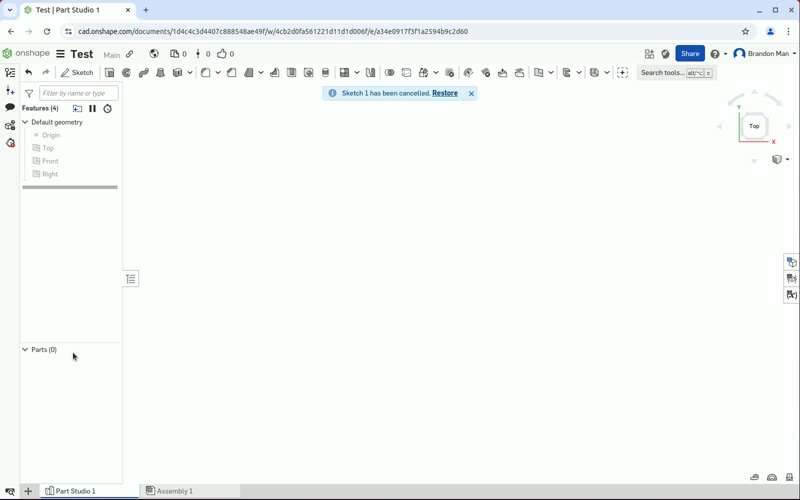
key_down(shift)
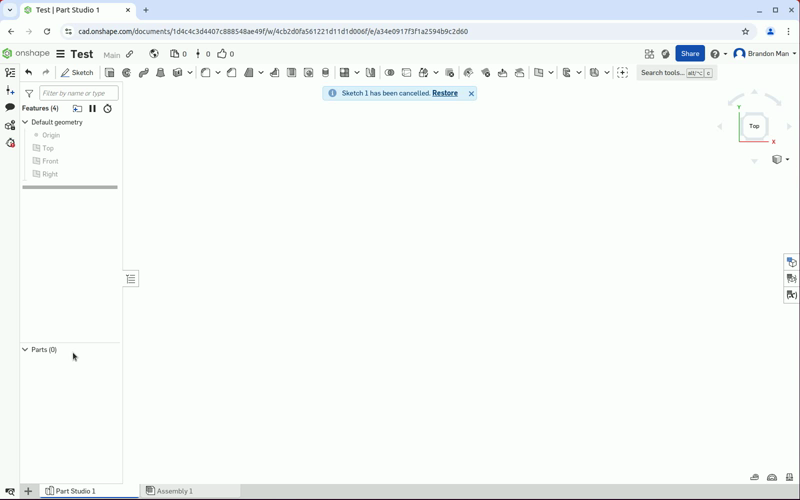
key(up)
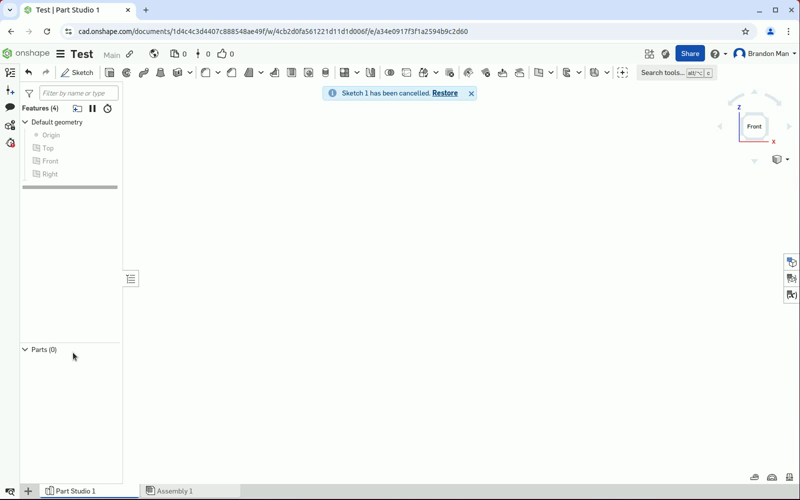
key_up(shift)
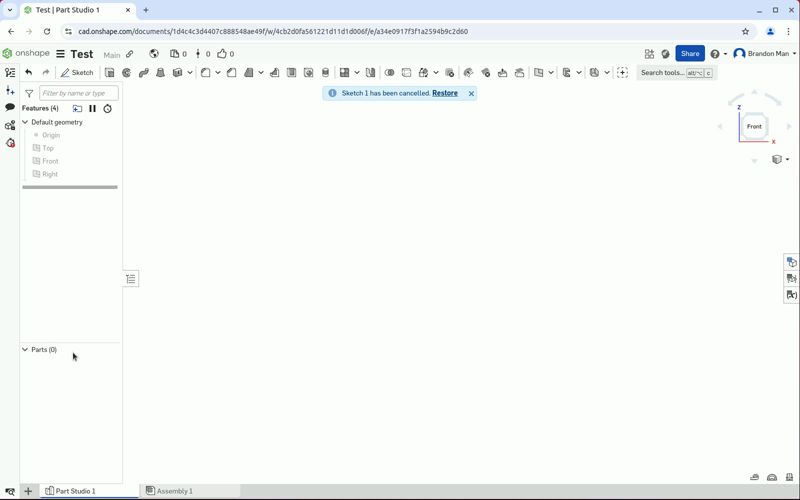
key(space)
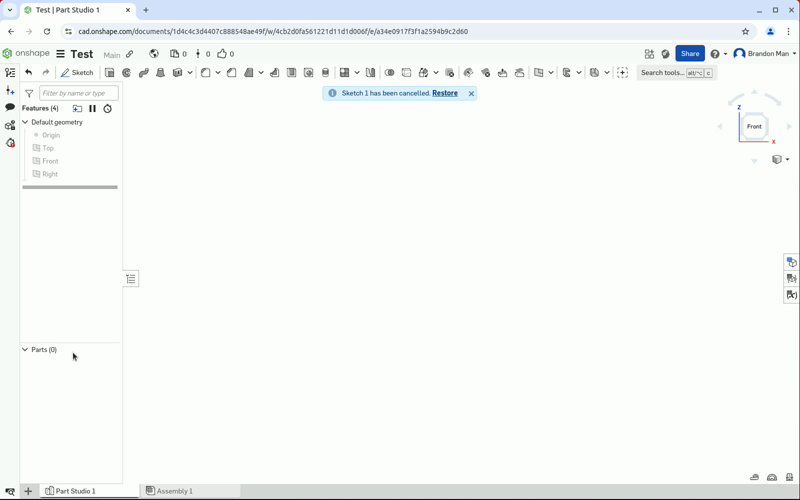
key_down(shift)
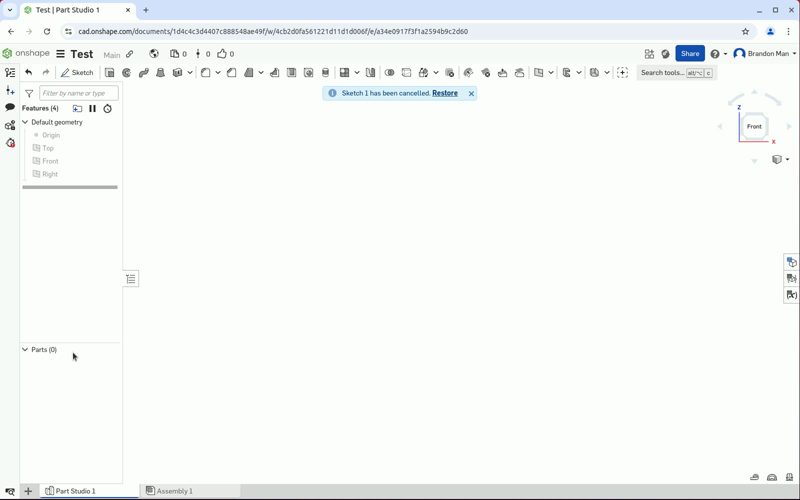
key(left)
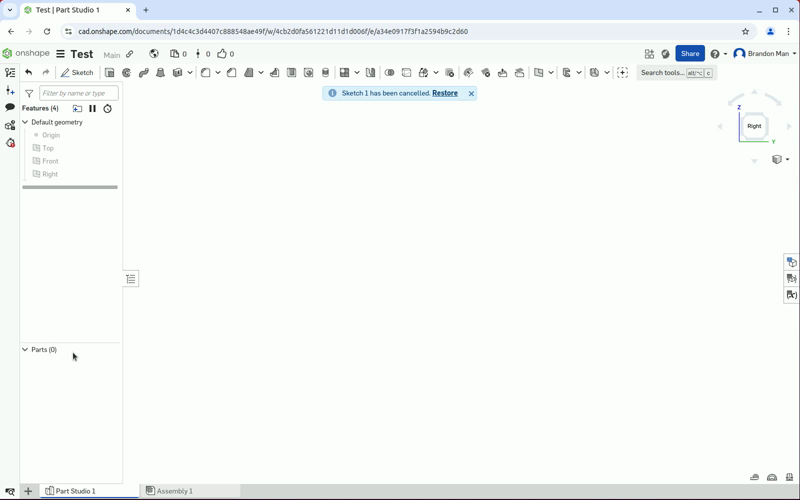
key_up(shift)
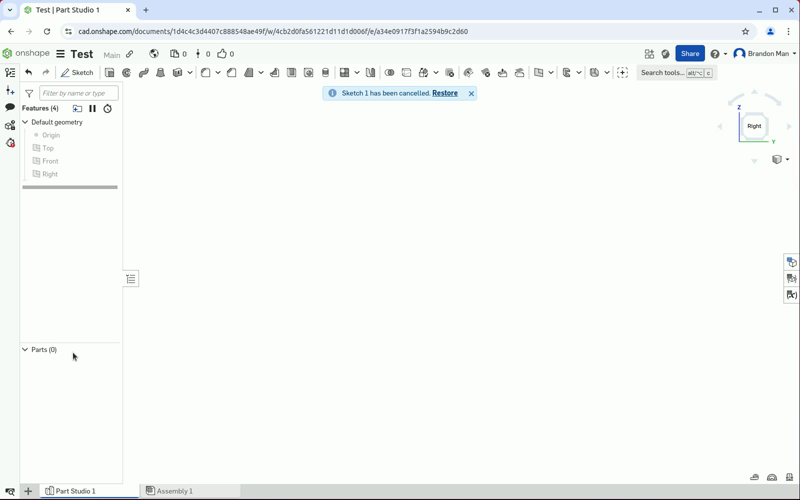
mouse_move(73, 352)
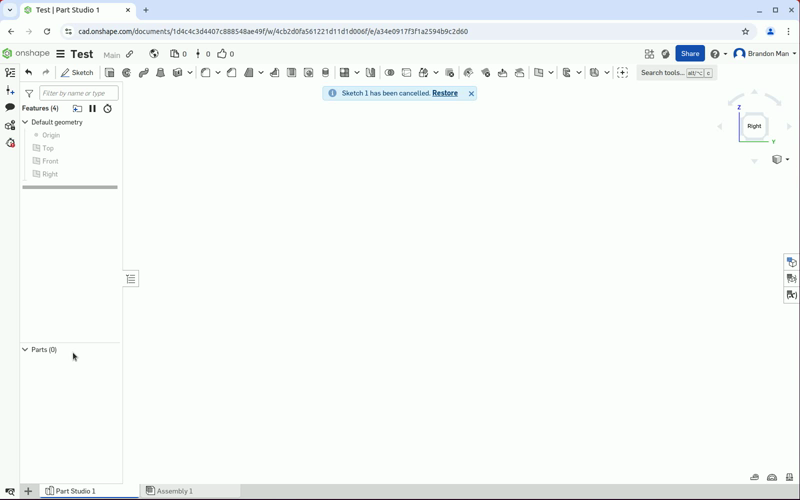
key(shift+y)
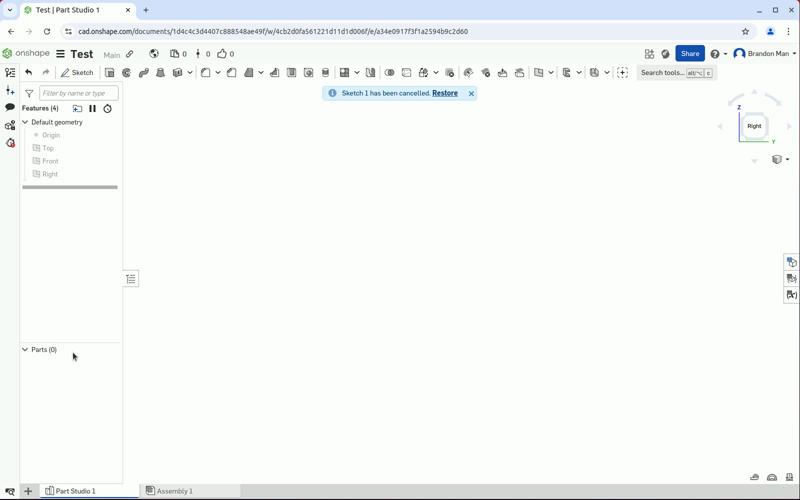
key(shift+s)
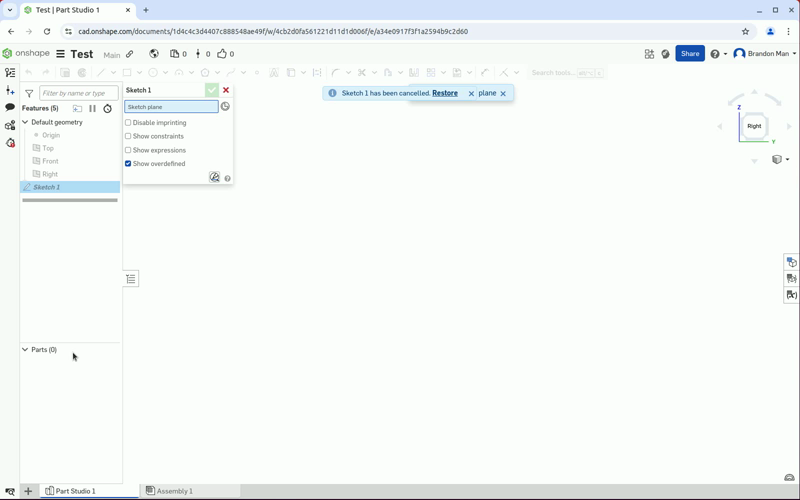
mouse_move(73, 176)
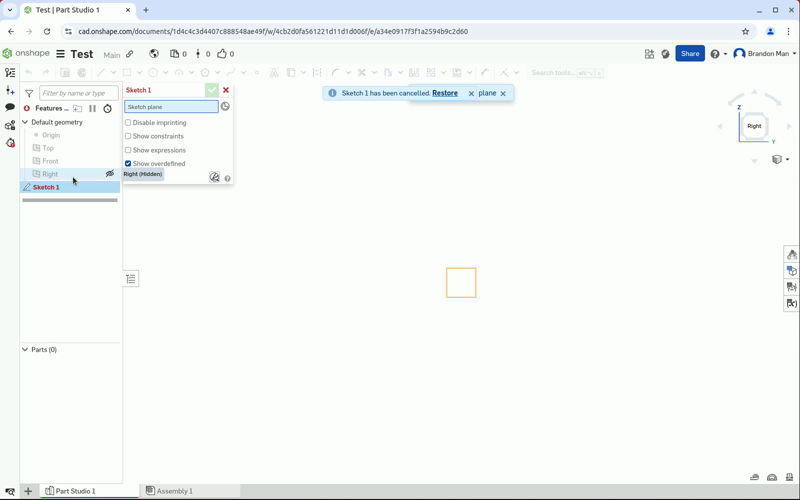
click(73, 176)
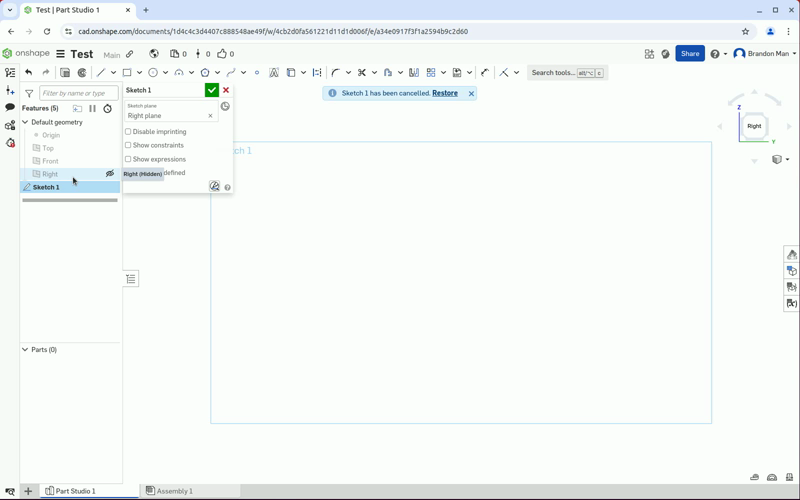
mouse_move(73, 352)
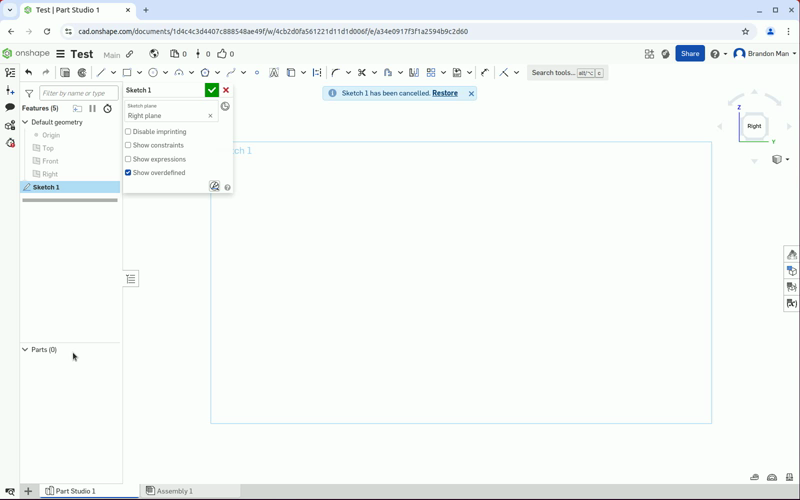
key(y)
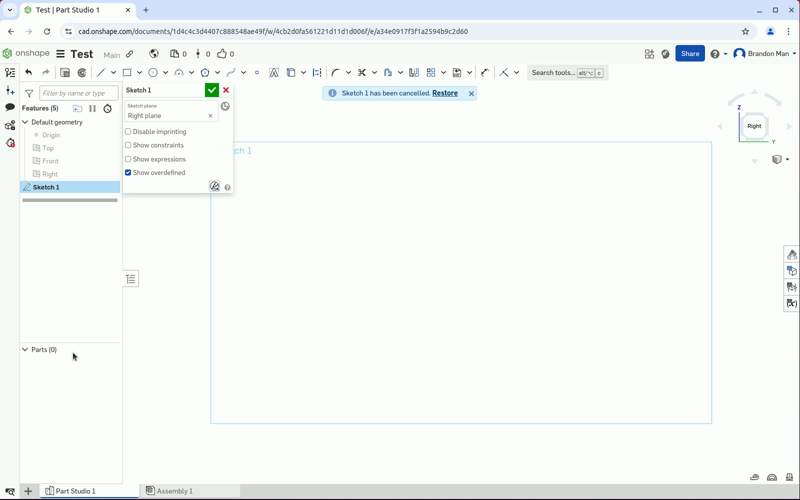
key(l)
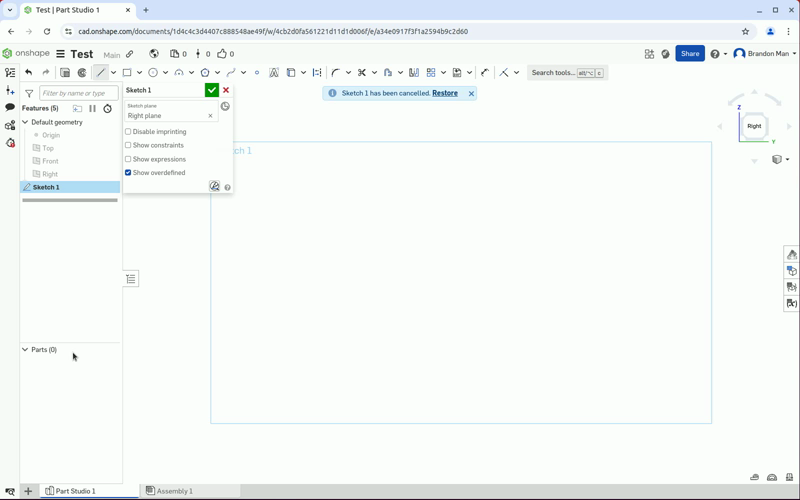
key_down(shift)
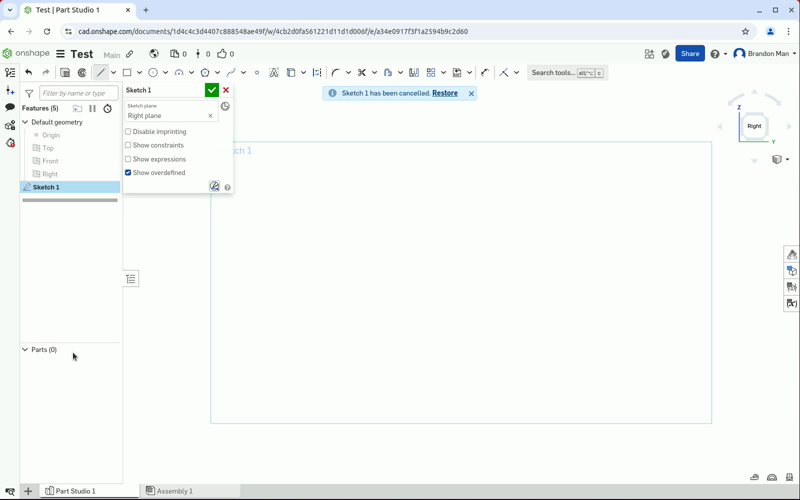
mouse_move(348, 282)
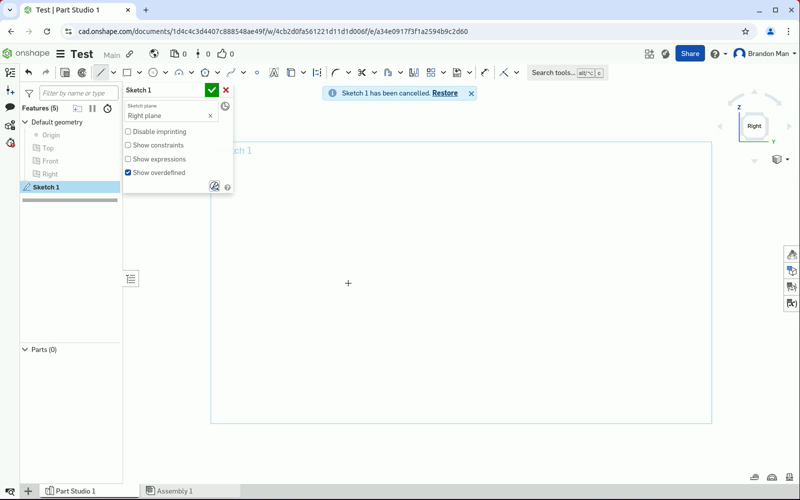
click(348, 282)
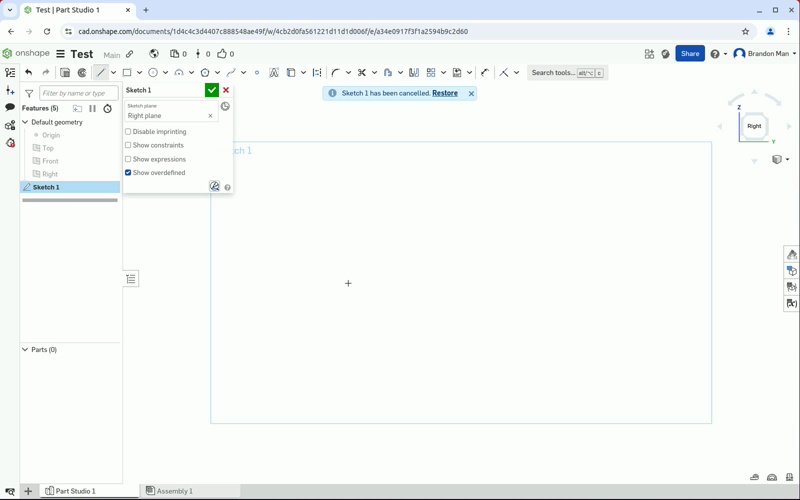
key_up(shift)
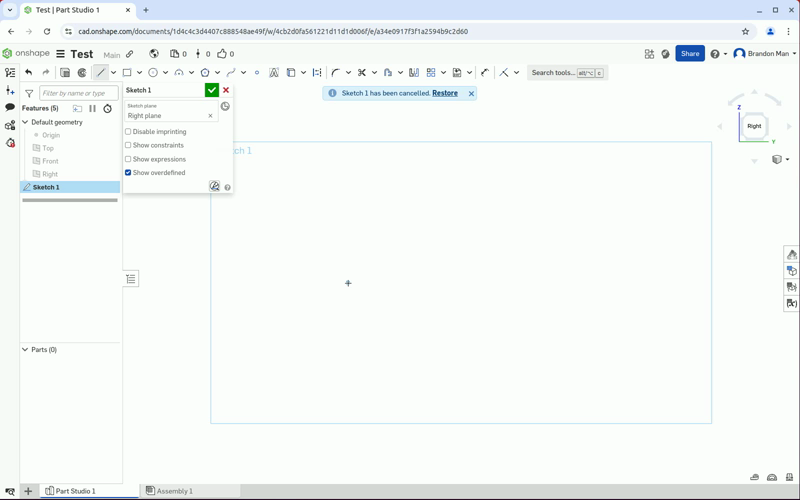
key_down(shift)
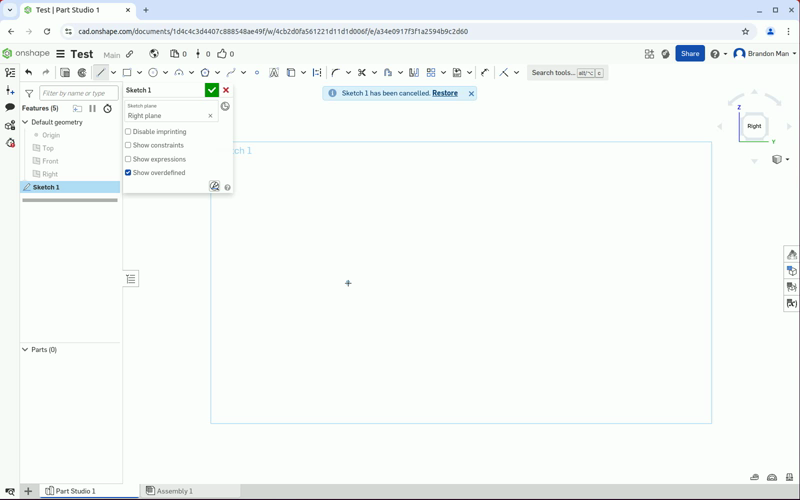
mouse_move(460, 282)
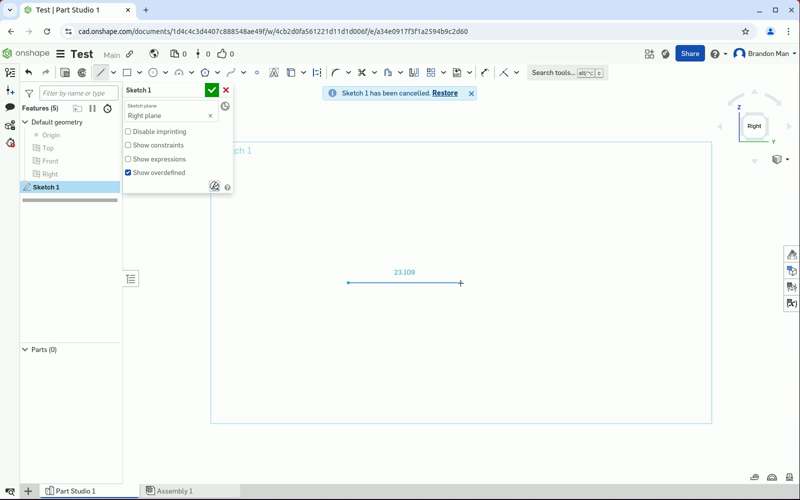
click(460, 282)
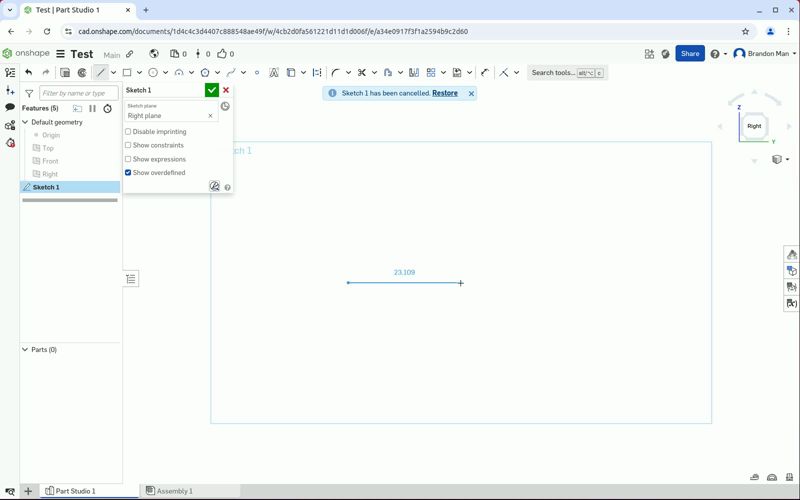
key_up(shift)
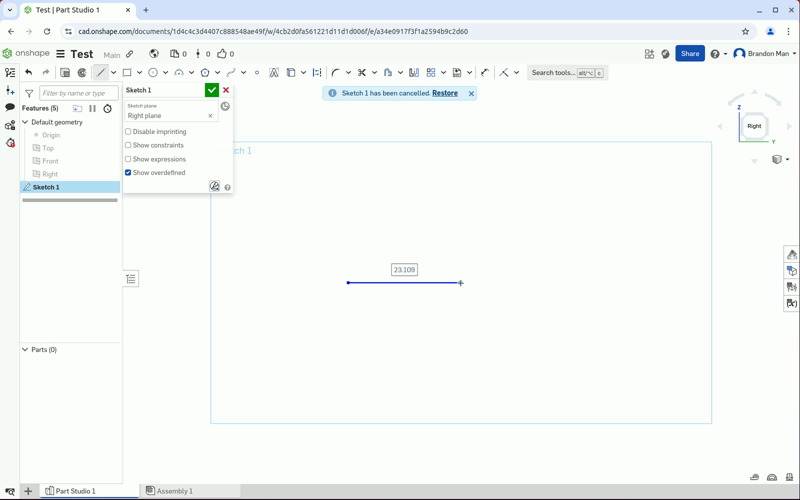
key_down(shift)
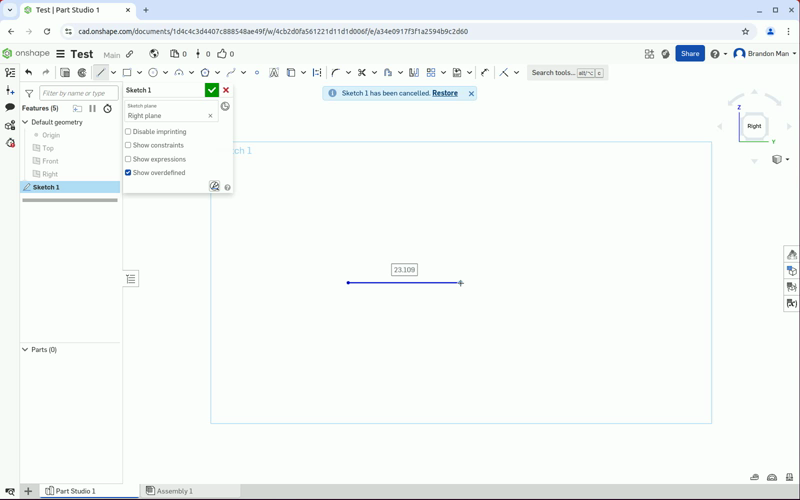
mouse_move(460, 198)
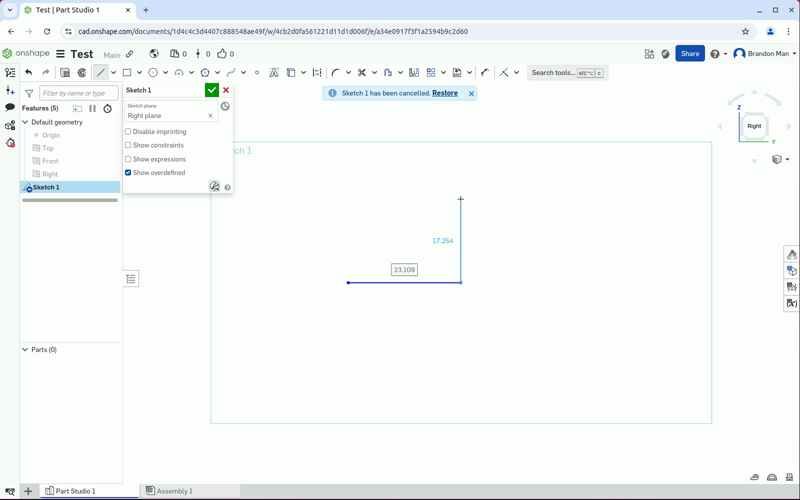
click(460, 198)
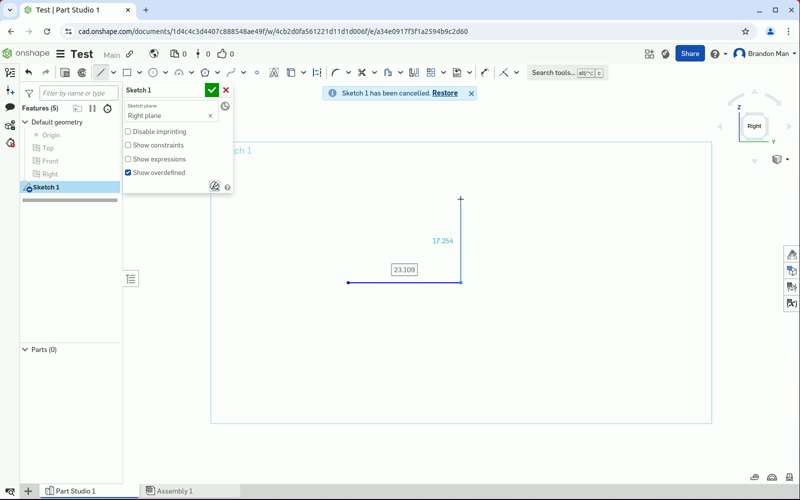
key_up(shift)
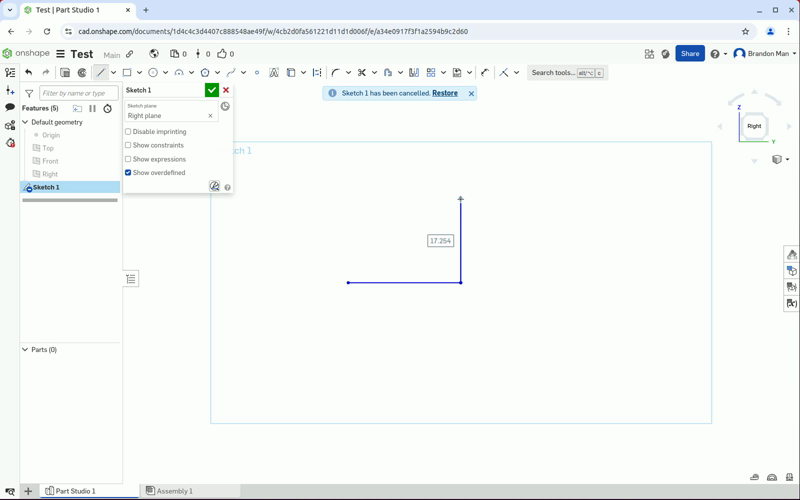
key_down(shift)
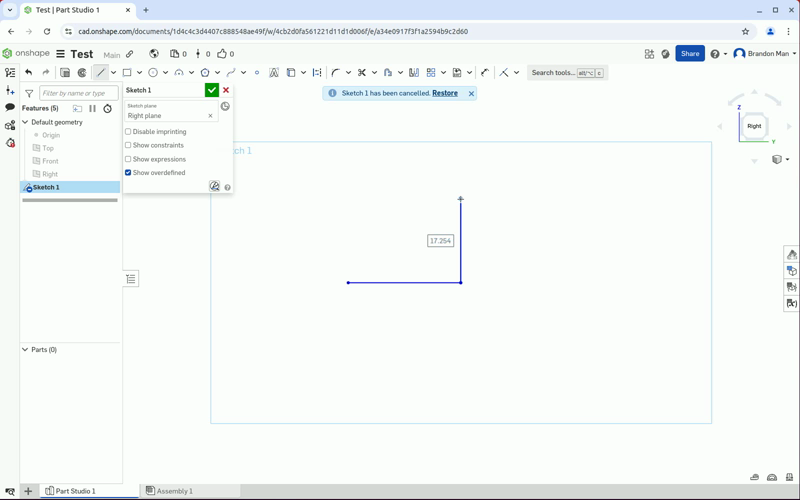
mouse_move(348, 198)
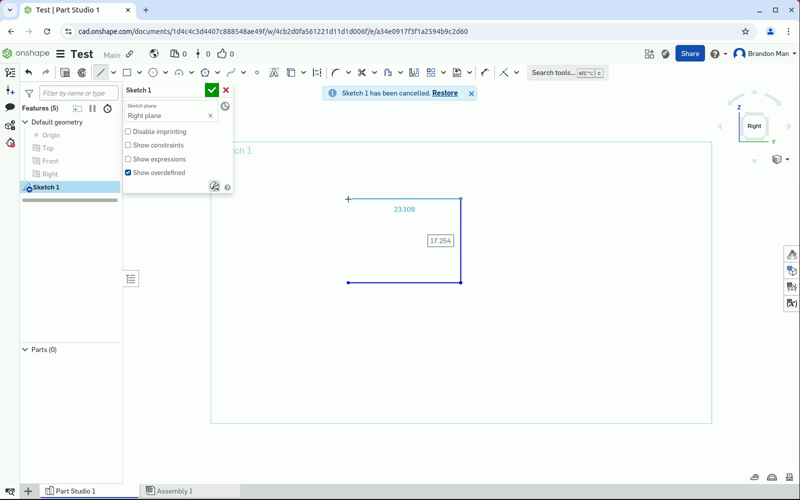
click(348, 198)
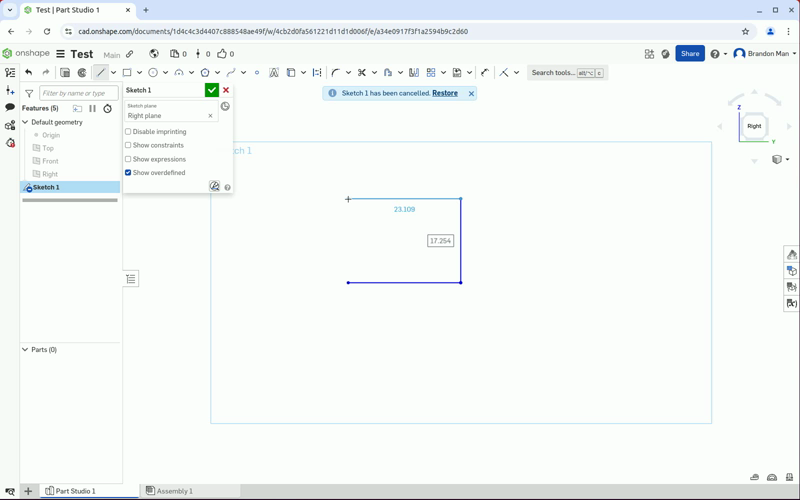
key_up(shift)
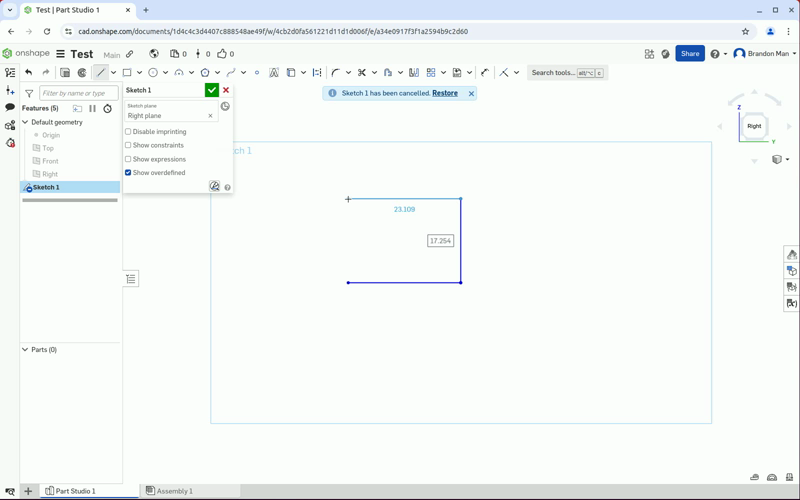
key_down(shift)
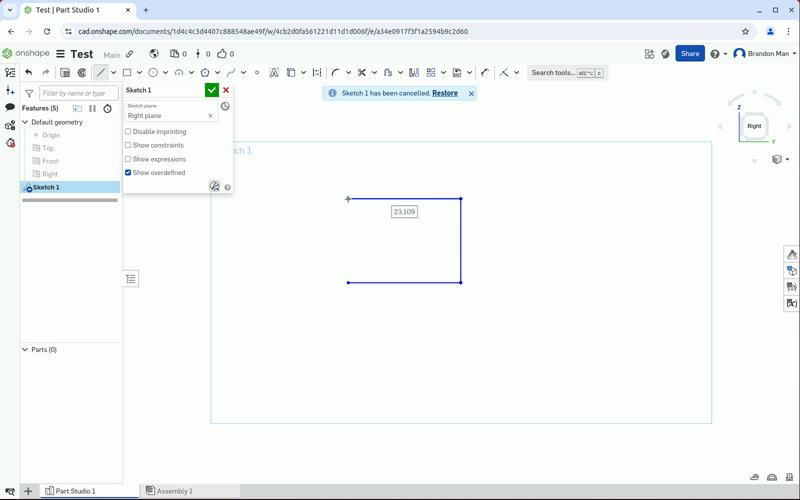
mouse_move(348, 282)
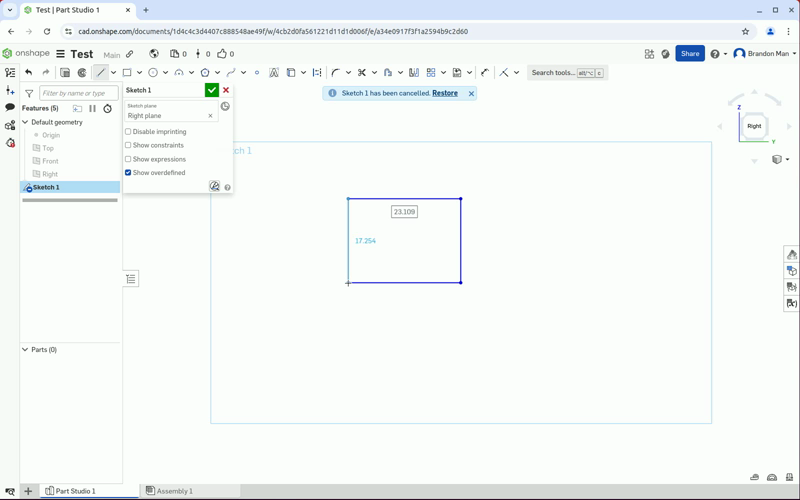
key_up(shift)
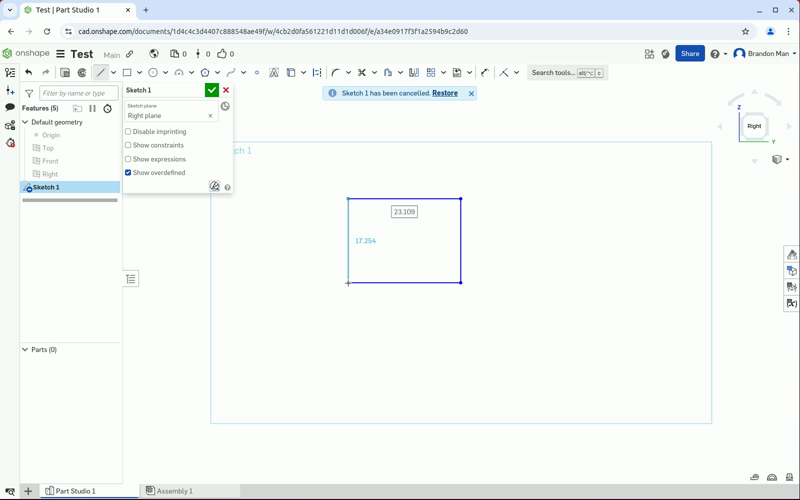
click(348, 282)
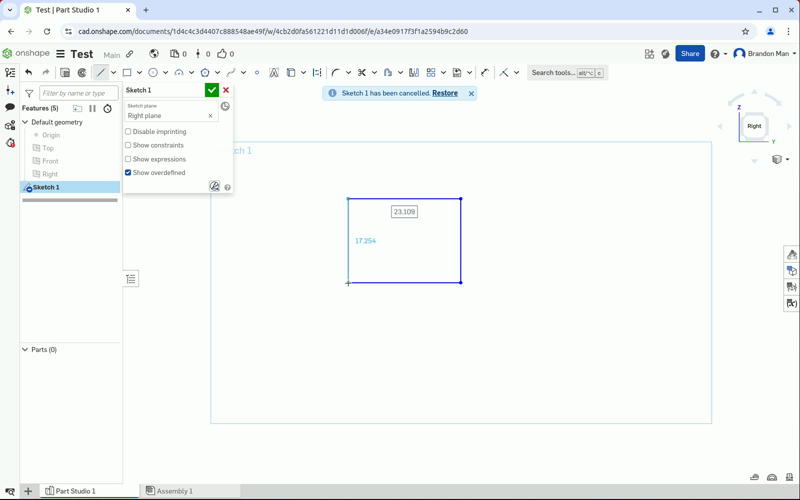
key(esc)
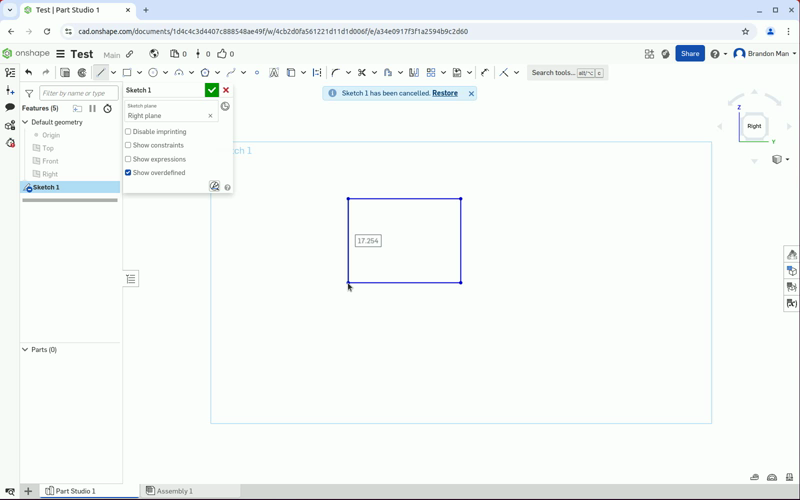
key(c)
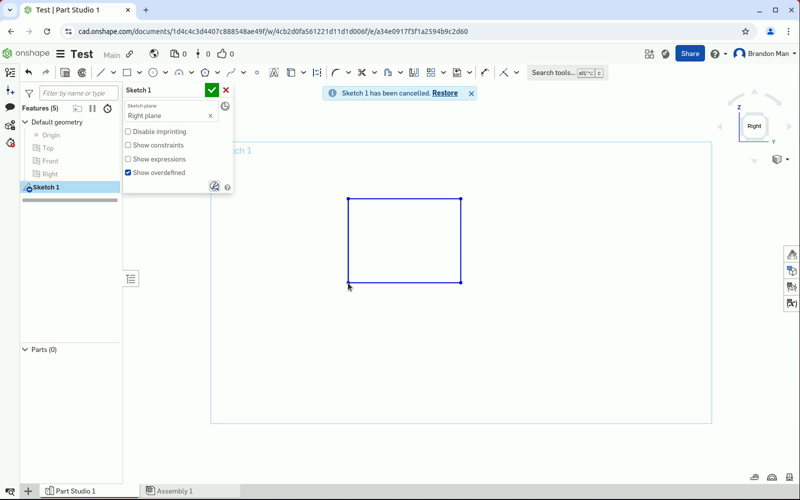
key_down(shift)
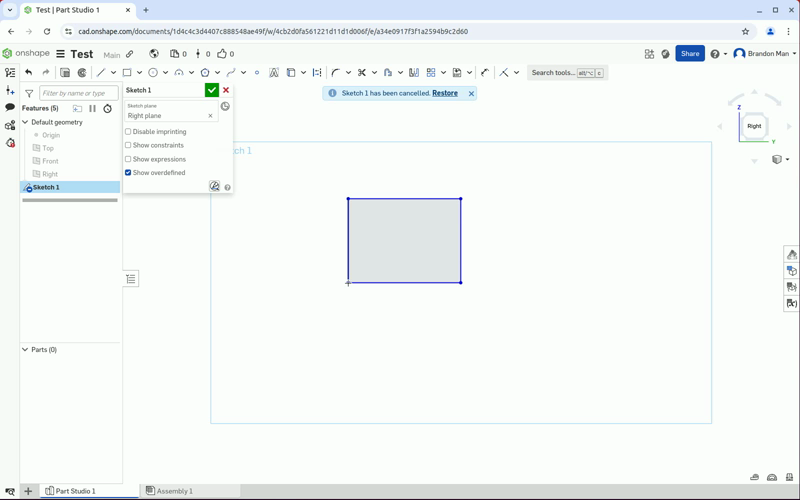
mouse_move(364, 266)
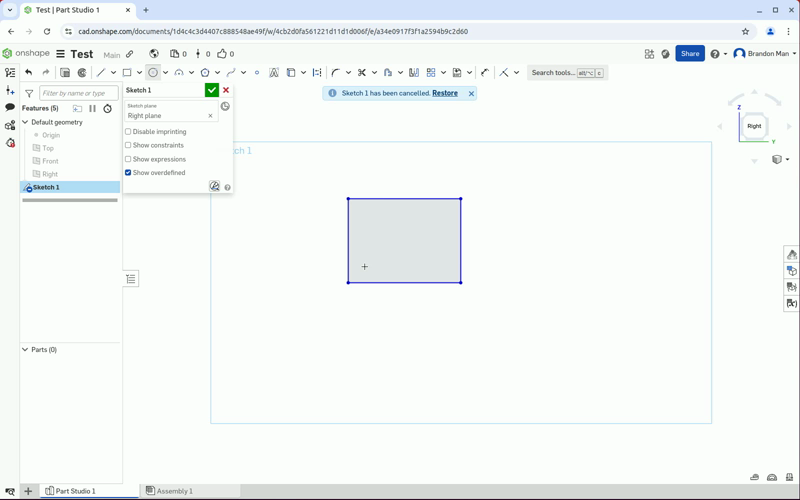
click(364, 266)
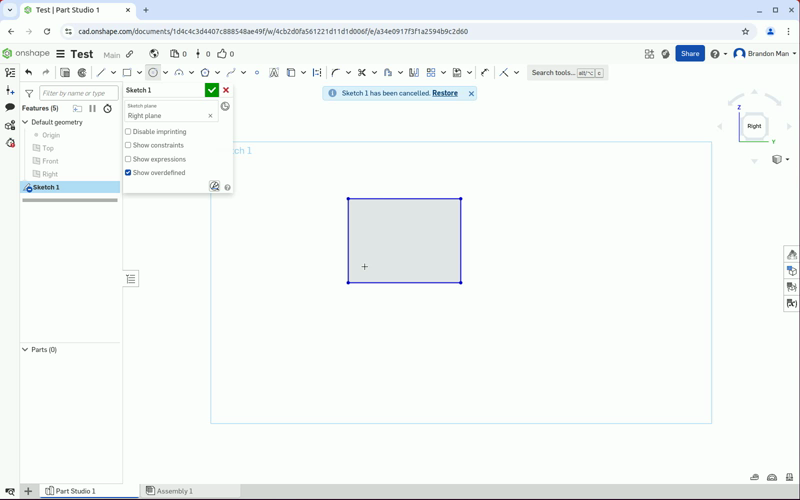
key_up(shift)
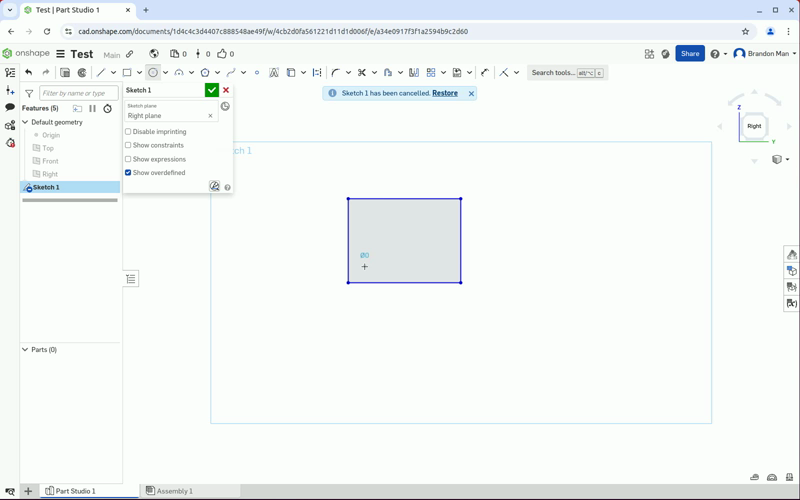
mouse_move(374, 266)
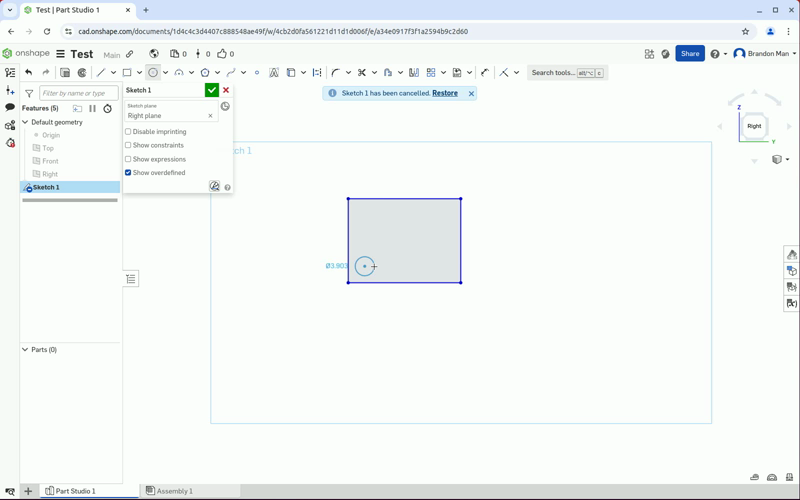
click(374, 266)
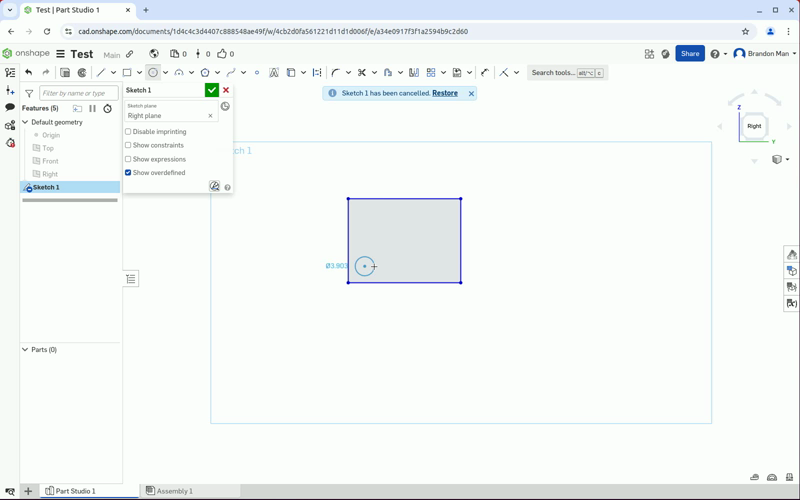
key(esc)
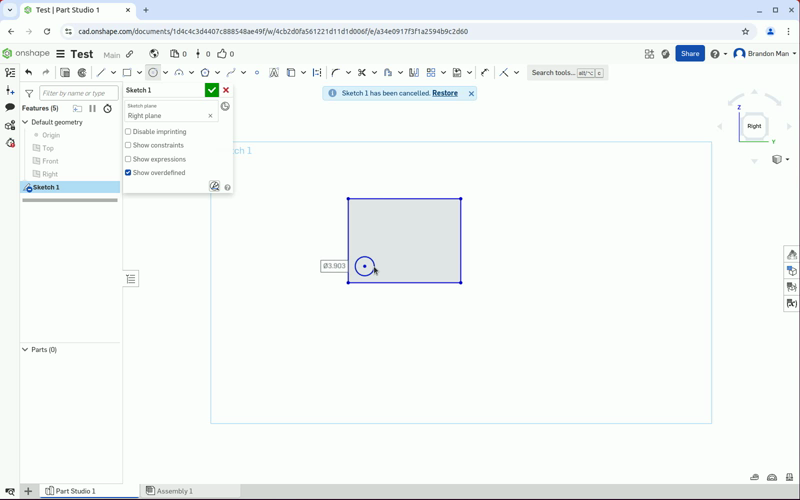
key(c)
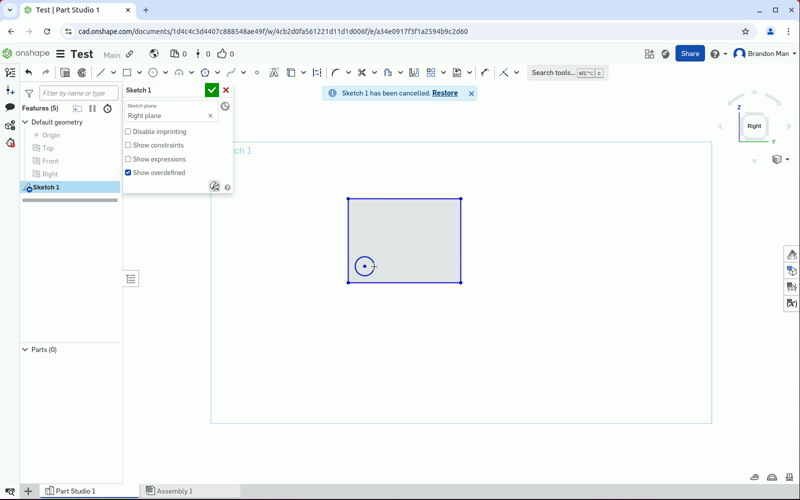
key_down(shift)
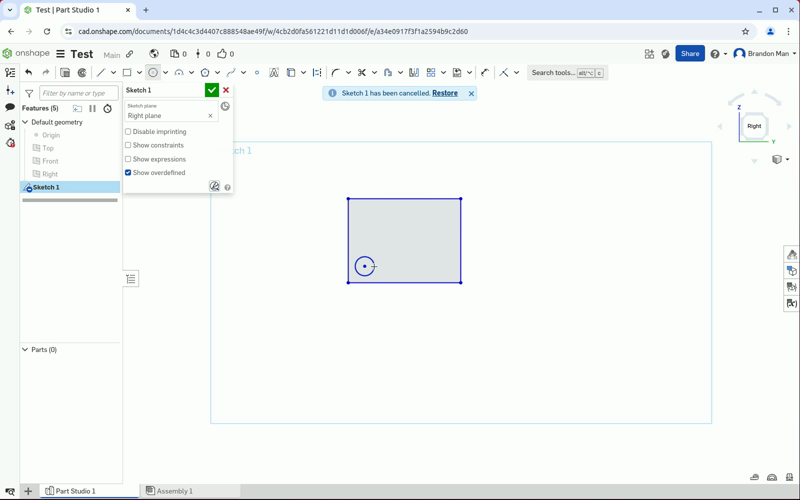
mouse_move(364, 215)
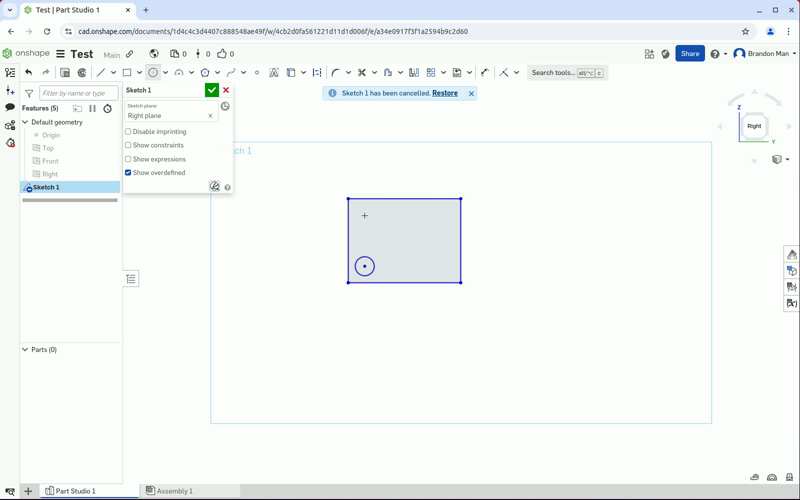
click(364, 215)
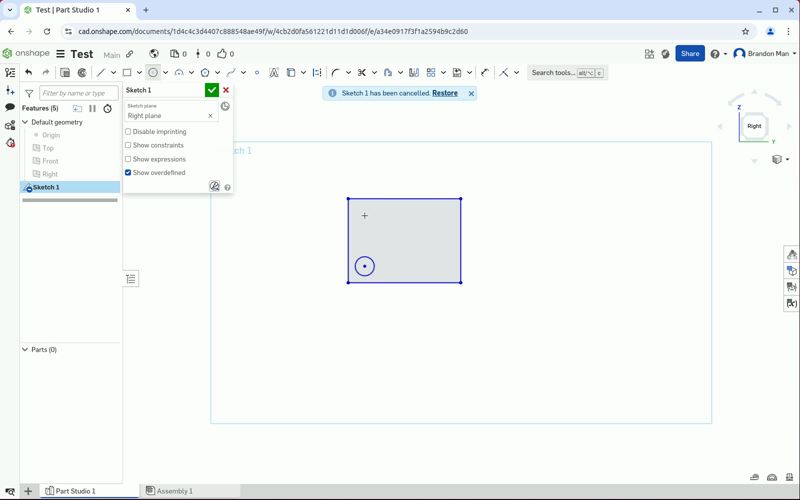
key_up(shift)
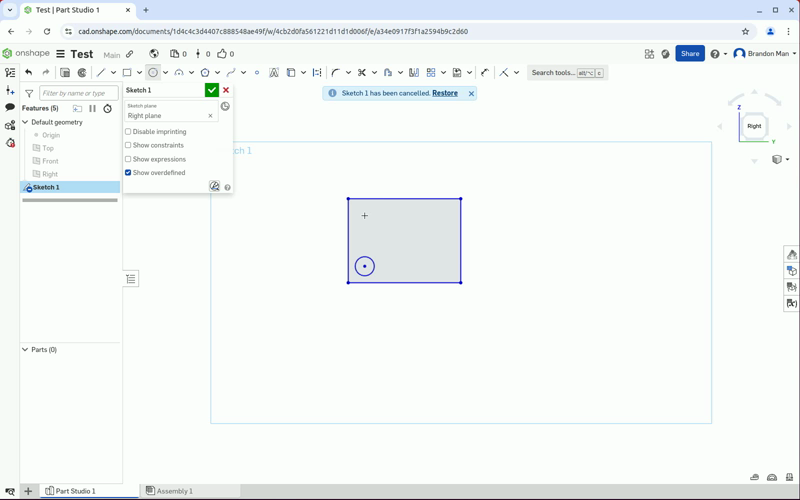
mouse_move(374, 215)
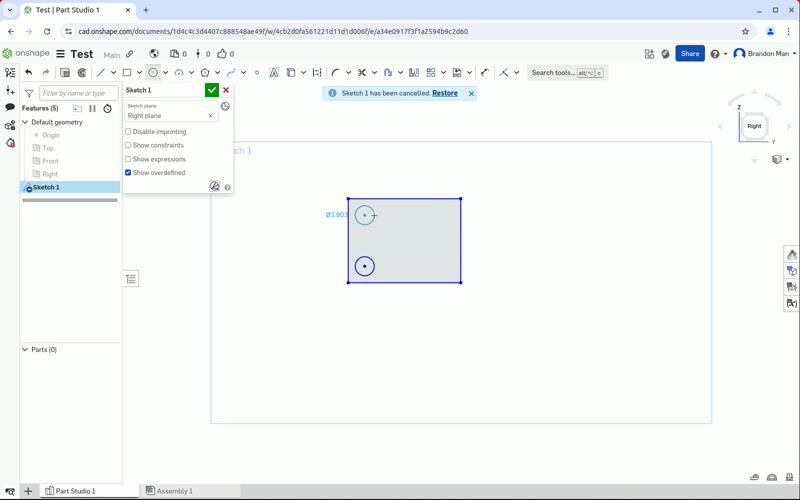
click(374, 215)
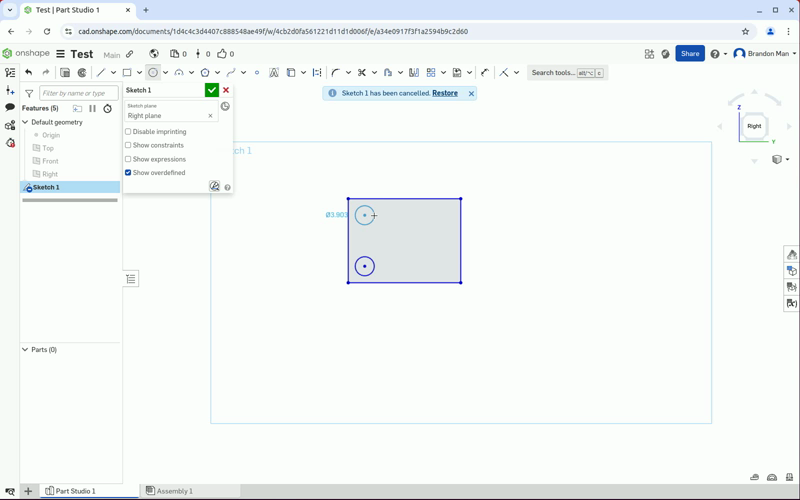
key(esc)
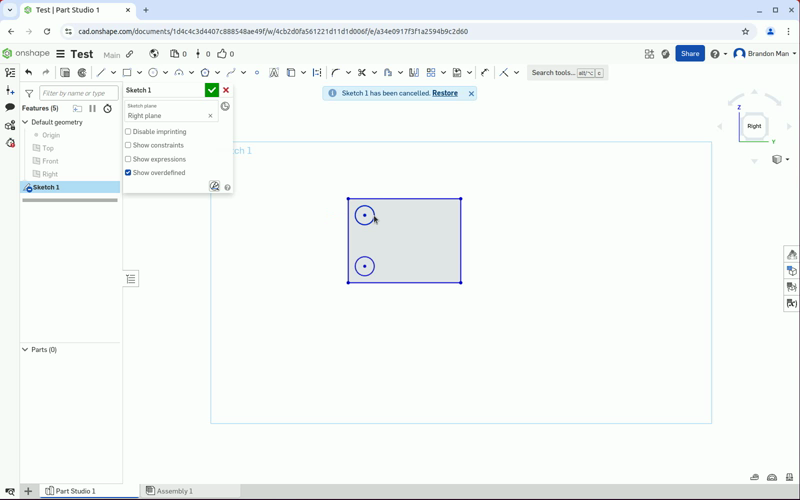
key(l)
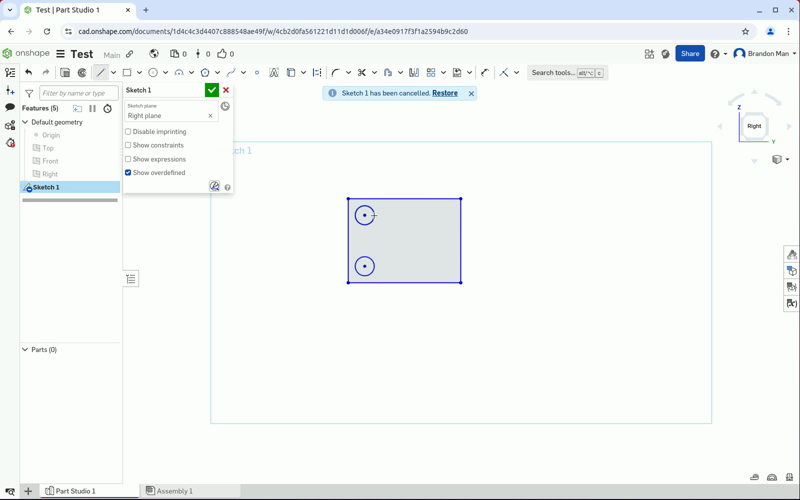
key_down(shift)
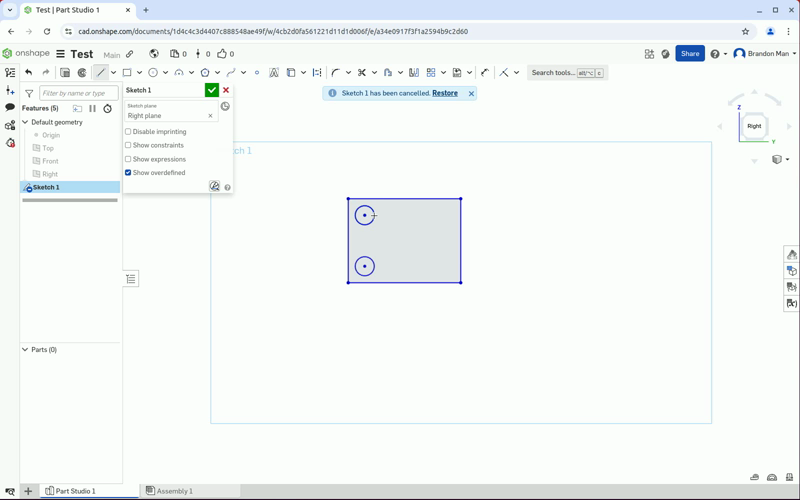
mouse_move(404, 260)
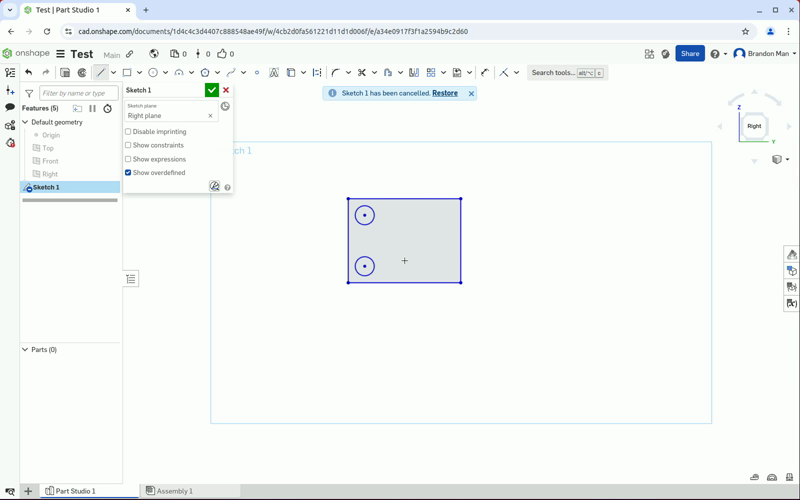
click(404, 260)
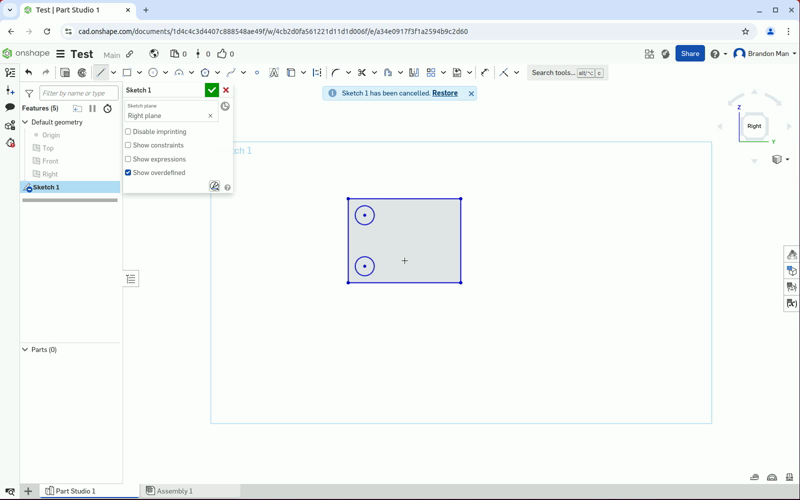
key_up(shift)
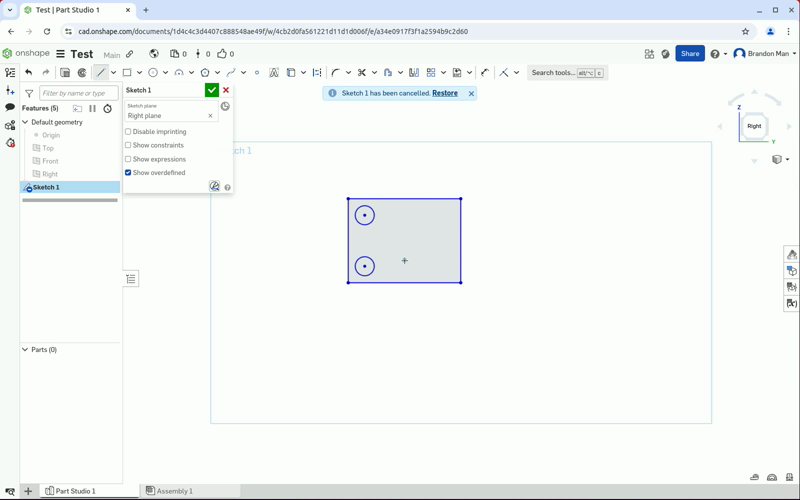
key_down(shift)
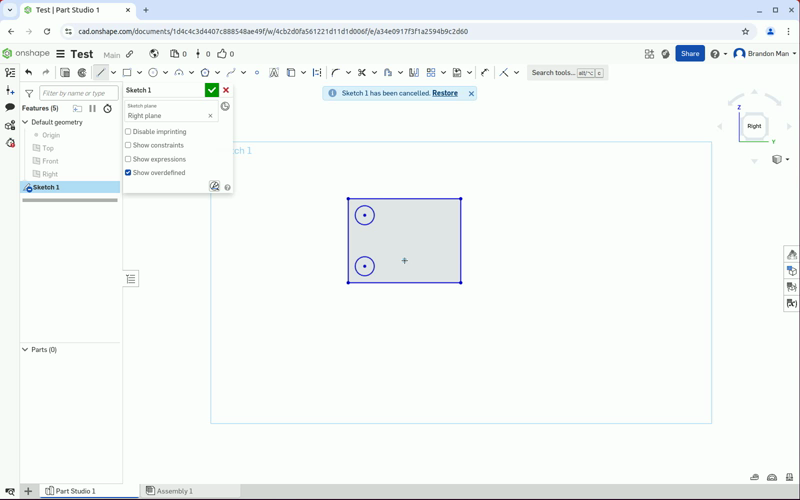
mouse_move(434, 260)
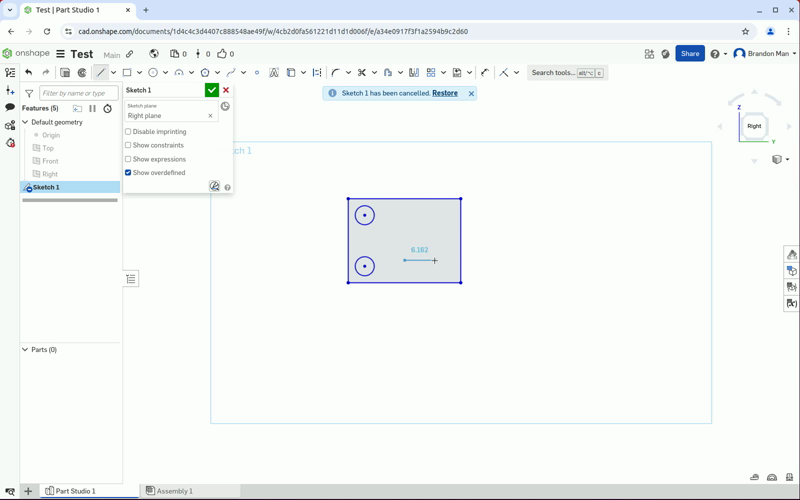
mouse_move(404, 250)
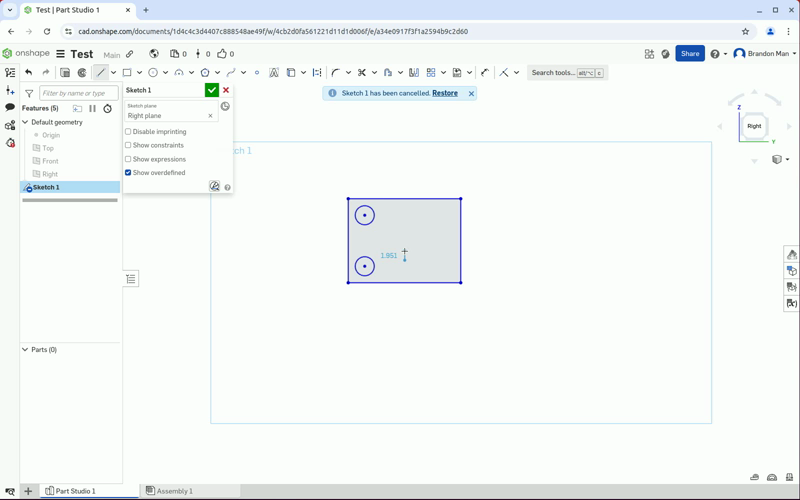
click(404, 250)
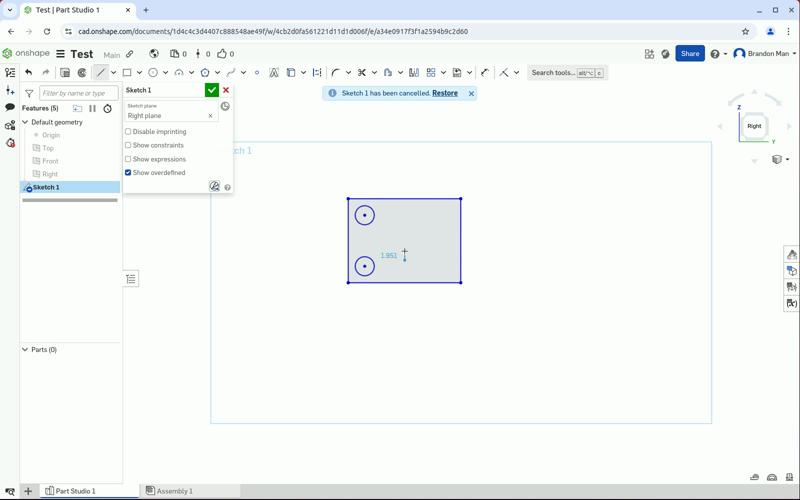
key_up(shift)
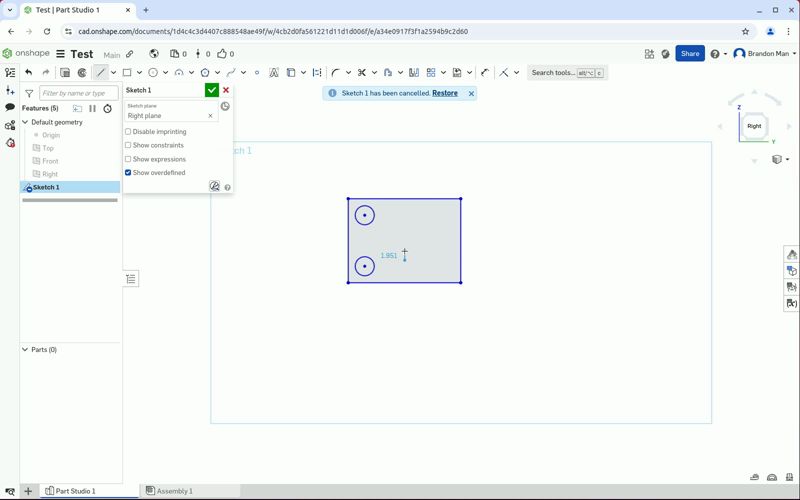
key(esc)
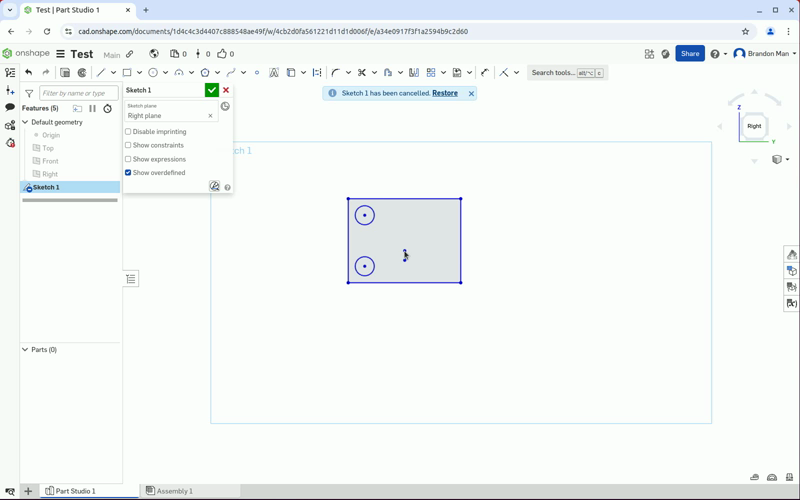
key(a)
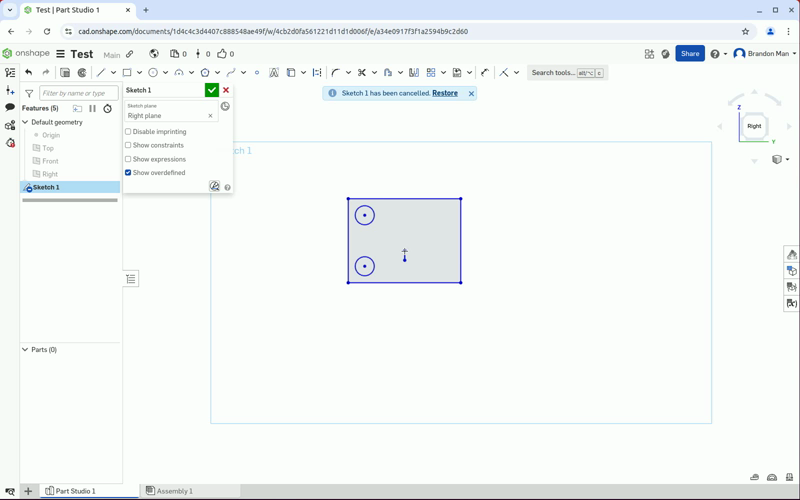
mouse_move(404, 250)
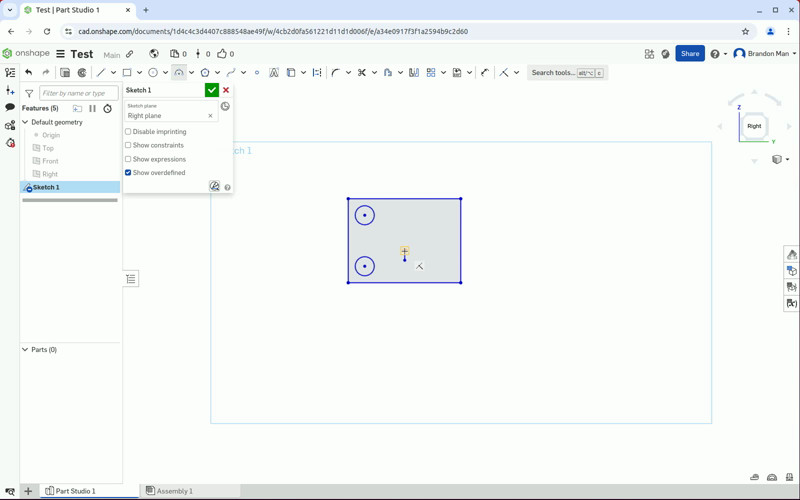
click(404, 250)
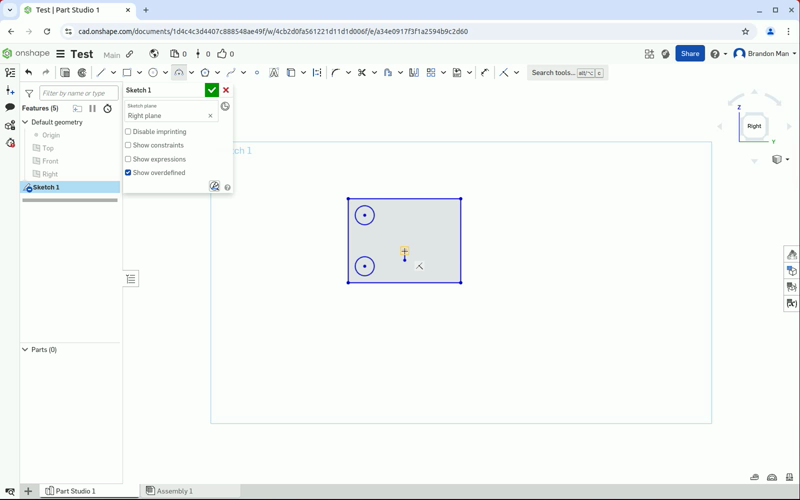
key_down(shift)
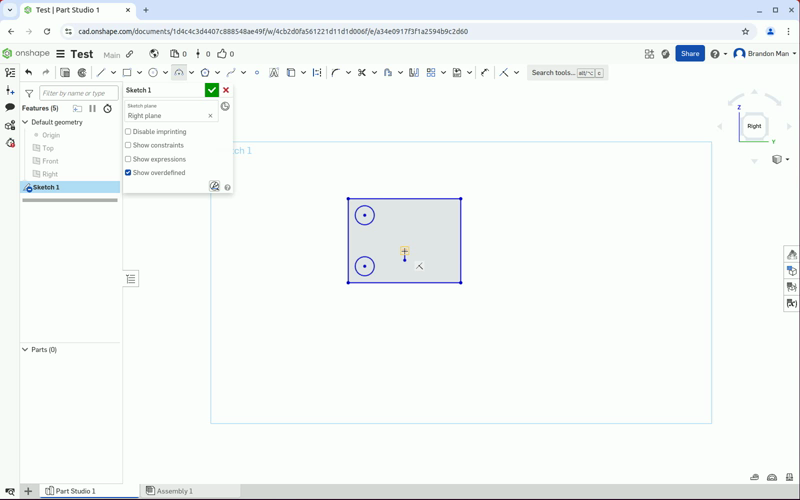
mouse_move(404, 230)
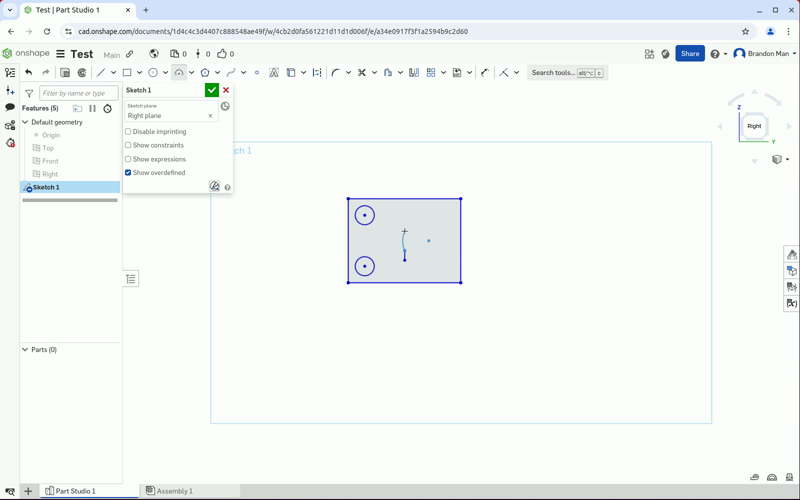
click(404, 230)
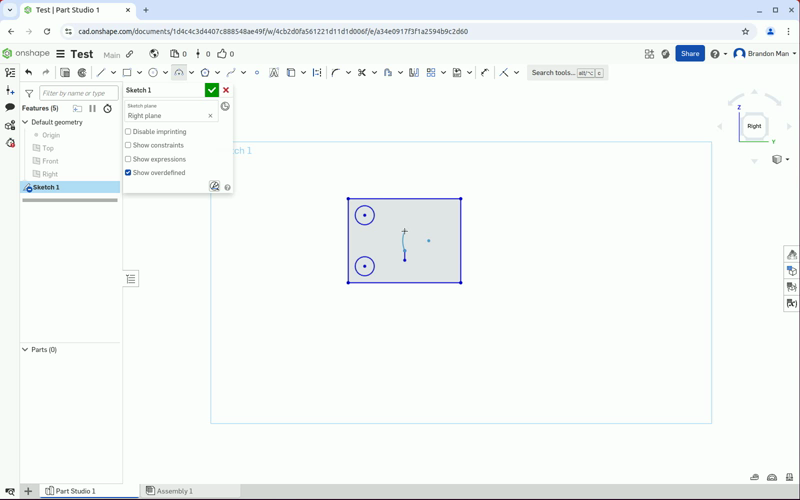
mouse_move(415, 240)
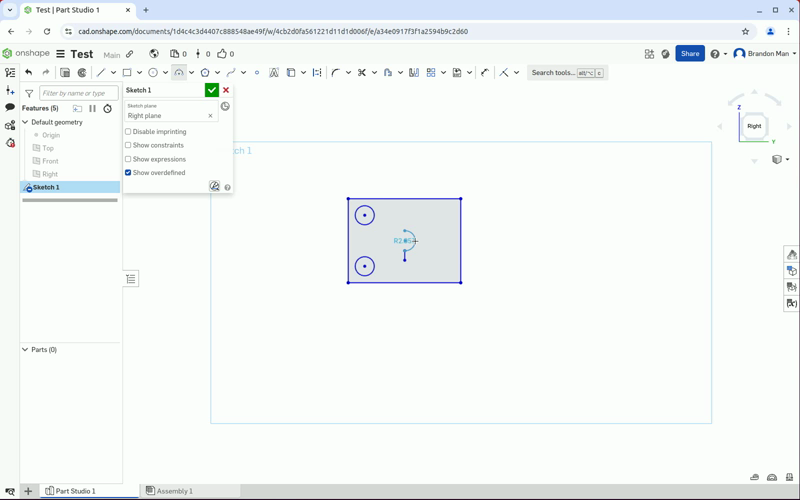
click(415, 240)
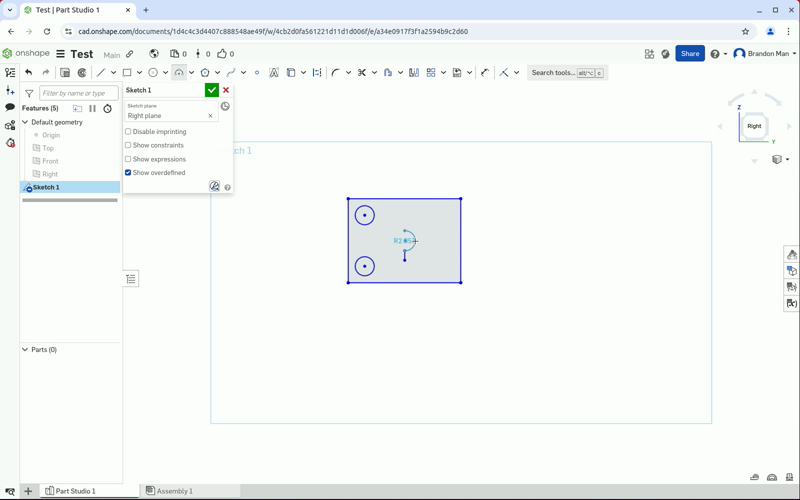
key_up(shift)
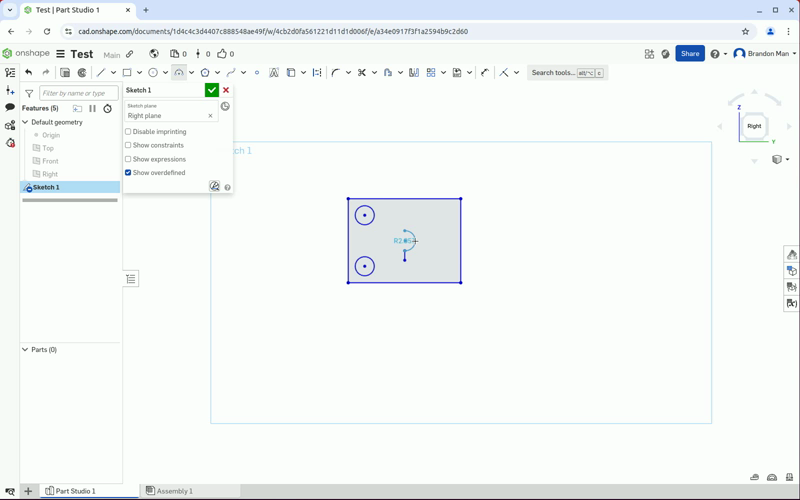
key(esc)
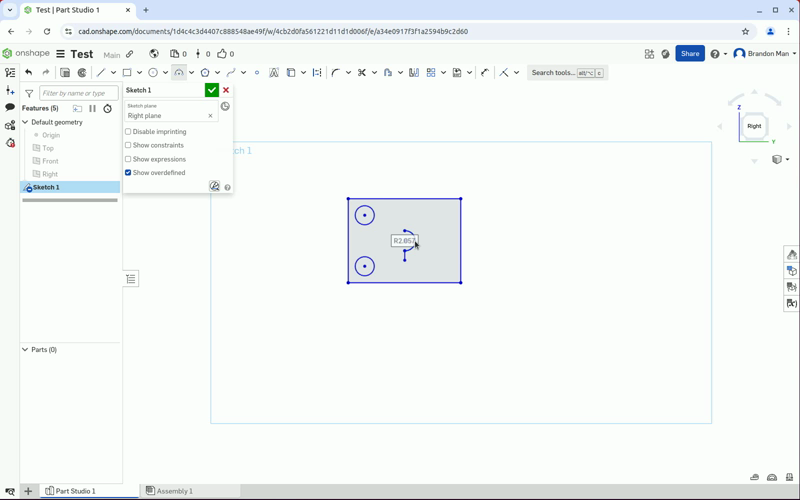
key(l)
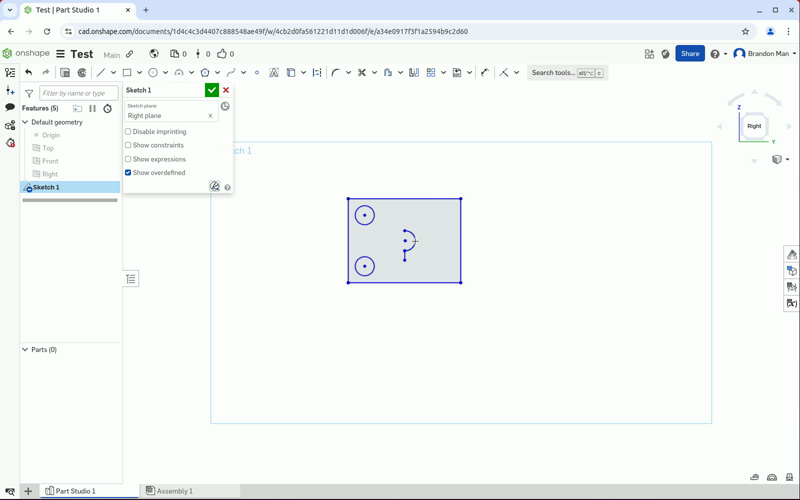
mouse_move(404, 230)
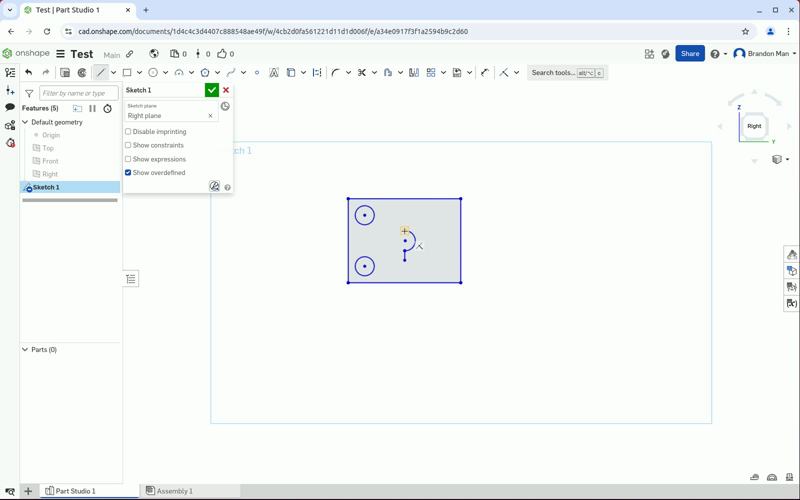
click(404, 230)
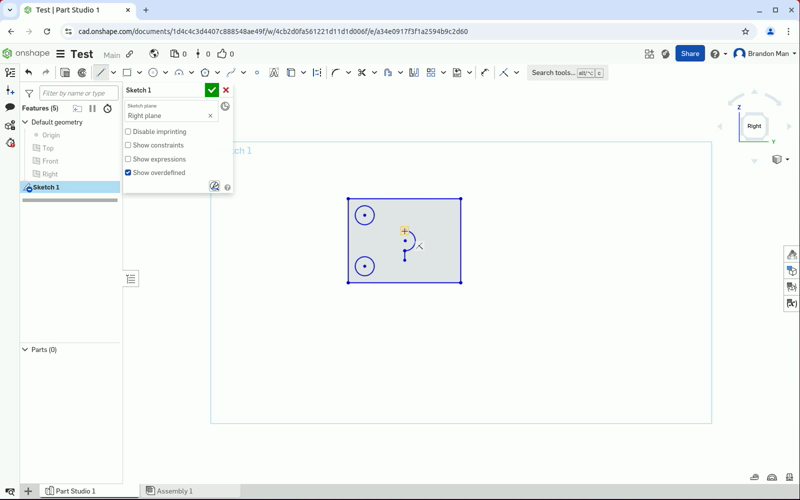
key_down(shift)
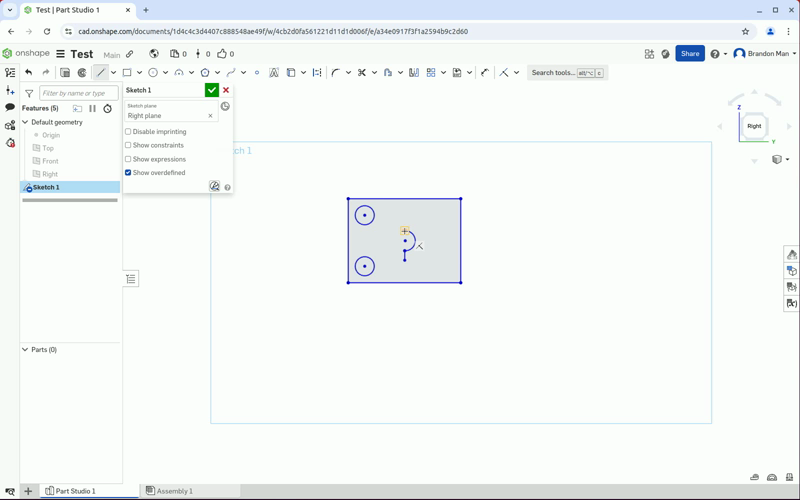
mouse_move(434, 230)
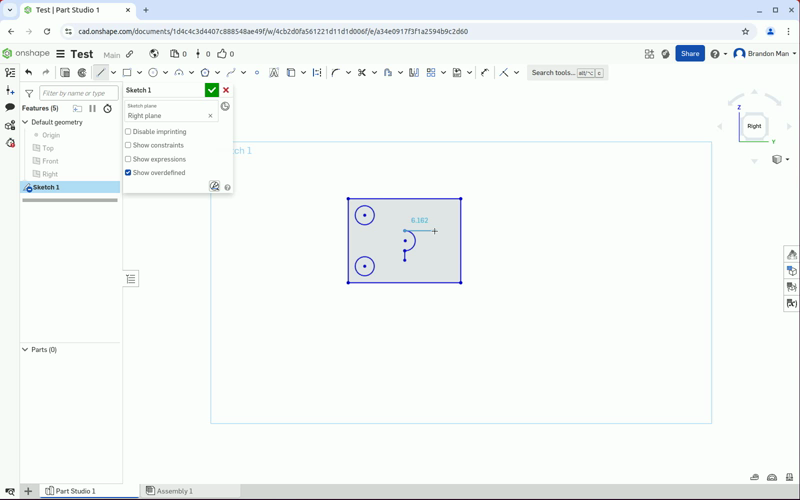
mouse_move(404, 221)
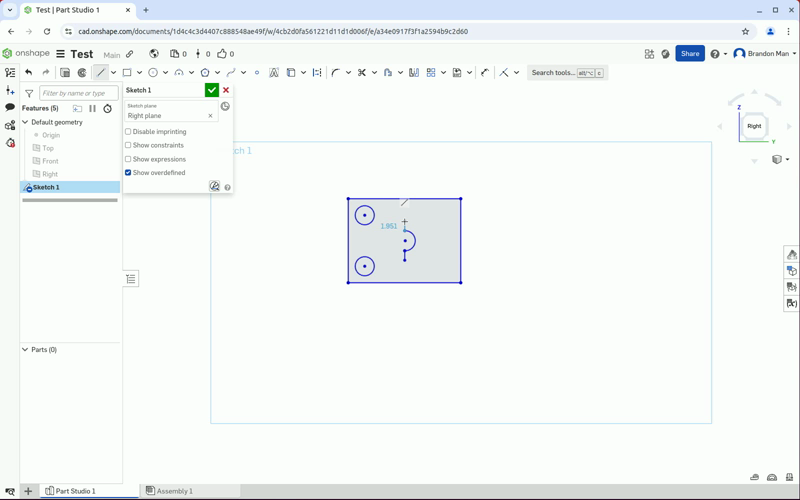
click(404, 221)
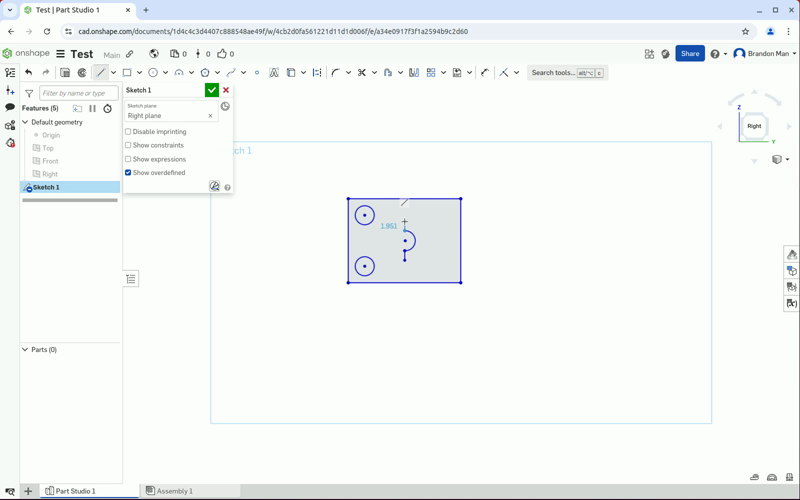
key_up(shift)
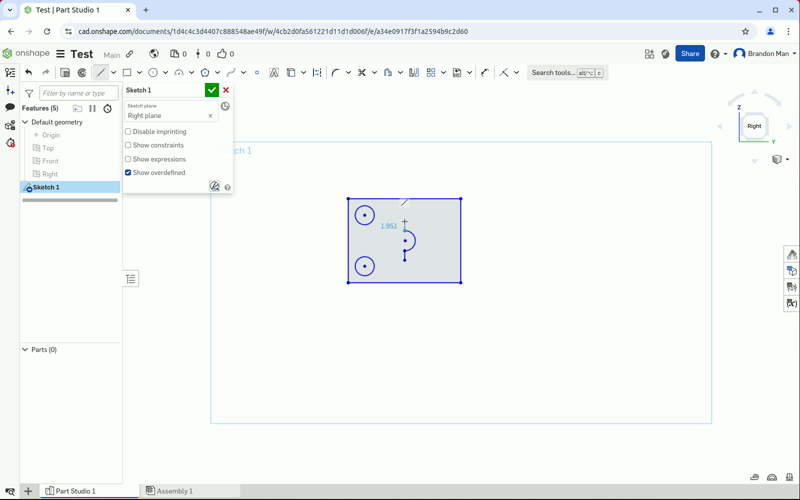
key(esc)
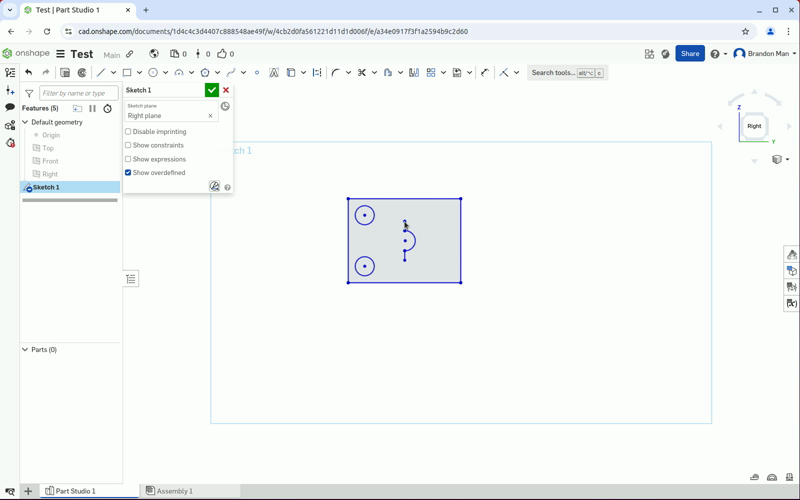
key(a)
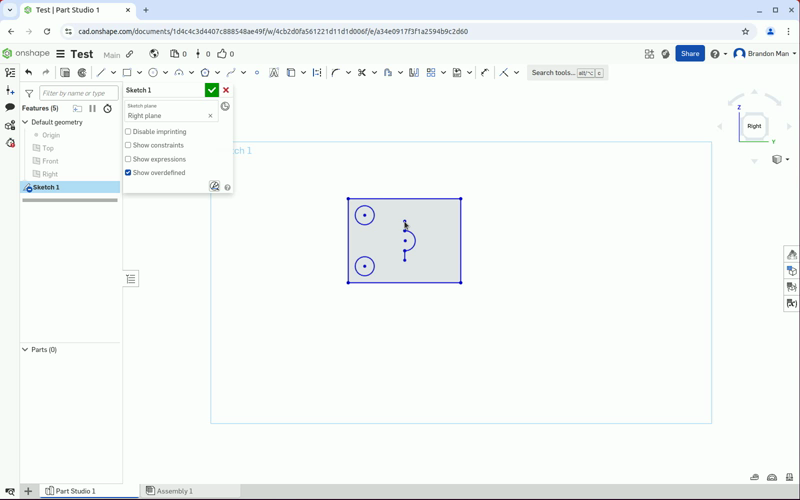
mouse_move(404, 221)
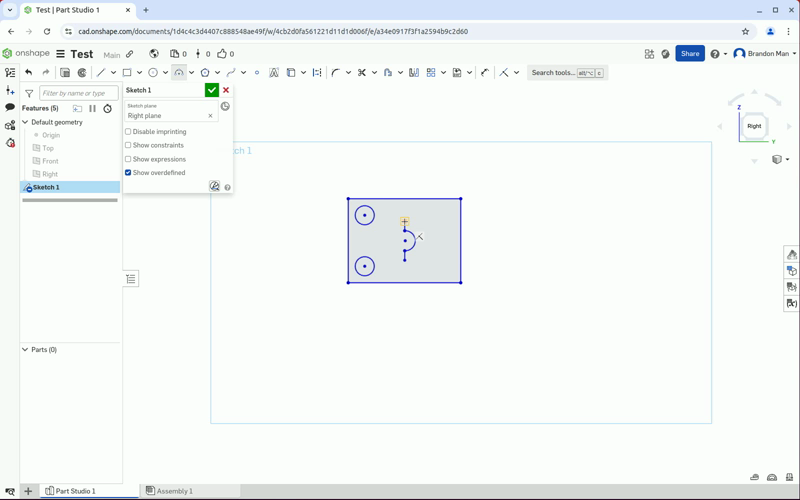
click(404, 221)
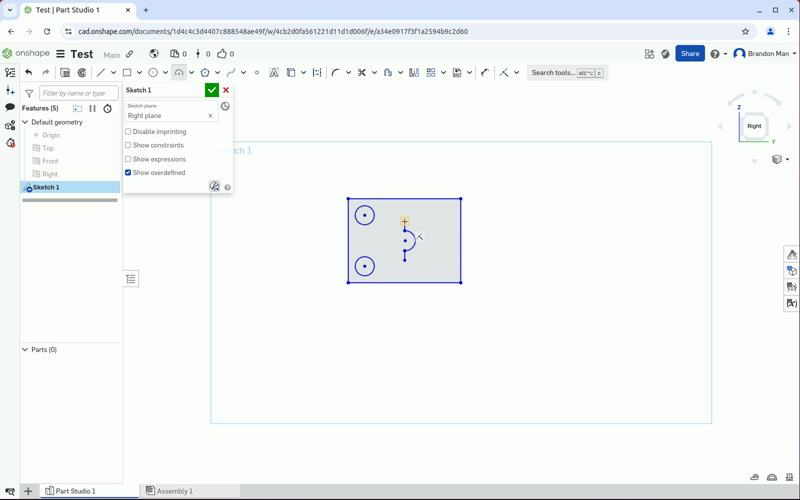
mouse_move(404, 260)
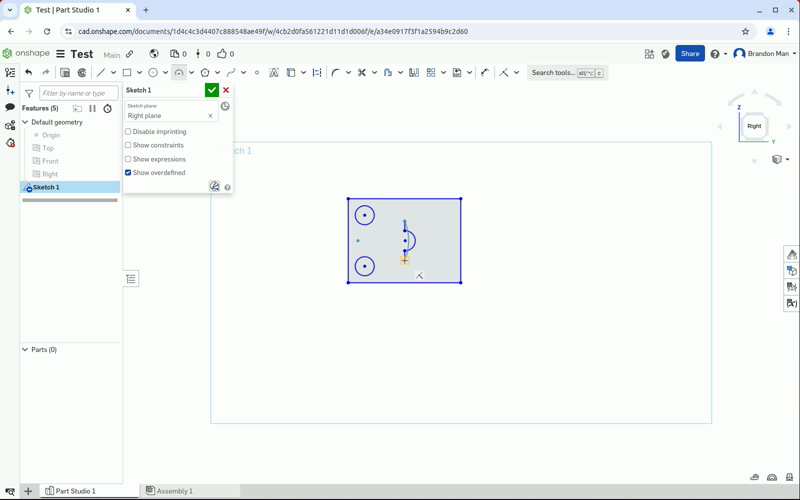
click(404, 260)
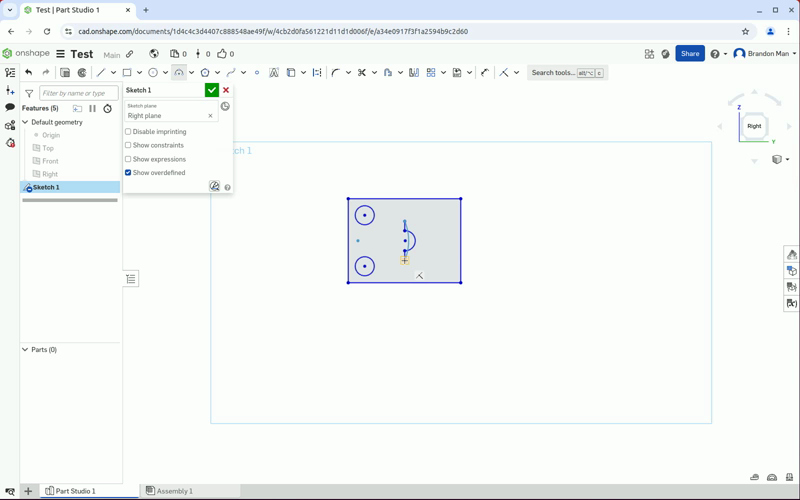
key_down(shift)
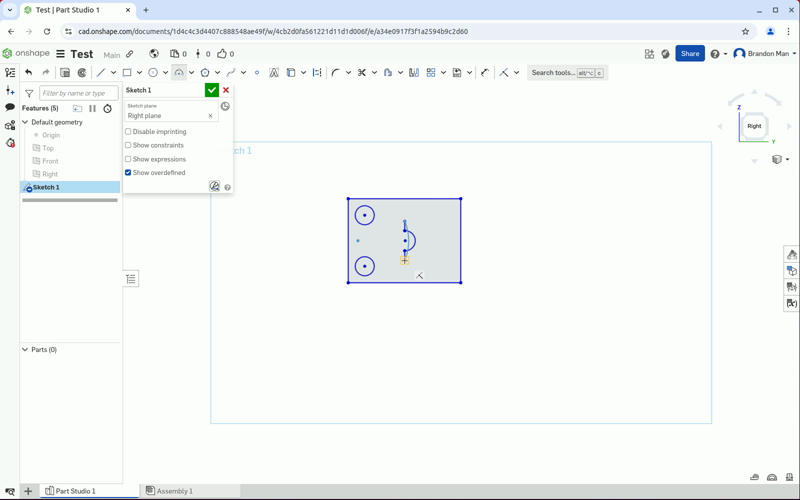
mouse_move(385, 240)
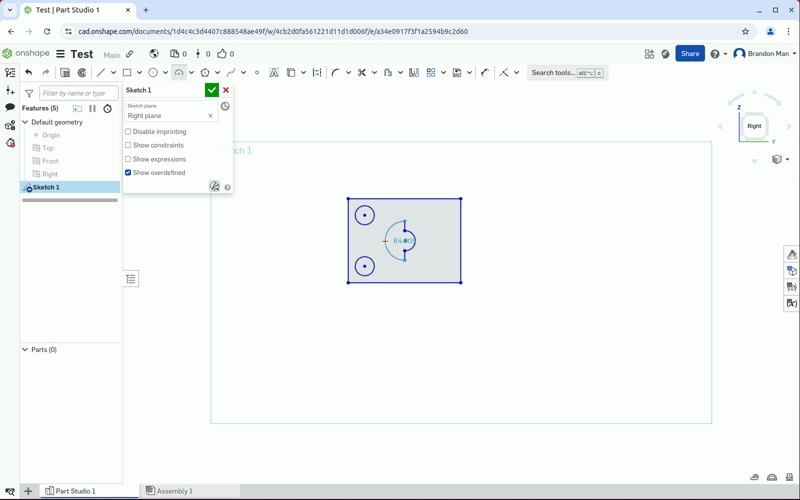
click(385, 240)
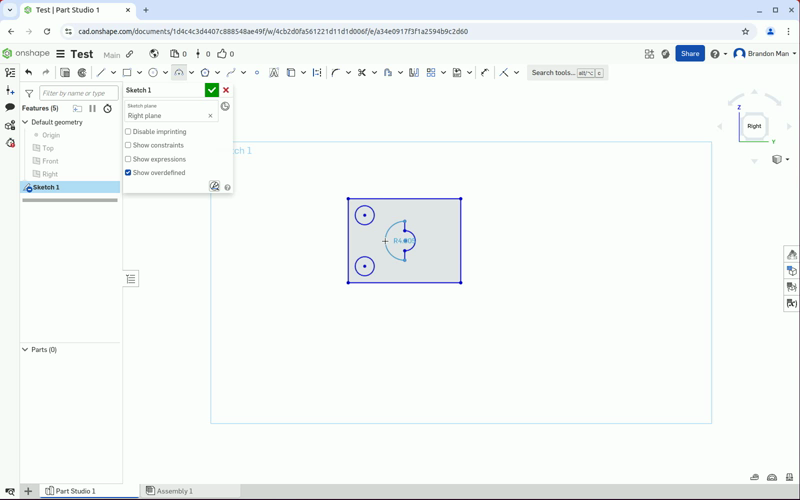
key_up(shift)
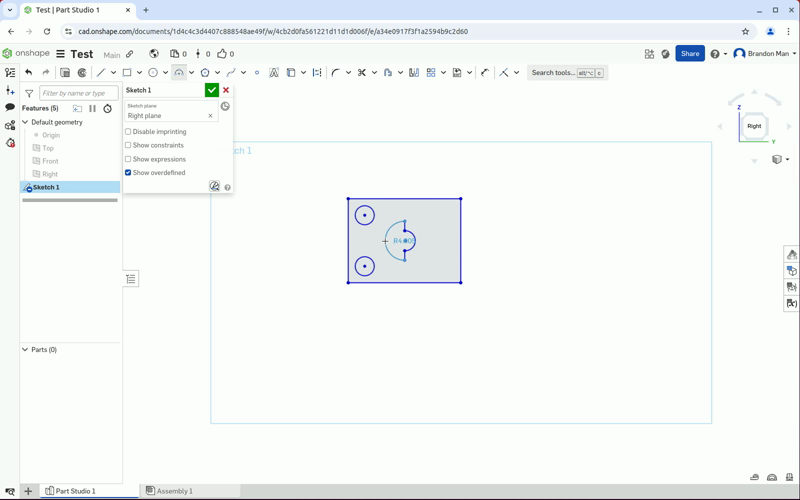
key(esc)
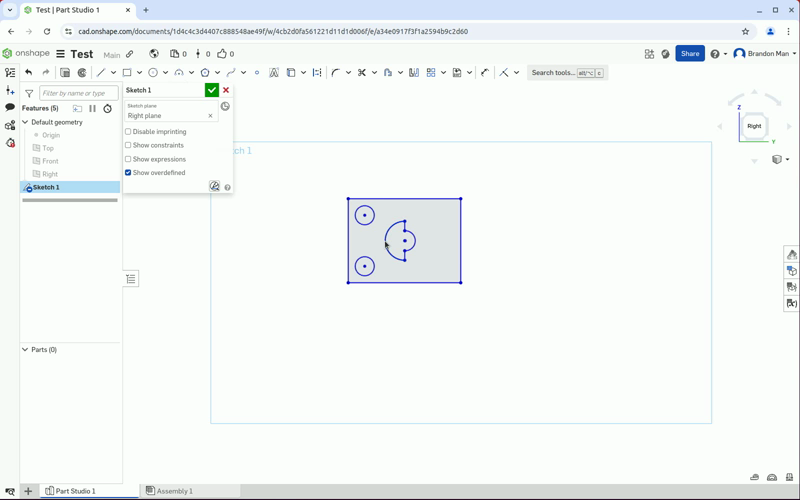
key(c)
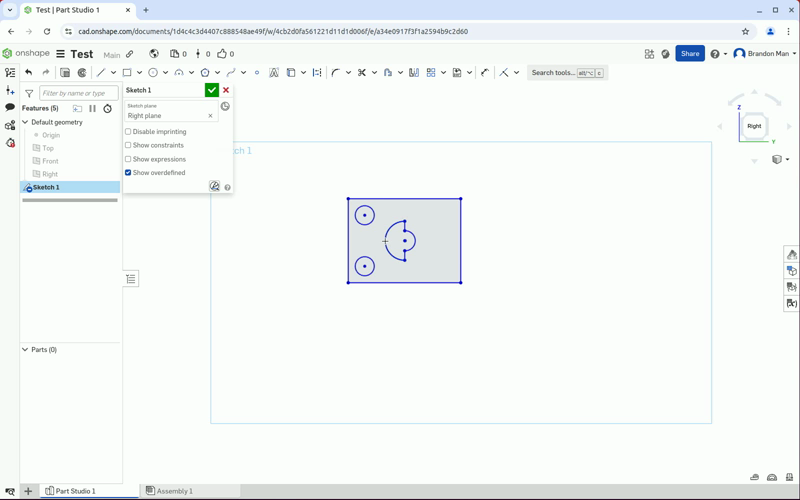
key_down(shift)
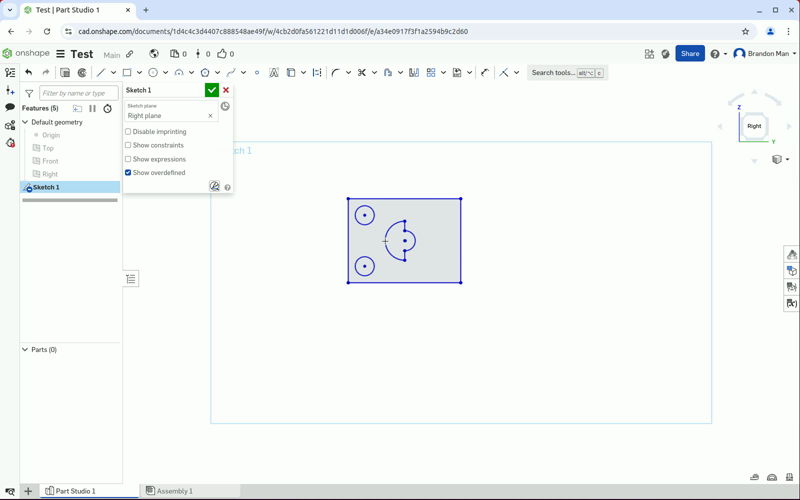
mouse_move(444, 266)
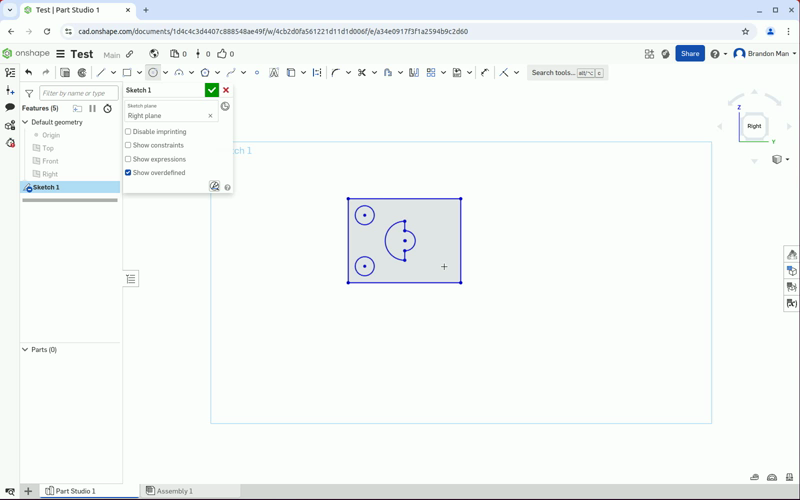
click(444, 266)
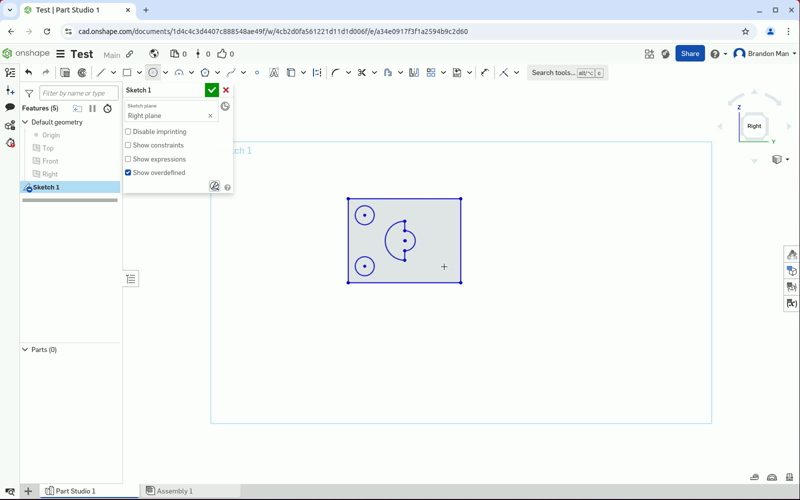
key_up(shift)
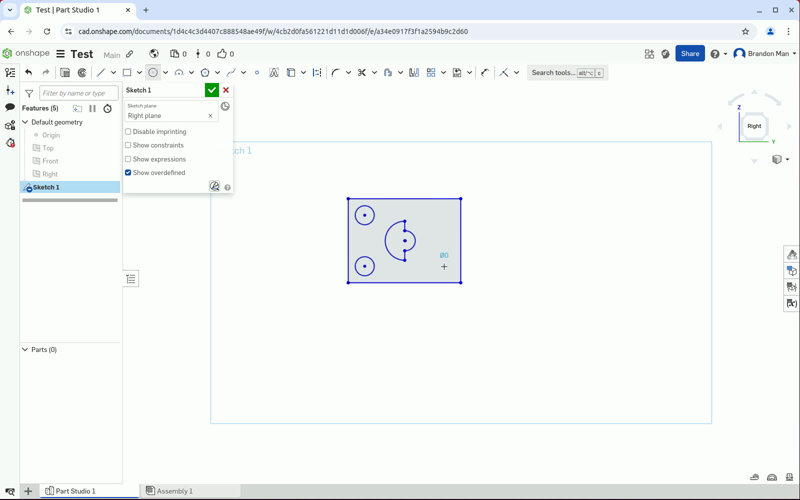
mouse_move(453, 266)
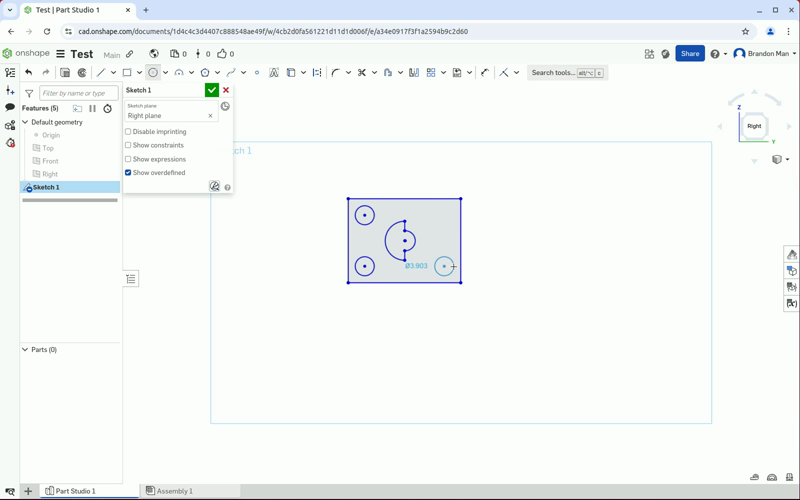
click(453, 266)
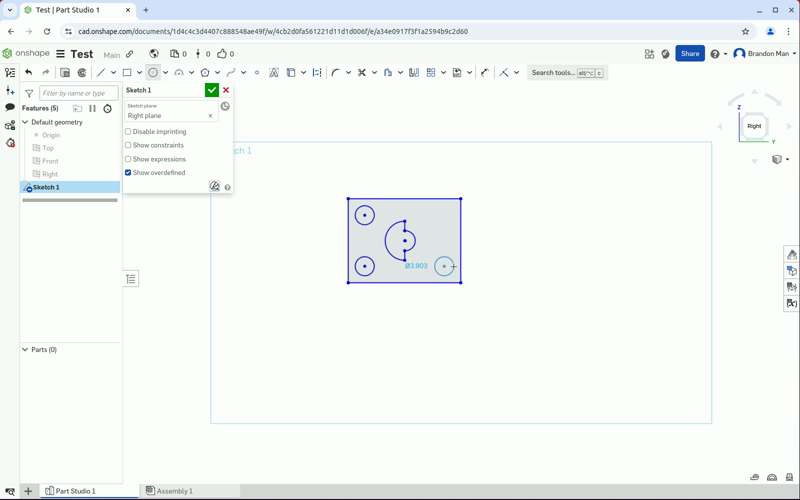
key(esc)
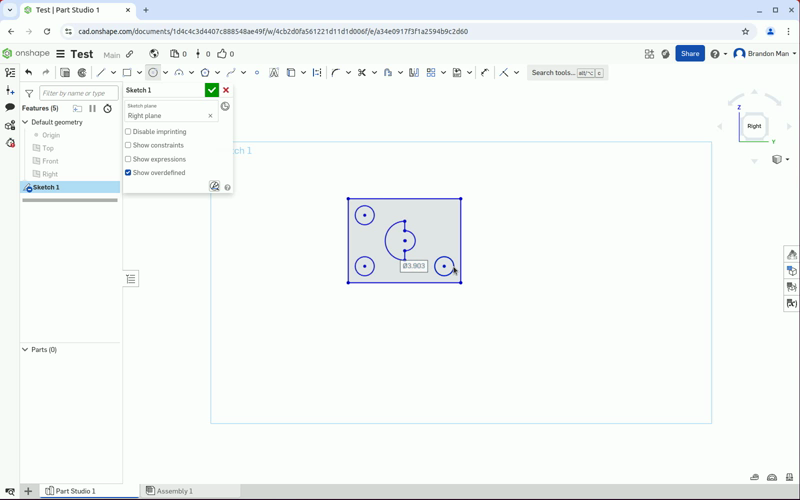
key(c)
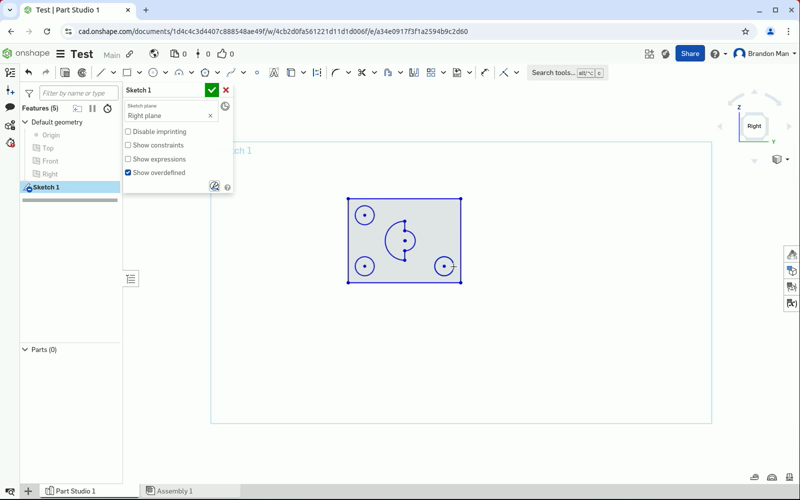
key_down(shift)
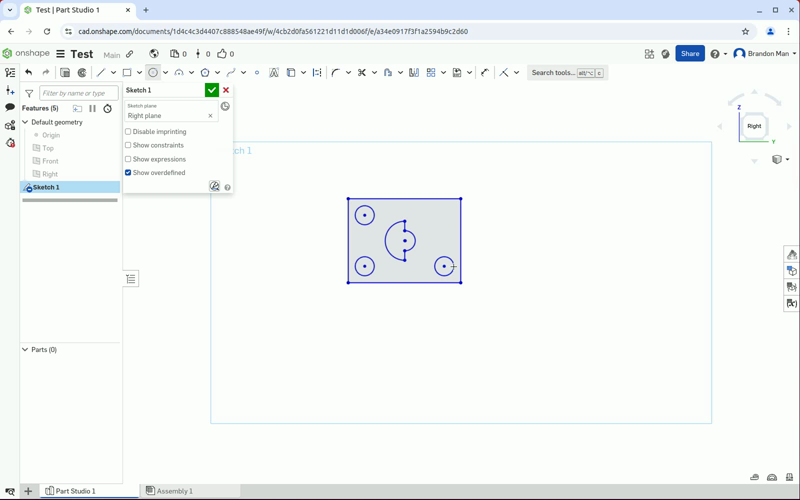
mouse_move(444, 215)
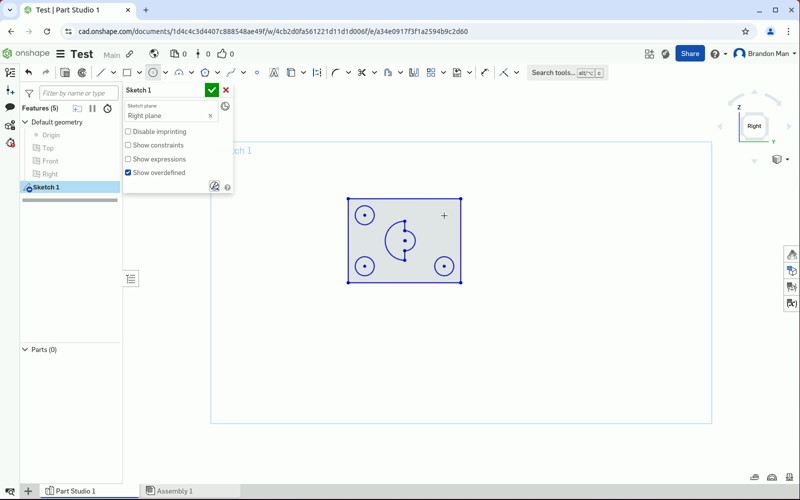
click(444, 215)
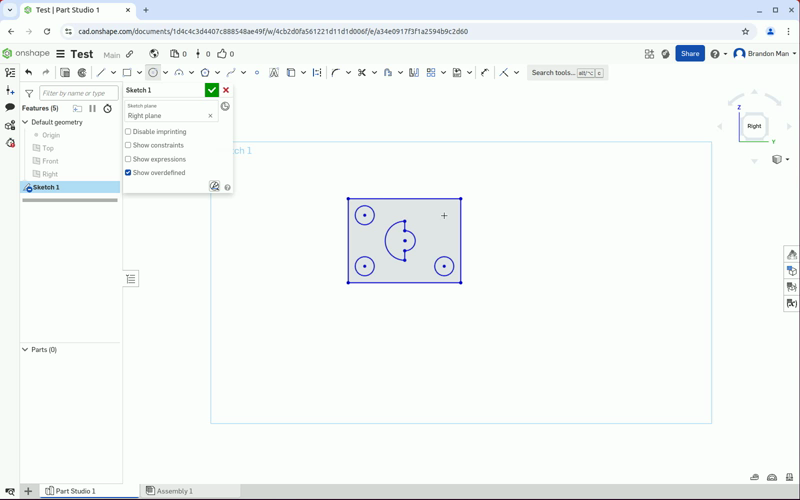
key_up(shift)
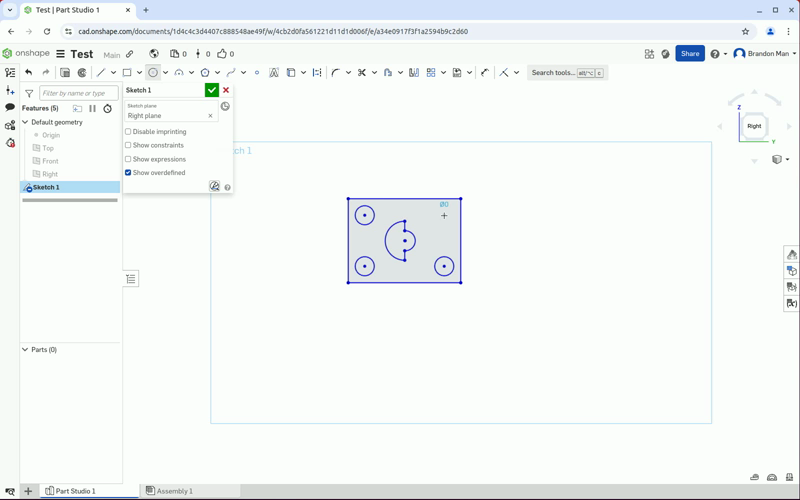
mouse_move(453, 215)
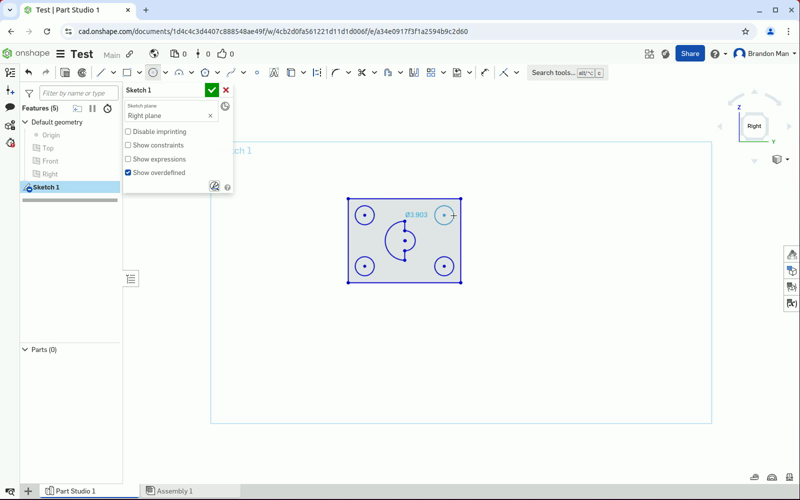
click(453, 215)
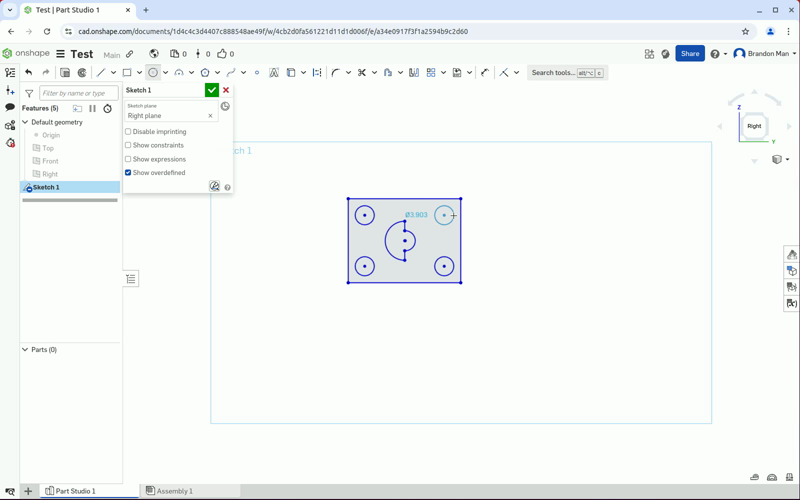
key(esc)
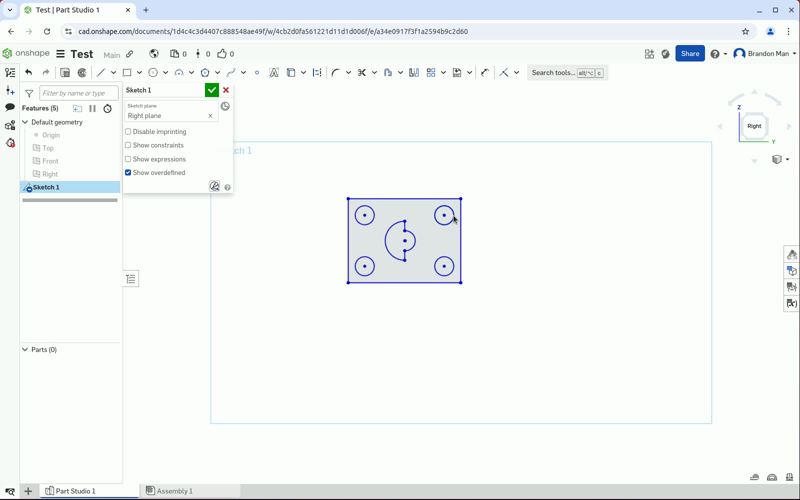
mouse_move(421, 222)
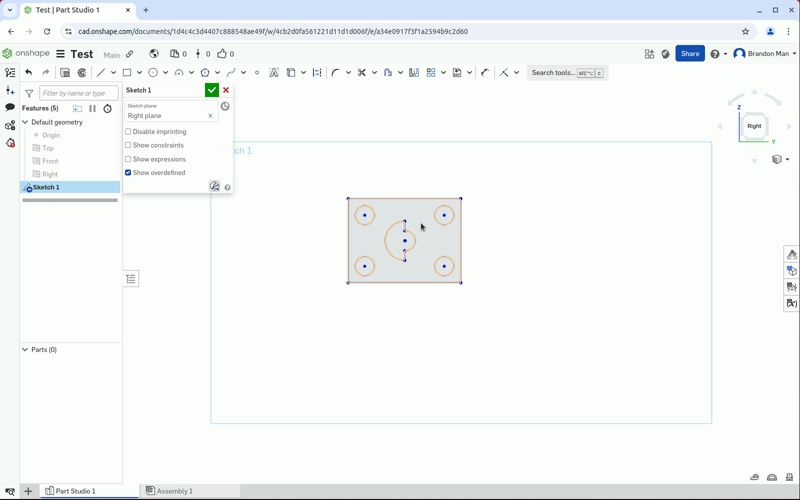
click(421, 222)
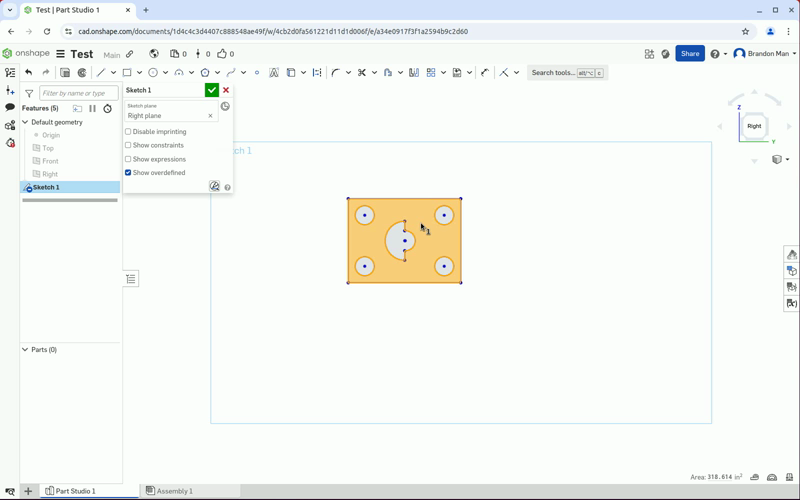
mouse_move(73, 352)
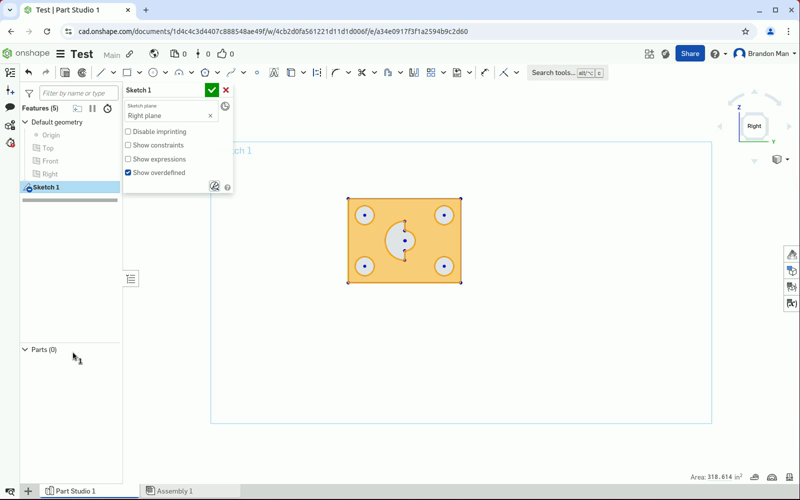
key(shift+y)
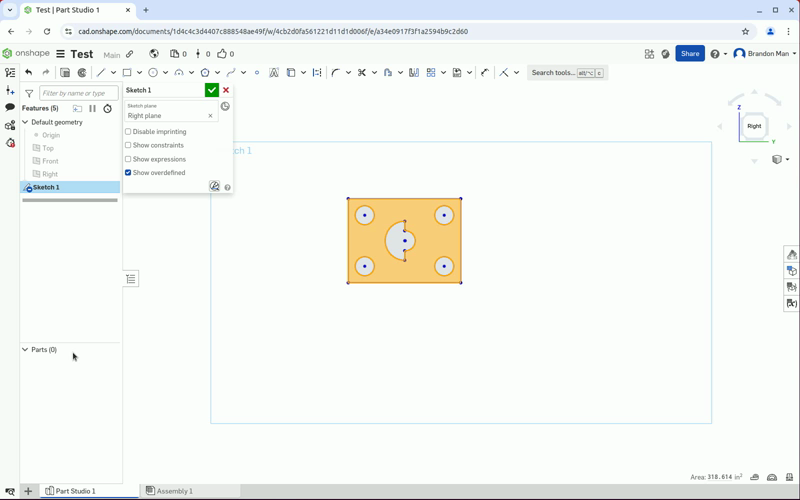
key(shift+e)
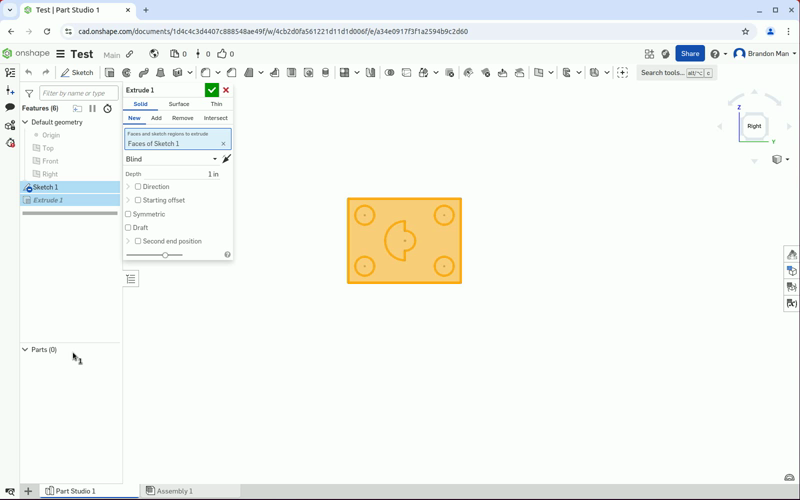
mouse_move(143, 106)
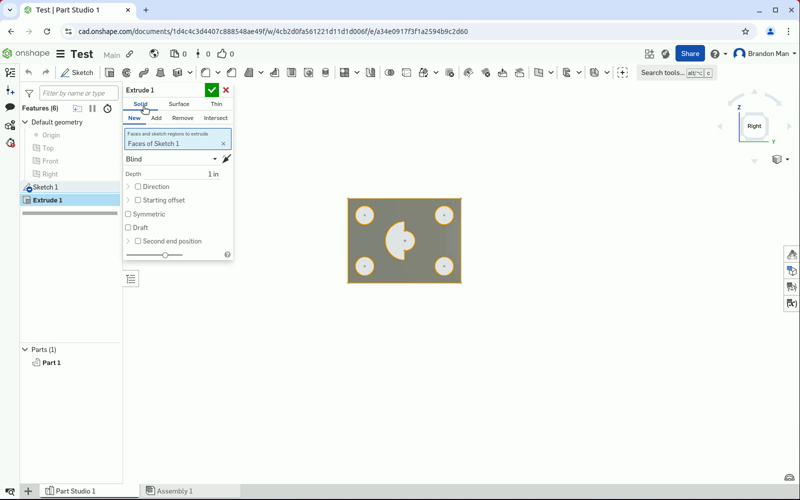
click(143, 106)
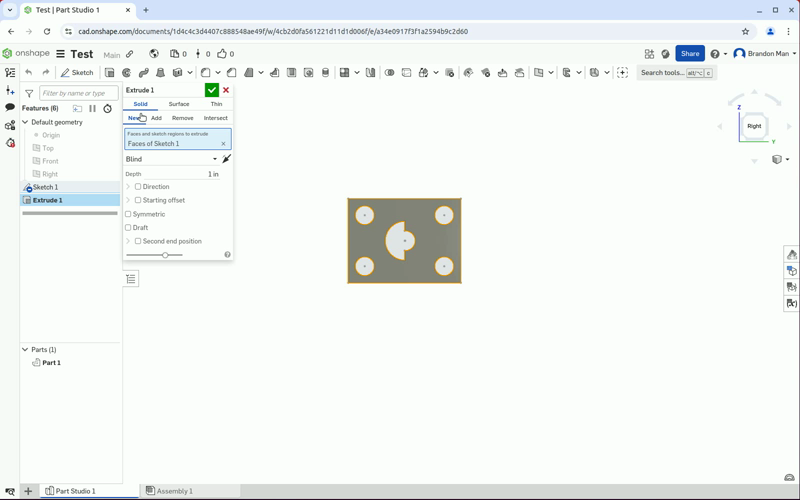
mouse_move(137, 120)
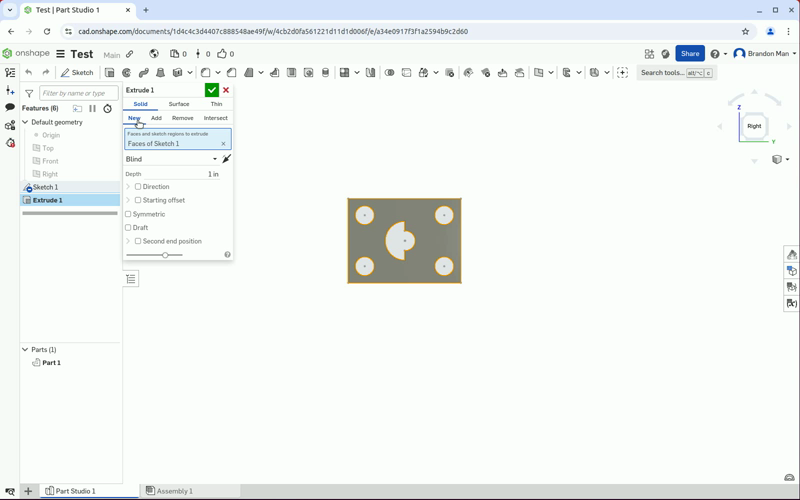
click(137, 120)
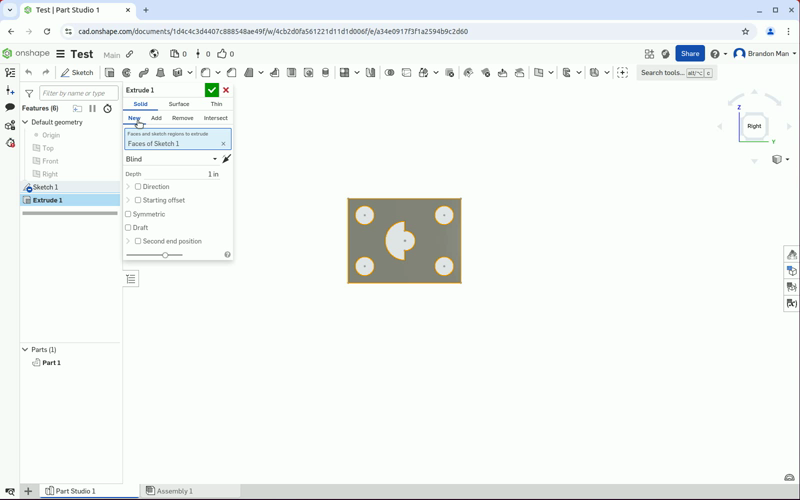
key(tab, 4)
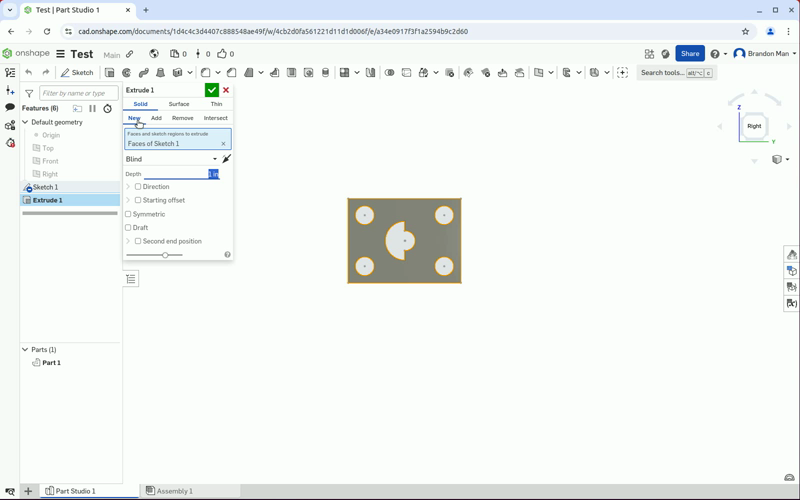
text(3.37)
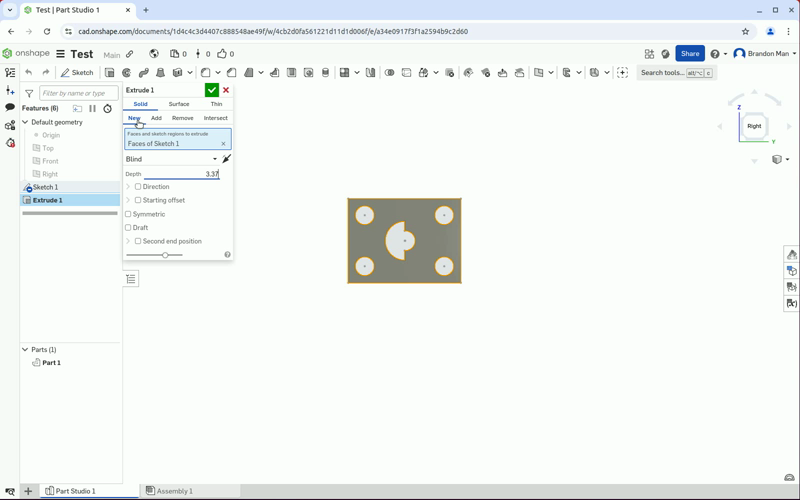
key(enter)
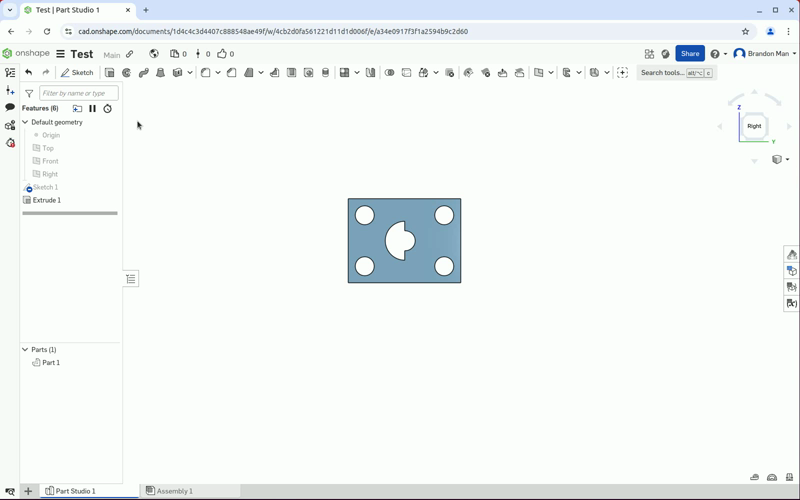
key(shift+h)
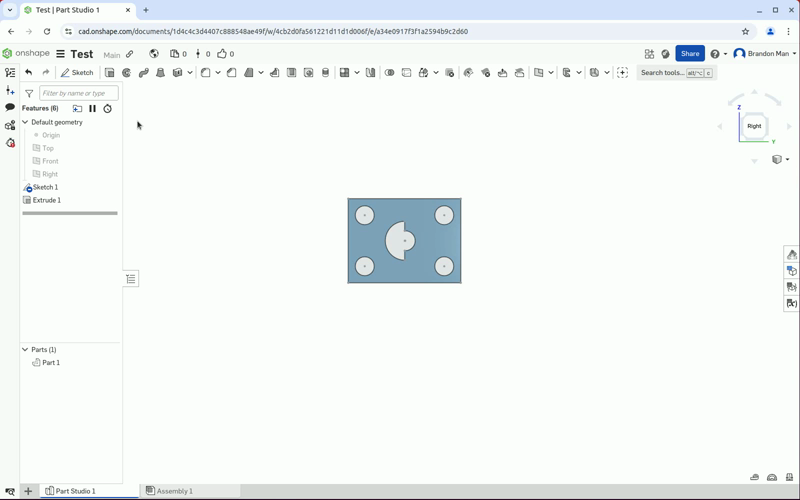
key(shift+h)
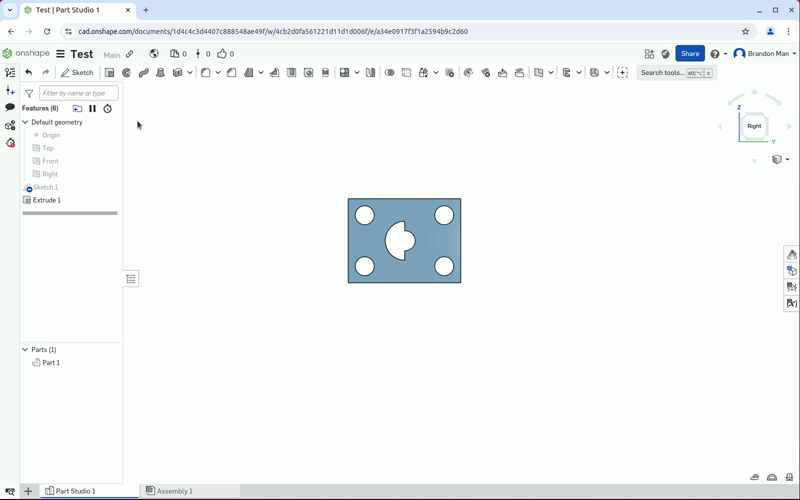
mouse_move(73, 189)
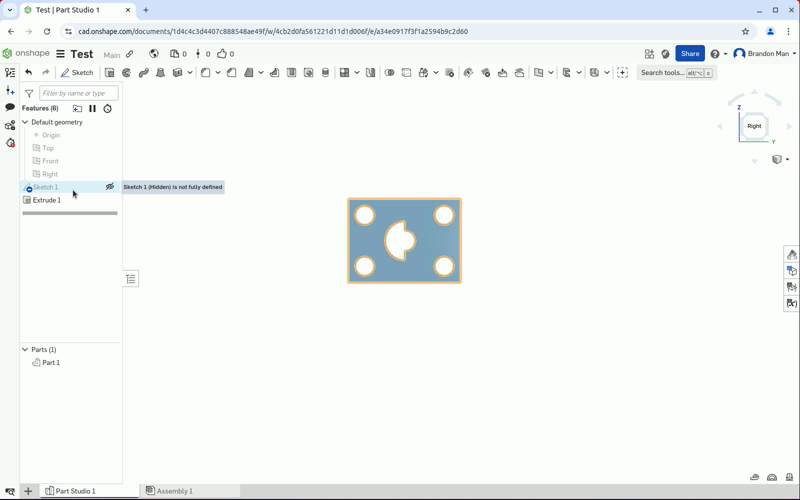
click(73, 189)
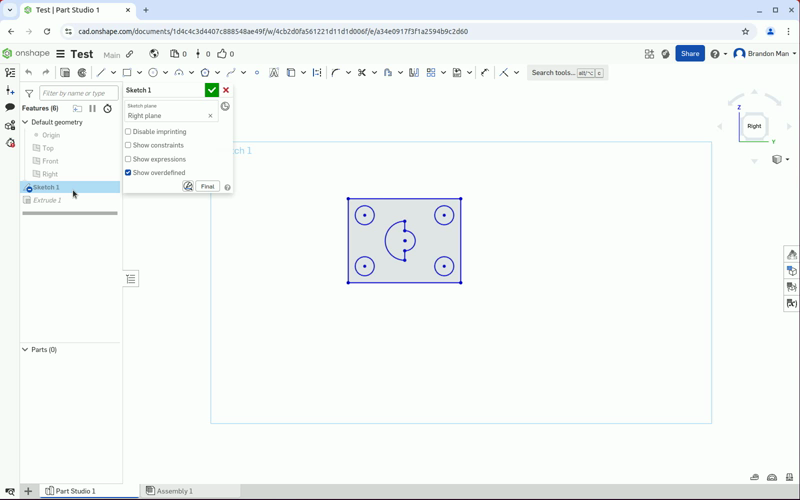
mouse_move(229, 92)
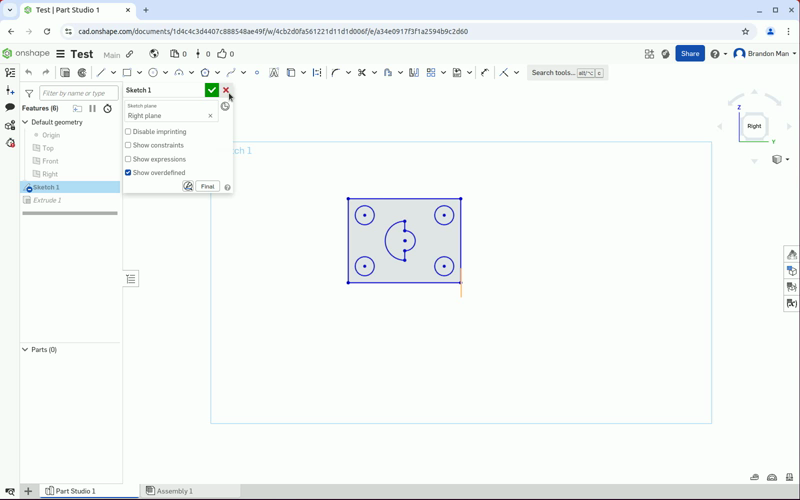
click(229, 92)
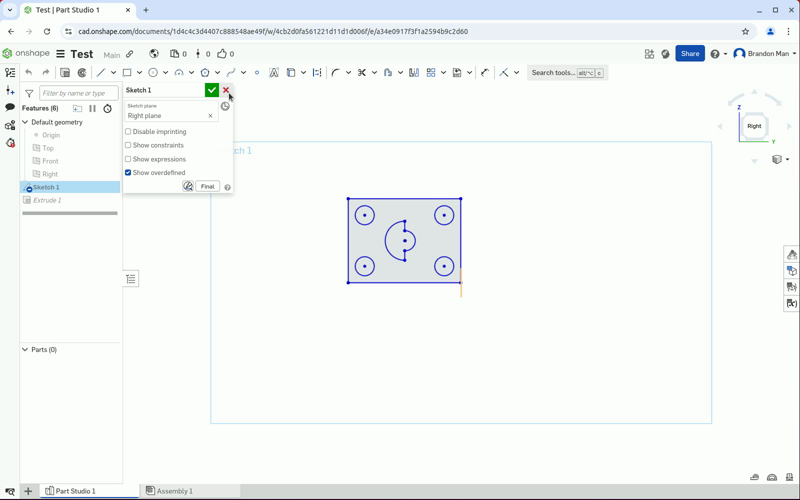
key(shift+s)
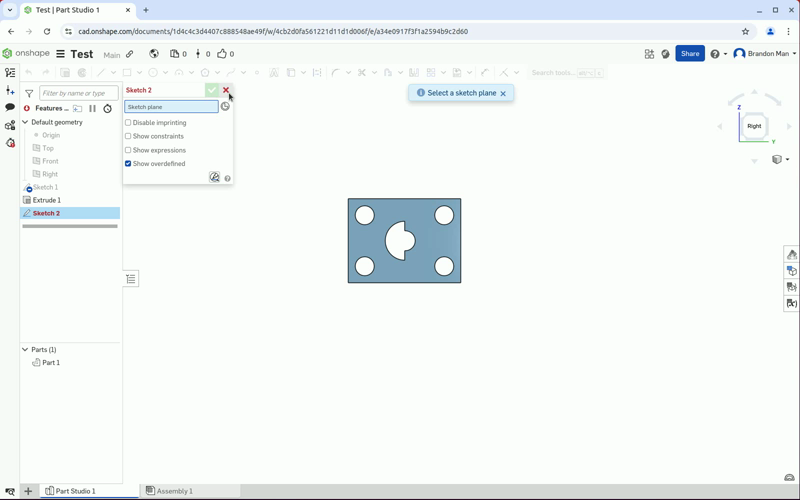
mouse_move(73, 176)
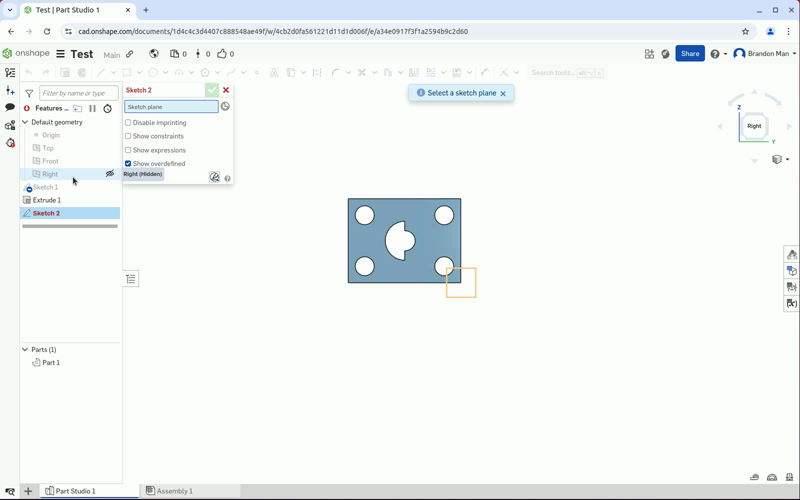
click(73, 176)
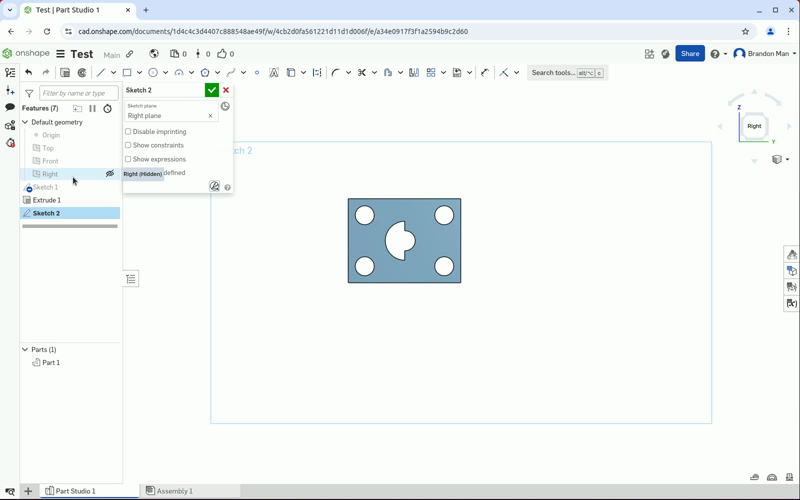
mouse_move(73, 352)
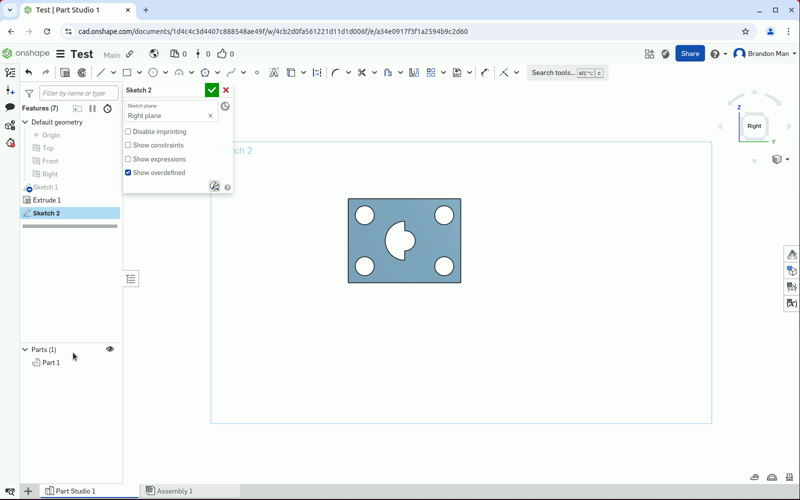
key(y)
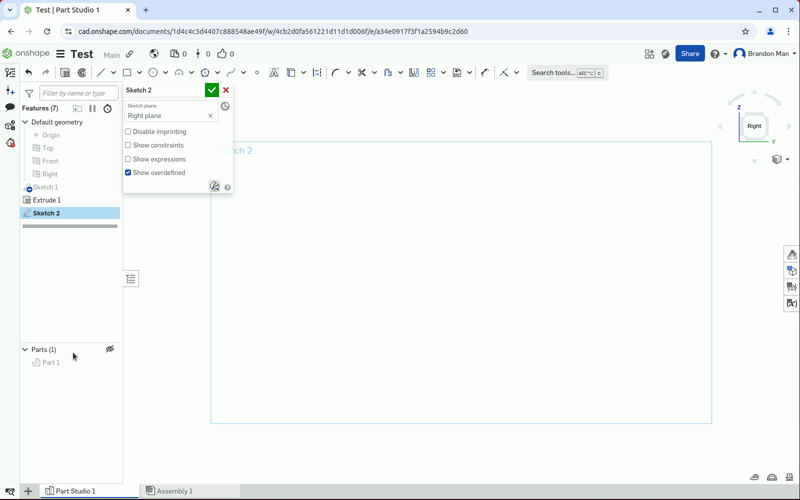
key(l)
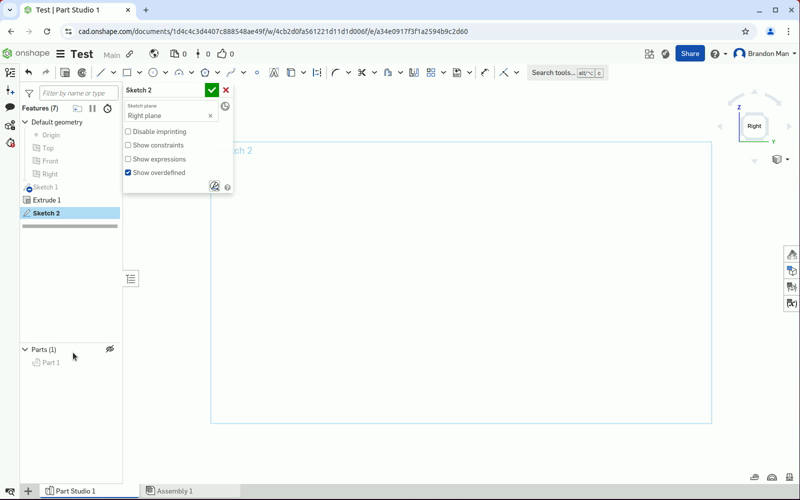
key_down(shift)
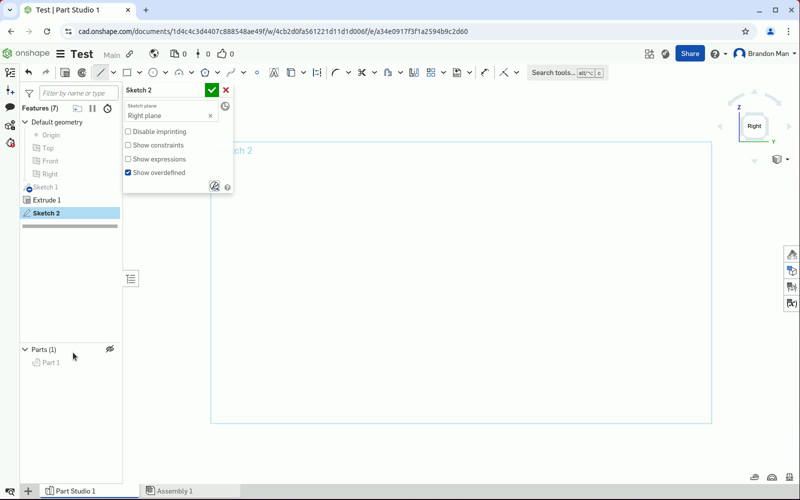
mouse_move(404, 260)
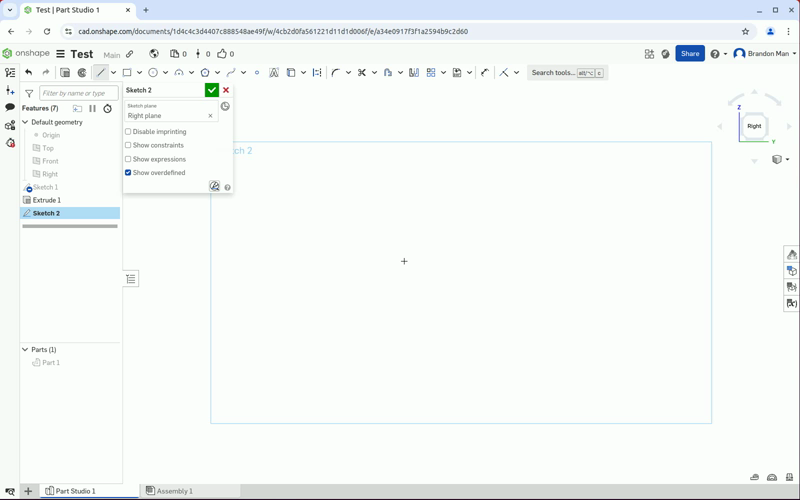
click(404, 260)
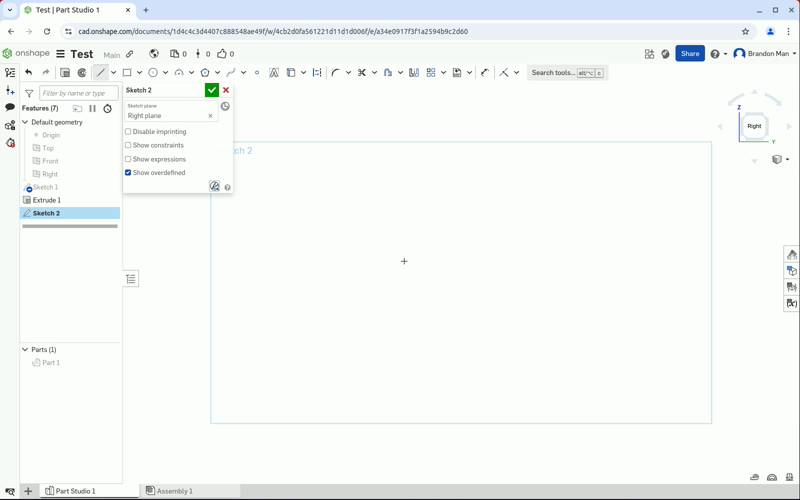
key_up(shift)
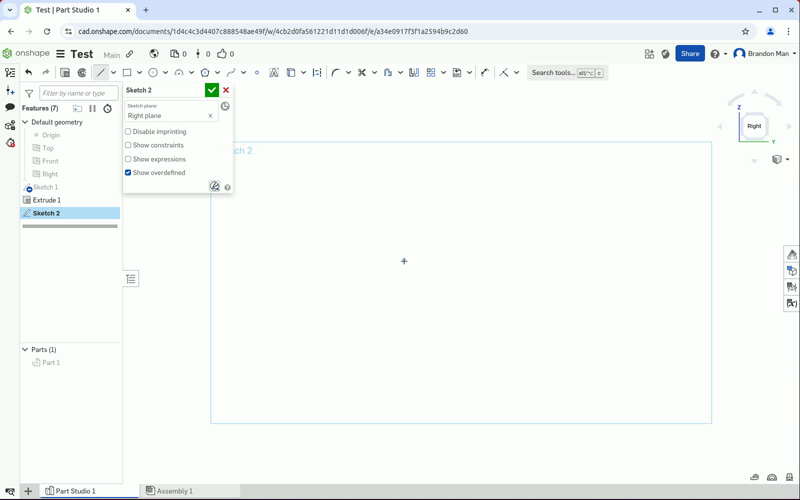
key_down(shift)
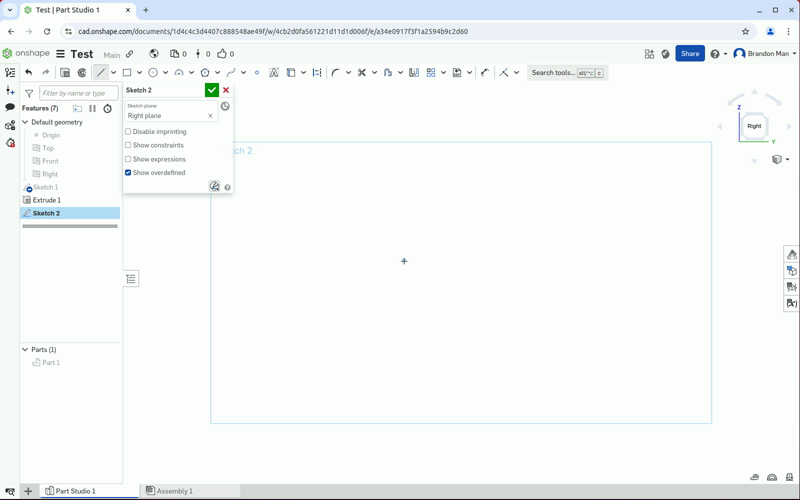
mouse_move(434, 260)
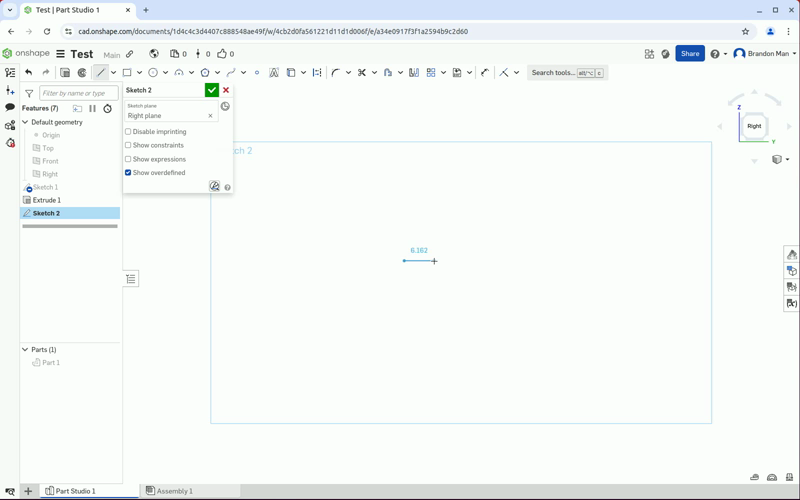
mouse_move(404, 250)
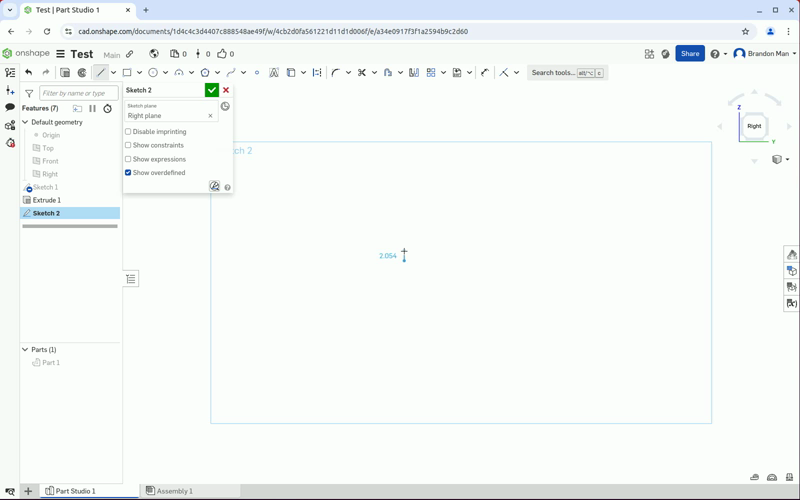
click(404, 250)
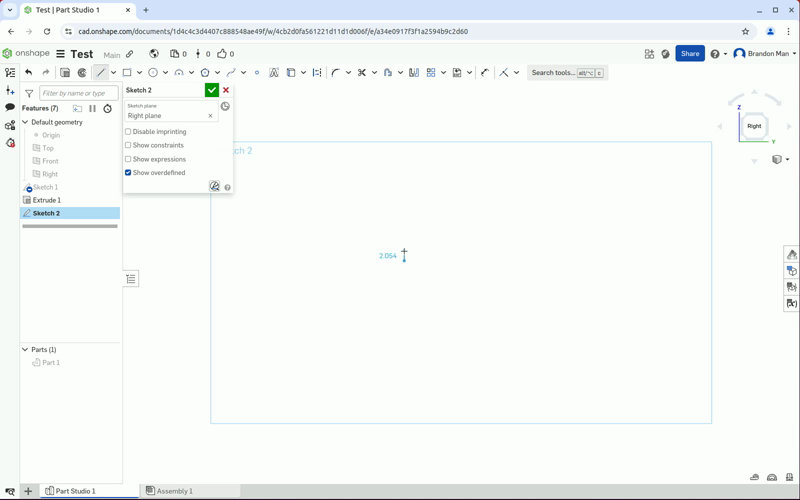
key_up(shift)
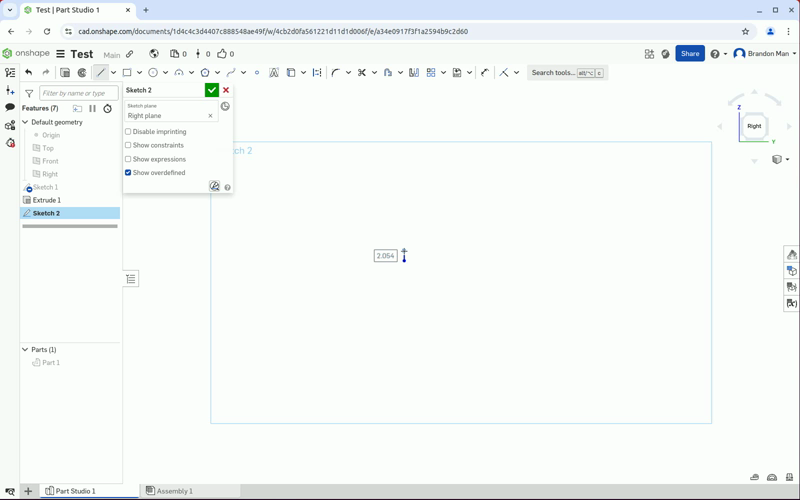
key(esc)
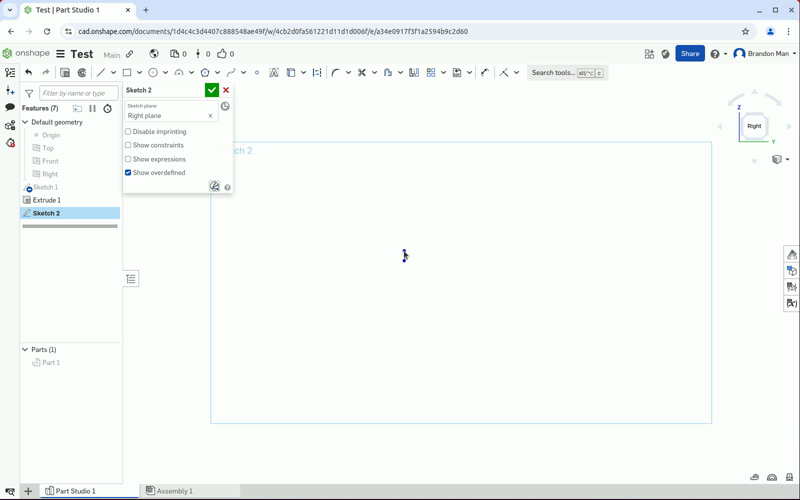
key(a)
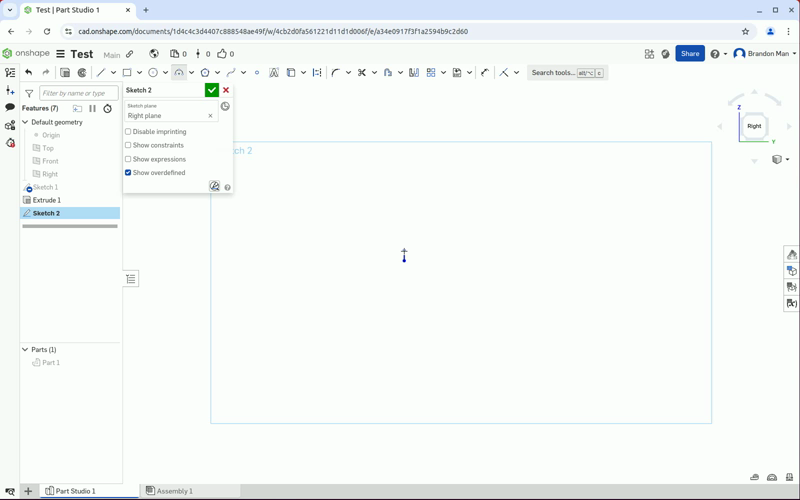
mouse_move(404, 250)
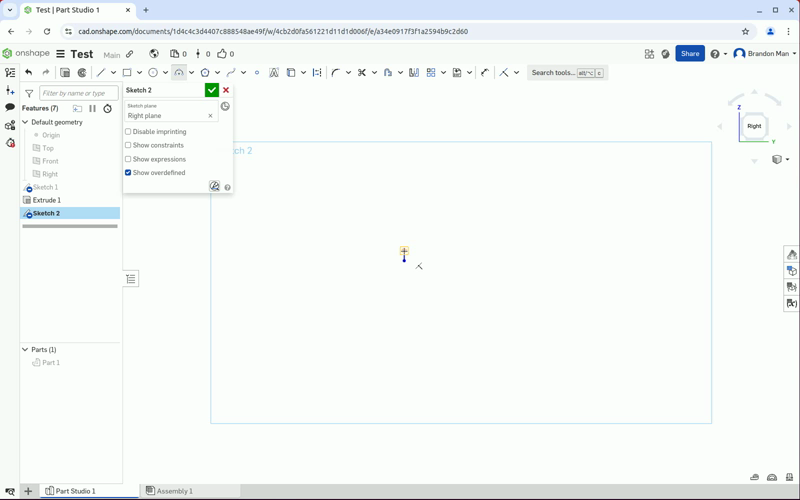
click(404, 250)
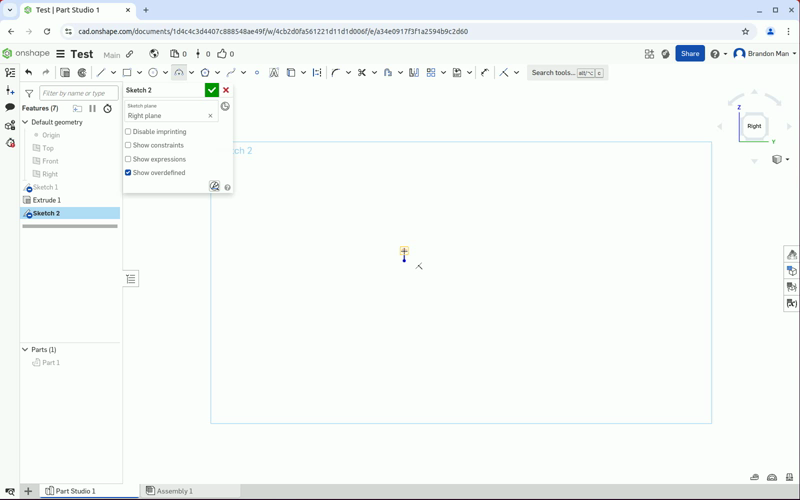
key_down(shift)
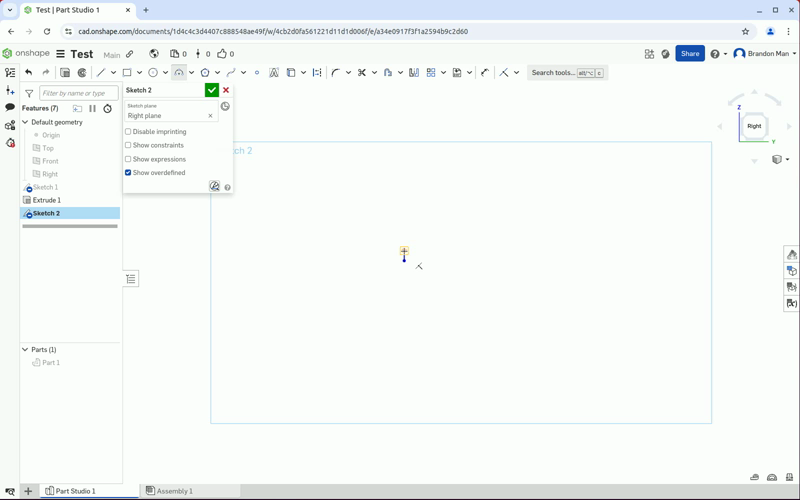
mouse_move(404, 230)
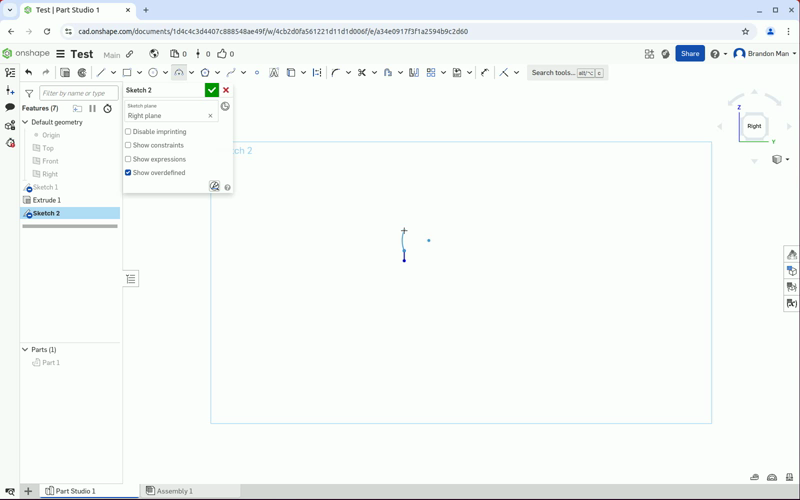
click(404, 230)
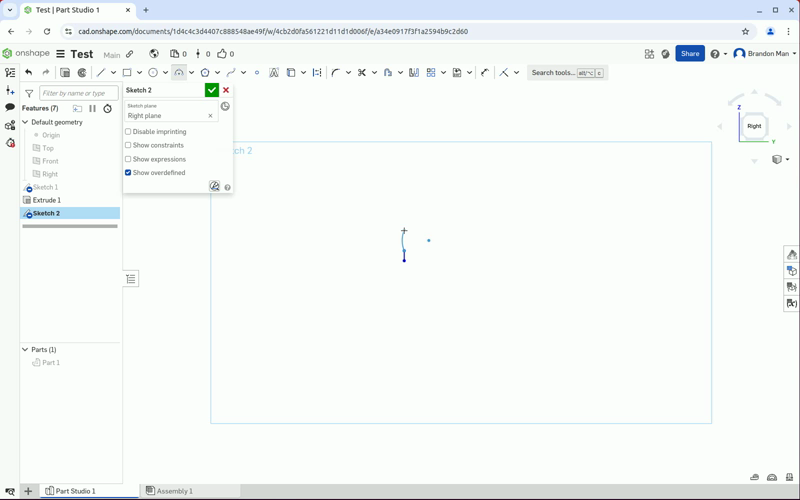
mouse_move(394, 240)
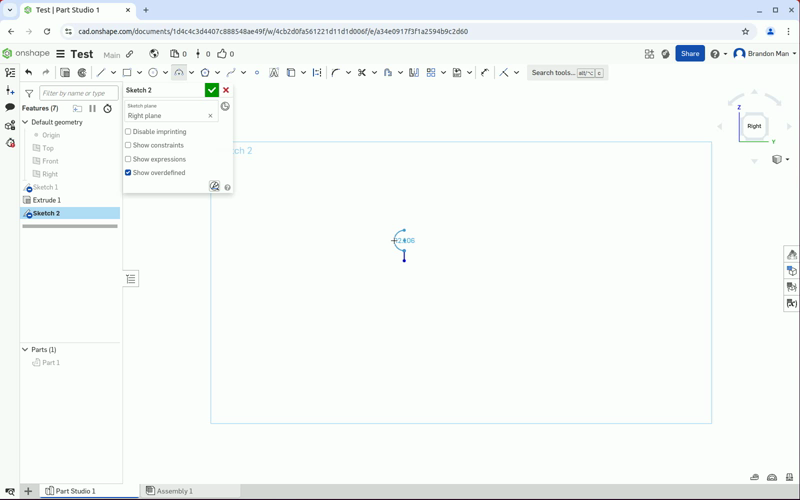
click(394, 240)
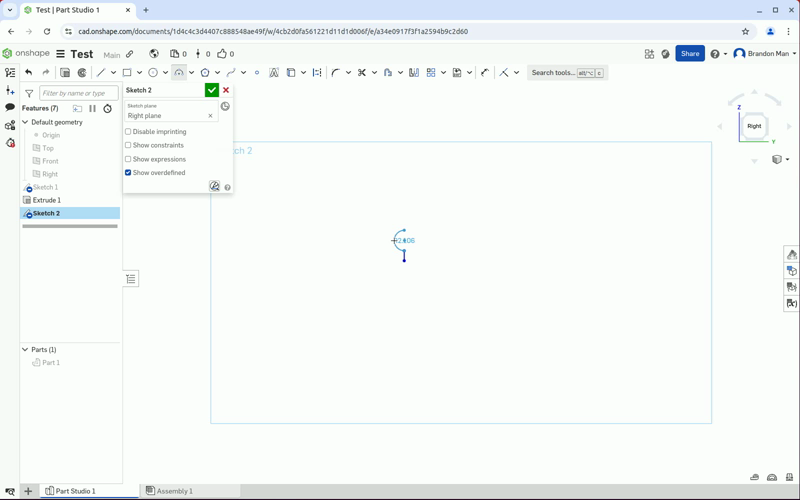
key_up(shift)
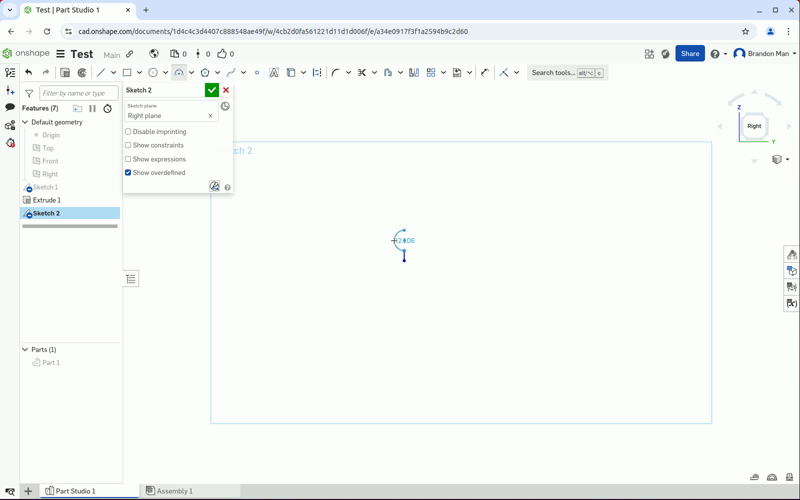
key(esc)
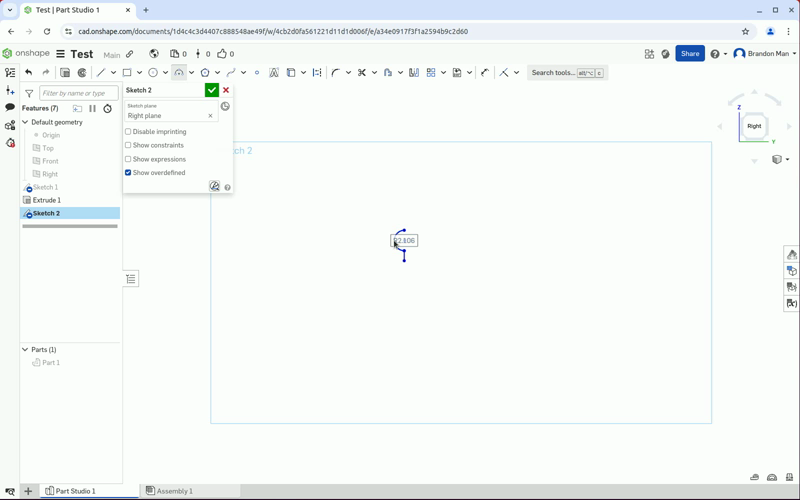
key(l)
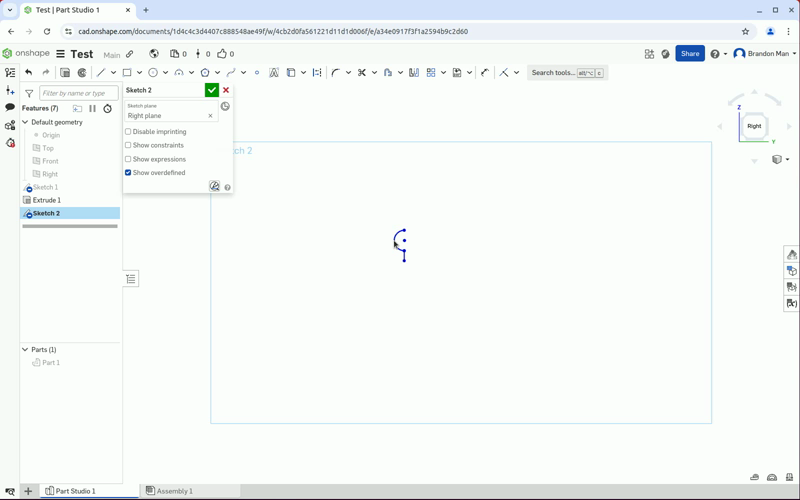
mouse_move(404, 230)
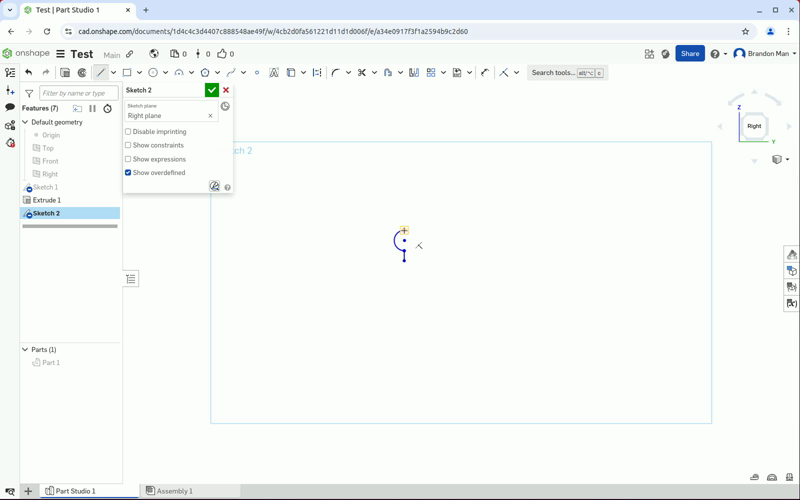
click(404, 230)
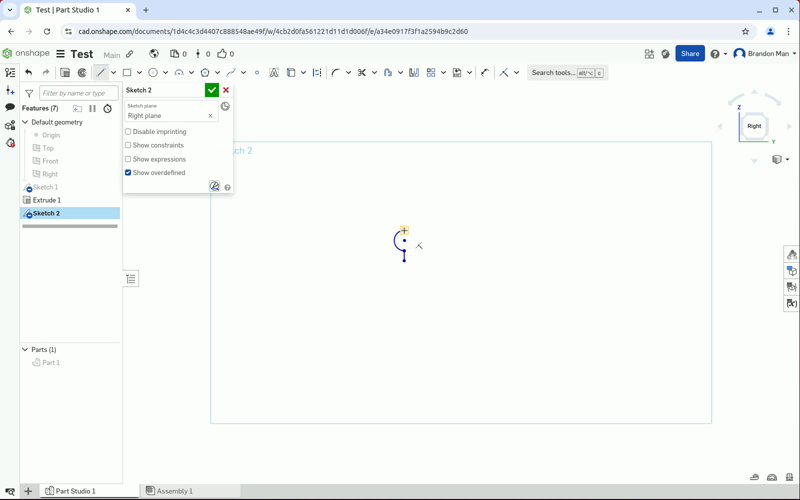
key_down(shift)
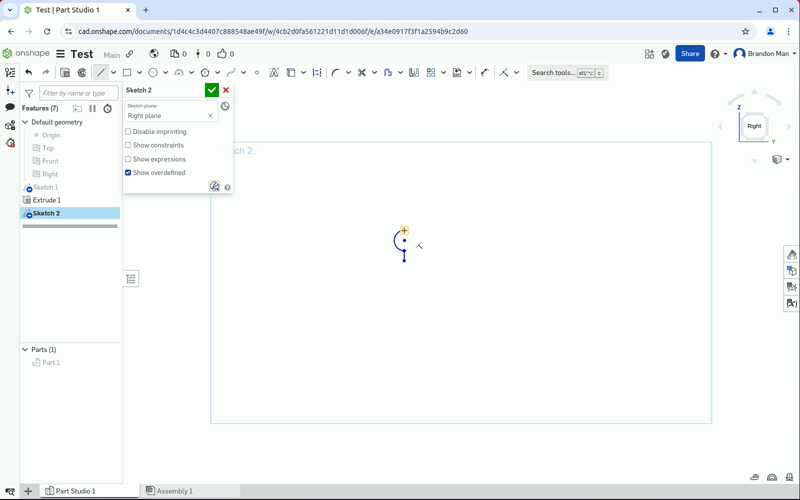
mouse_move(434, 230)
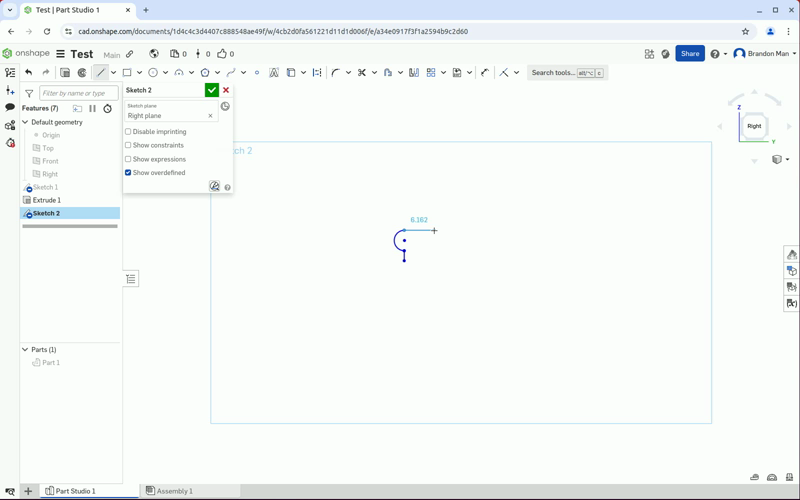
mouse_move(404, 220)
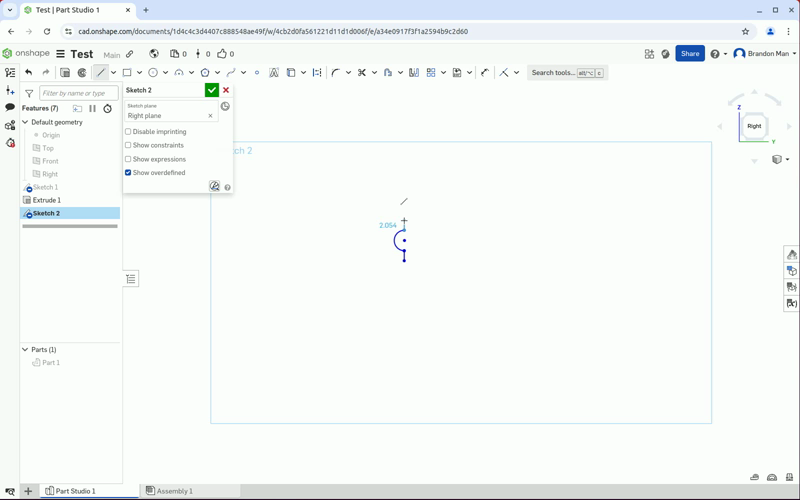
click(404, 220)
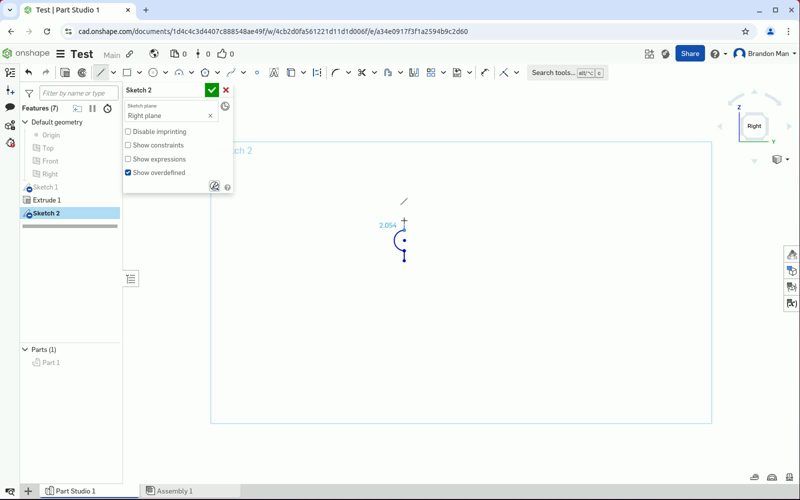
key_up(shift)
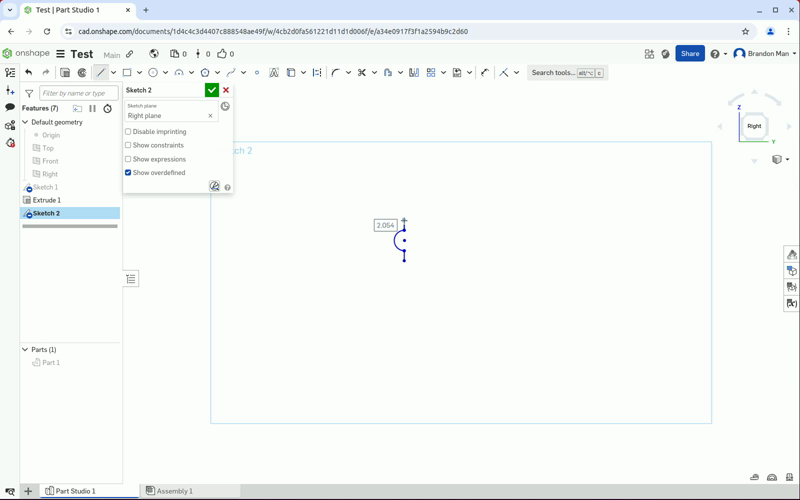
key(esc)
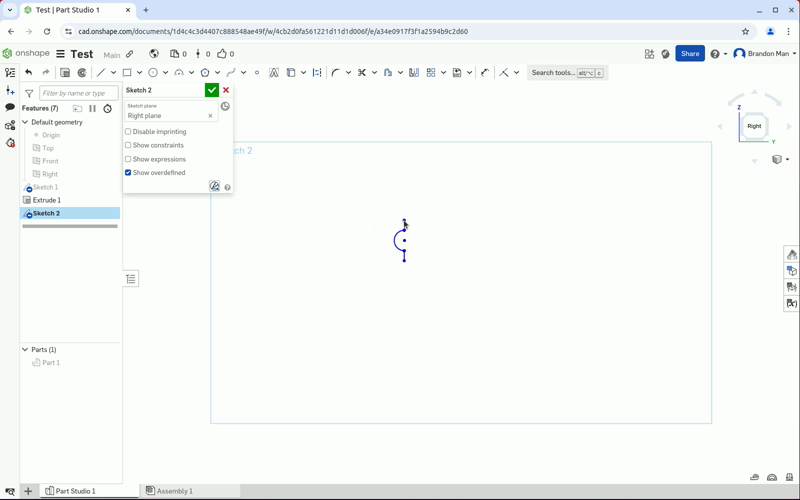
key(a)
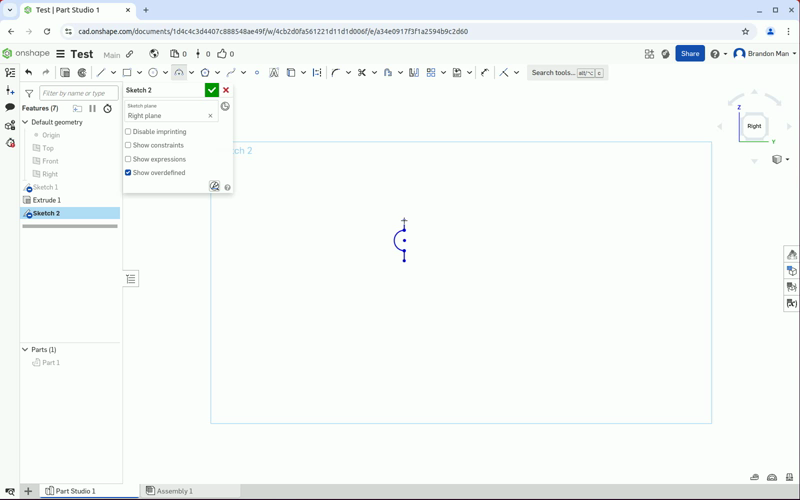
mouse_move(404, 220)
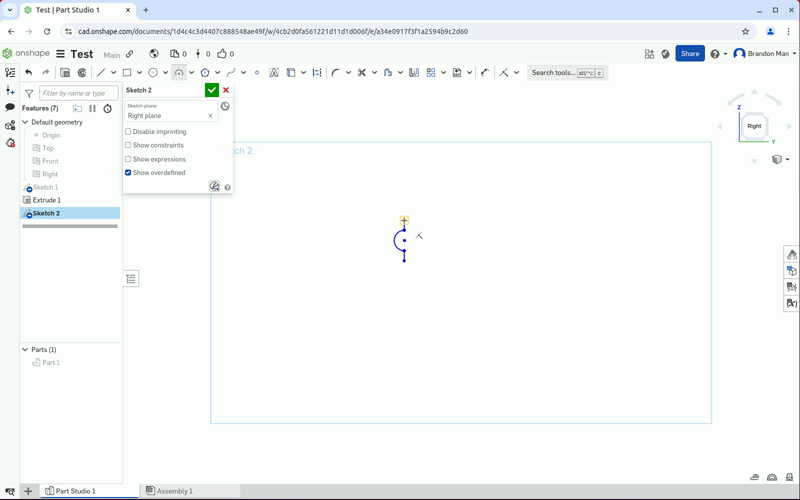
click(404, 220)
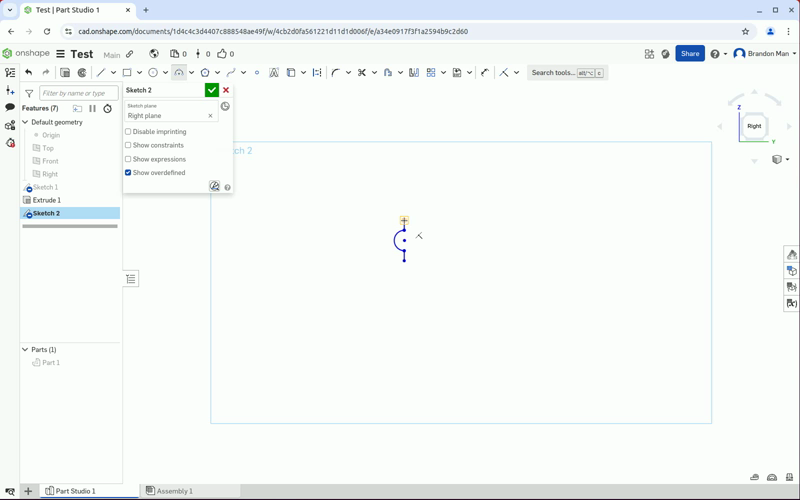
mouse_move(404, 260)
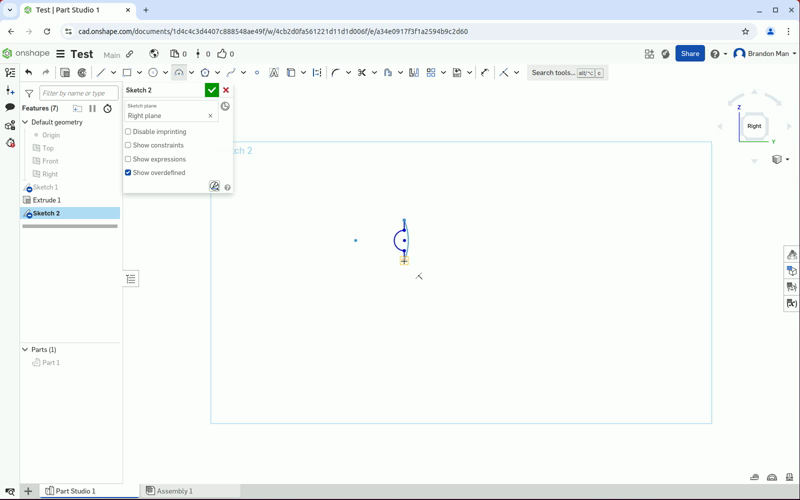
click(404, 260)
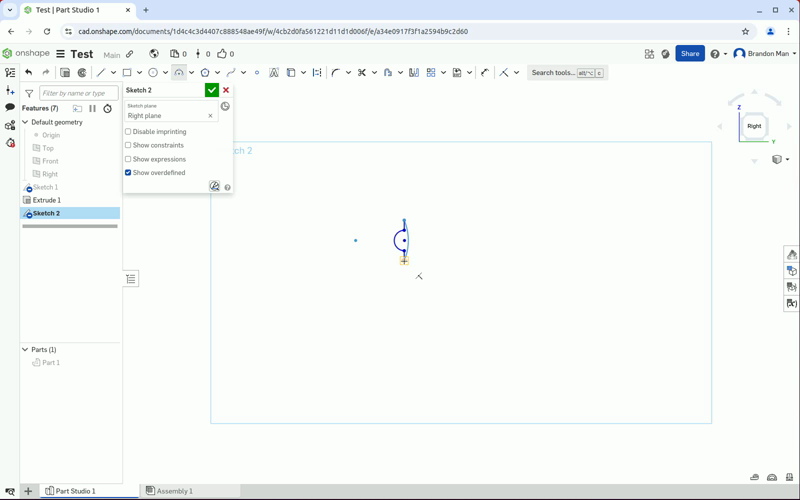
key_down(shift)
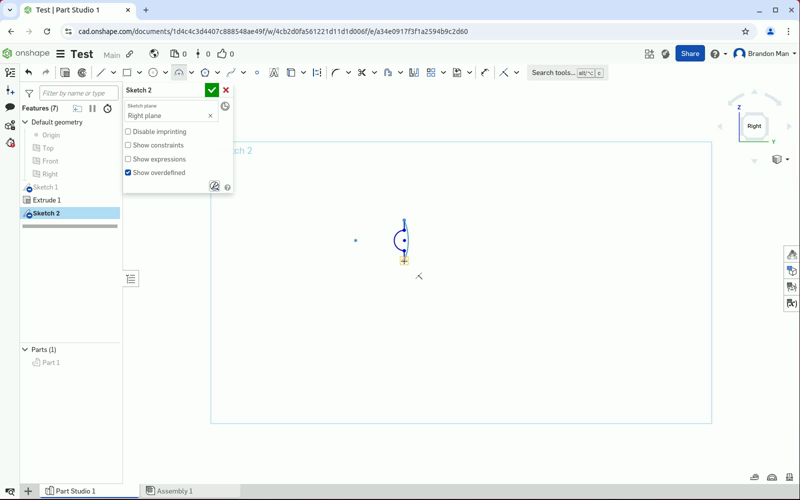
mouse_move(384, 240)
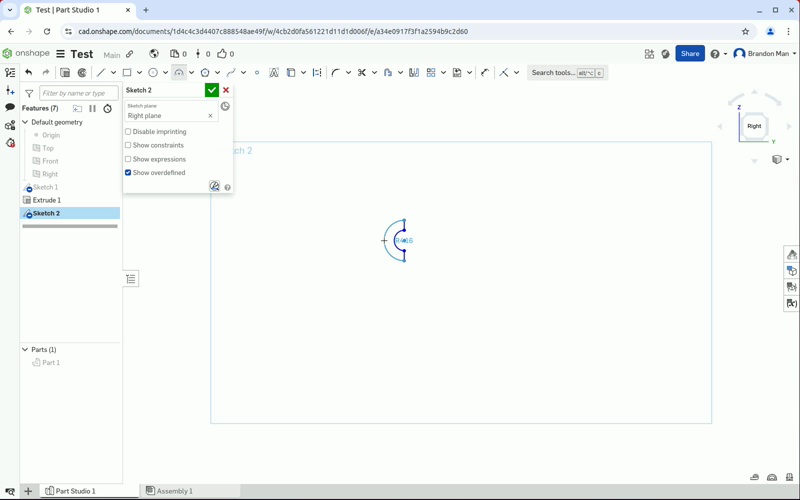
click(384, 240)
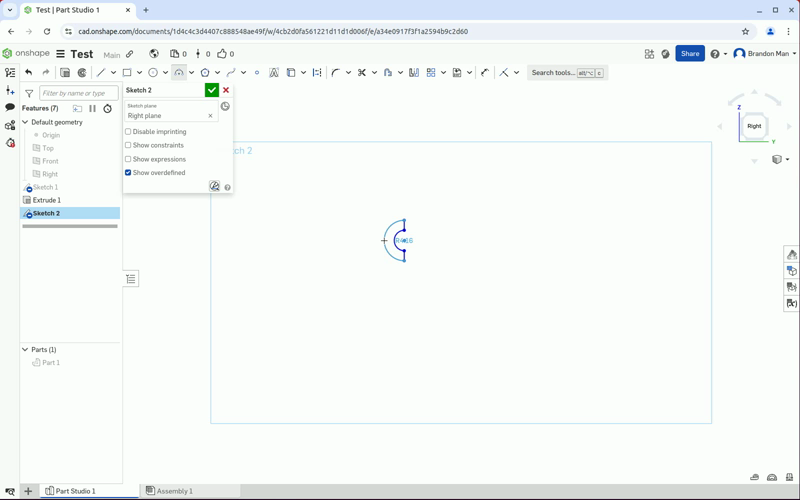
key_up(shift)
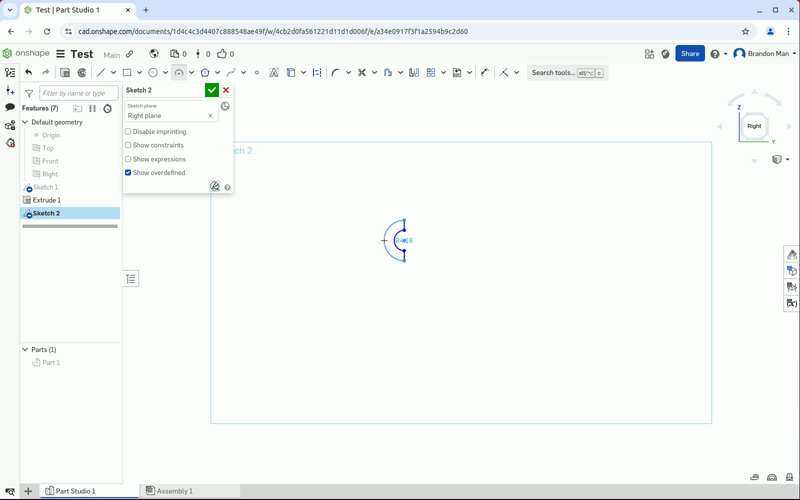
key(esc)
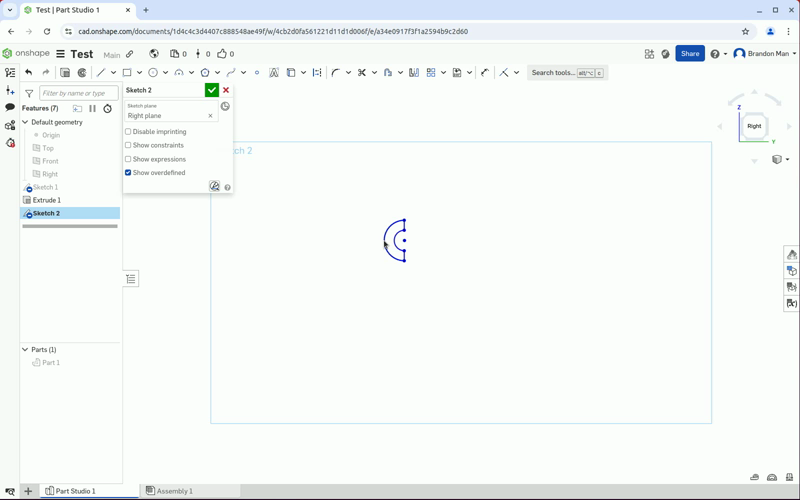
mouse_move(394, 251)
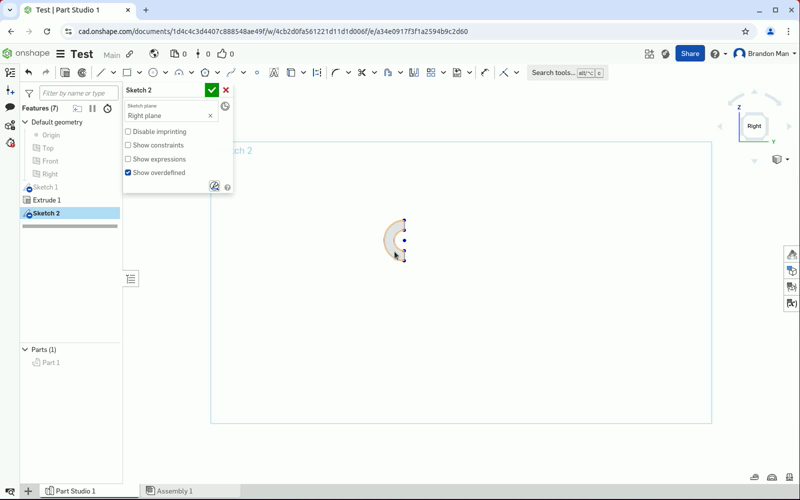
scroll(6)
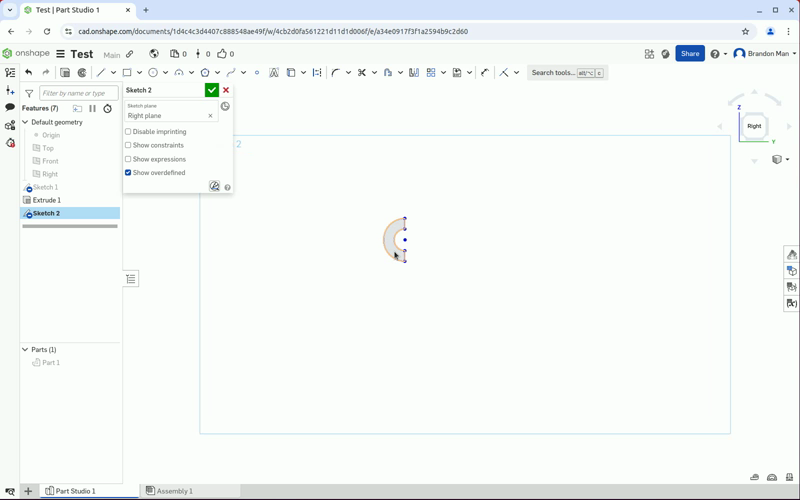
scroll(6)
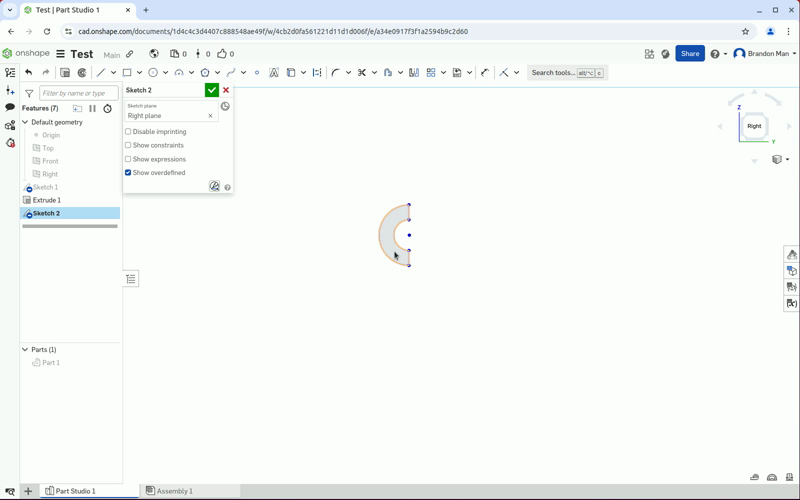
scroll(6)
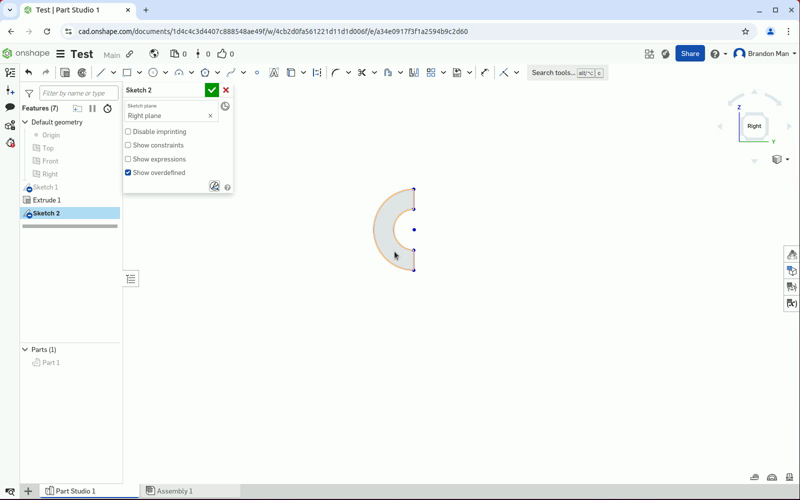
scroll(6)
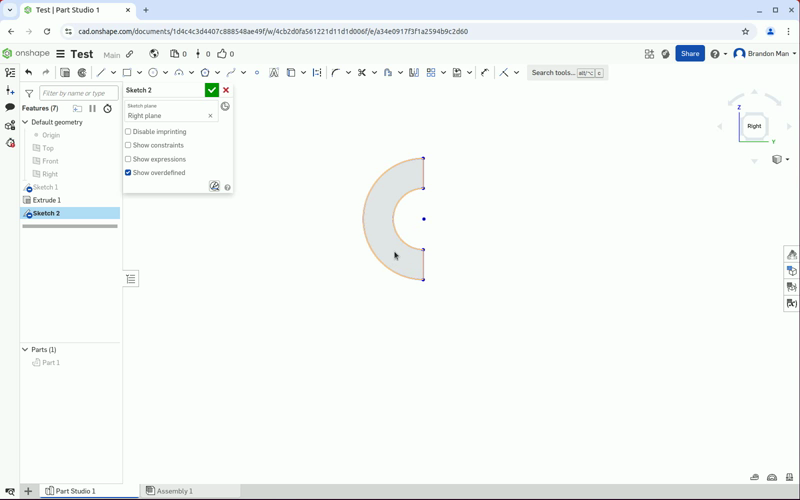
scroll(6)
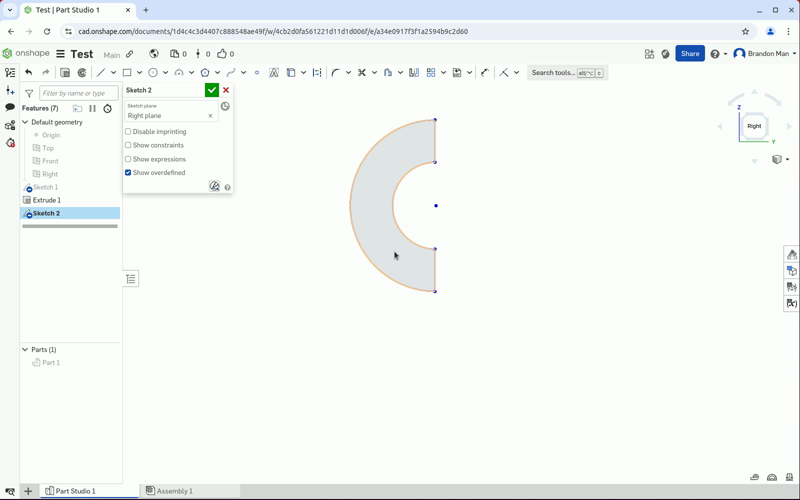
scroll(6)
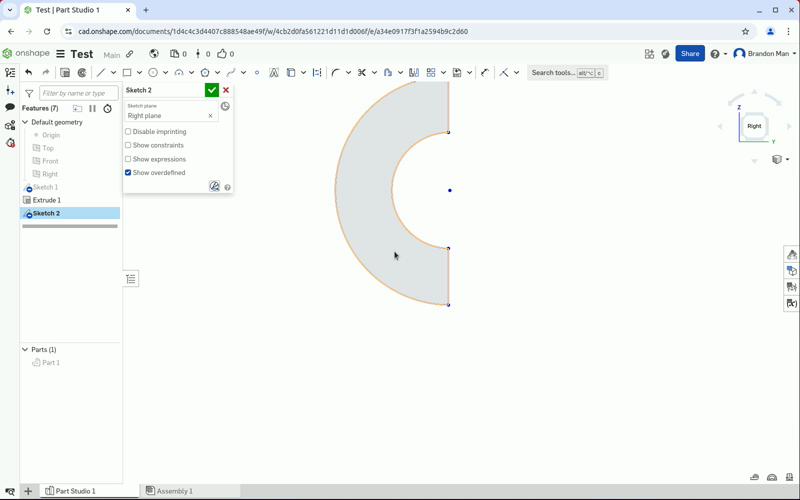
scroll(6)
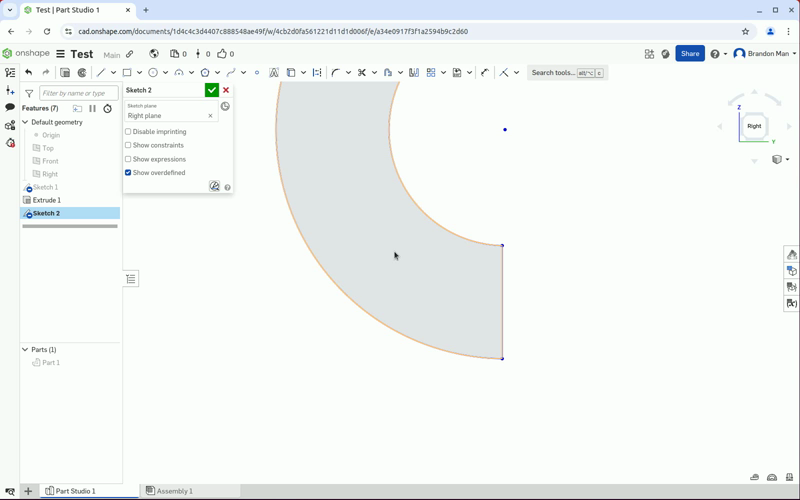
click(394, 251)
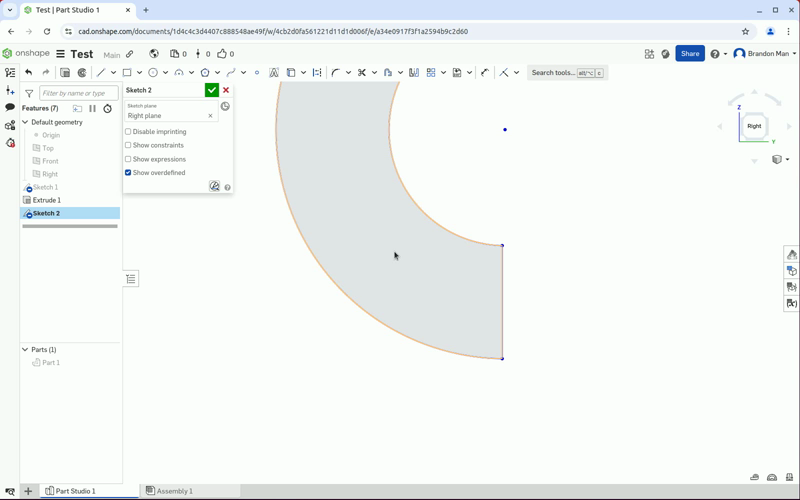
scroll(-6)
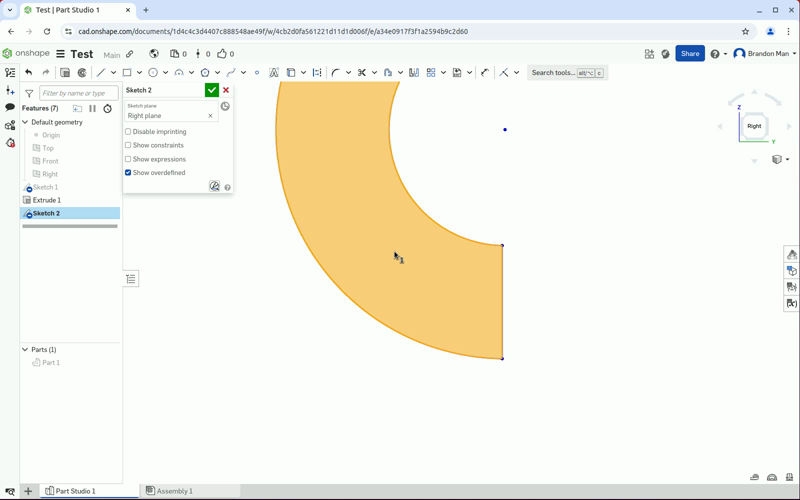
scroll(-6)
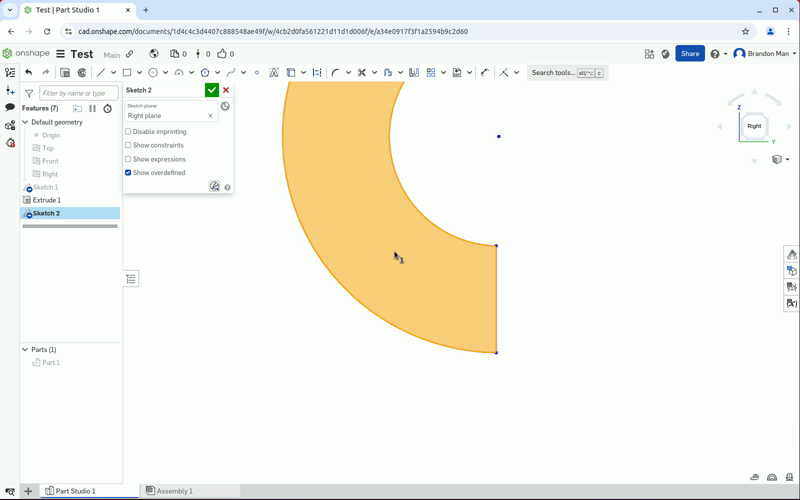
scroll(-6)
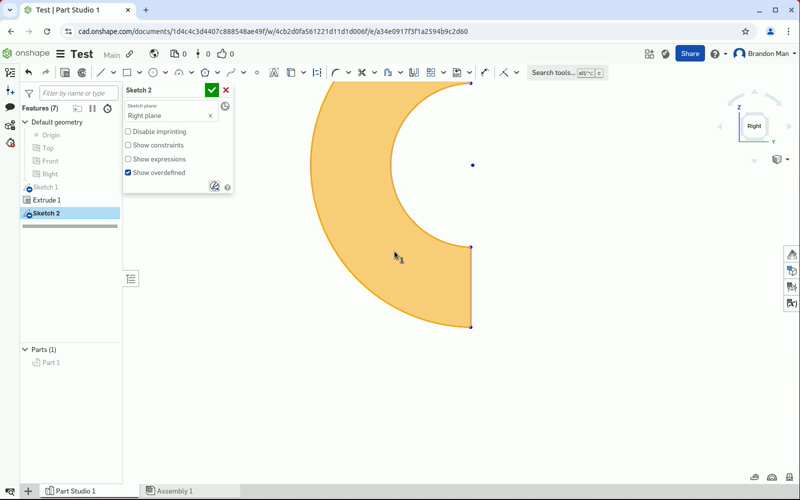
scroll(-6)
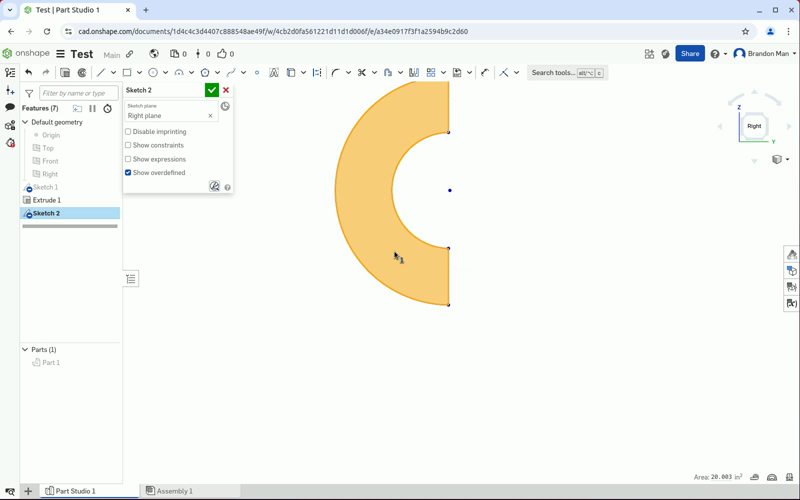
scroll(-6)
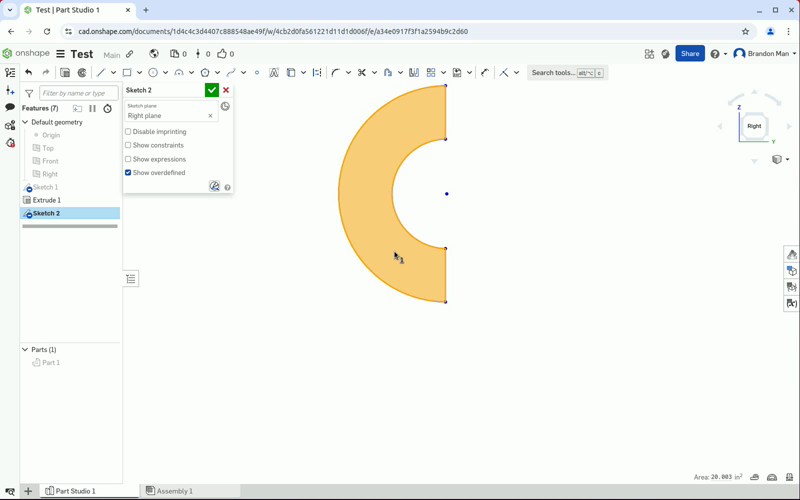
scroll(-6)
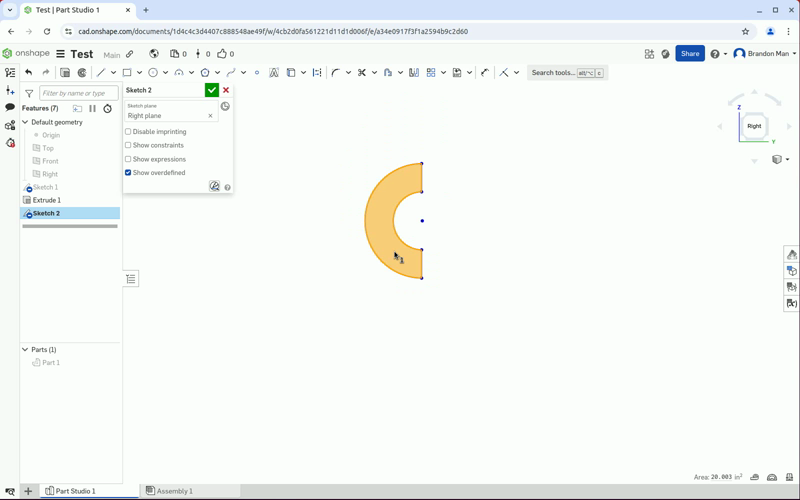
scroll(-6)
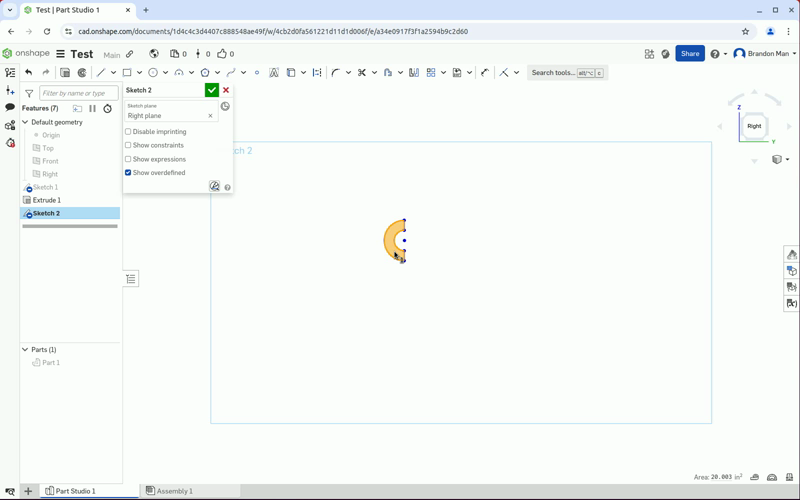
mouse_move(73, 352)
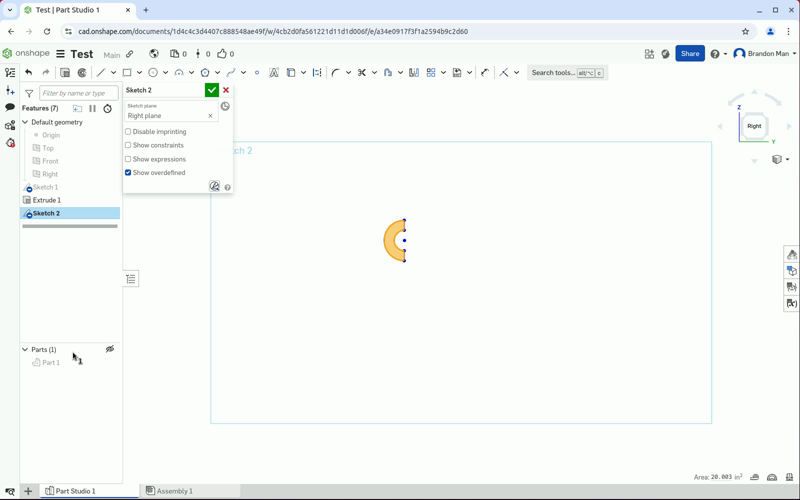
key(shift+y)
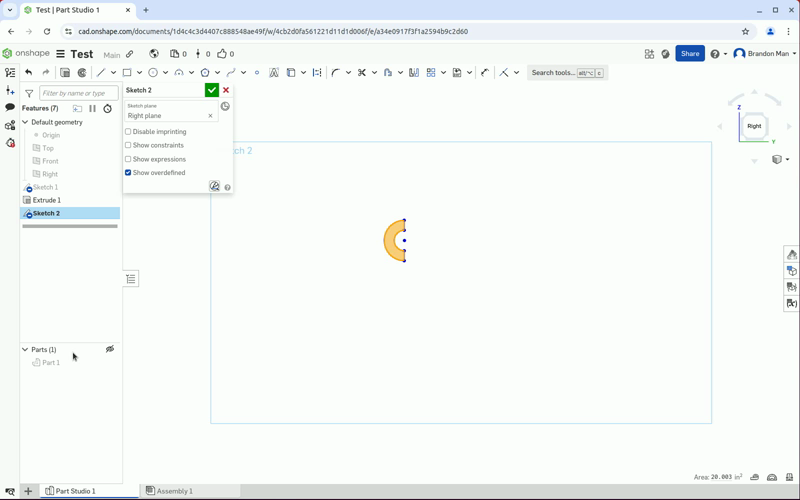
key(shift+e)
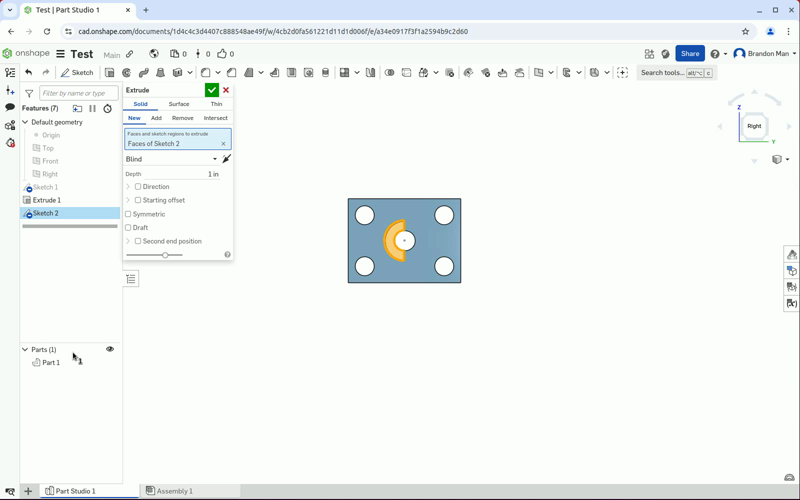
mouse_move(143, 106)
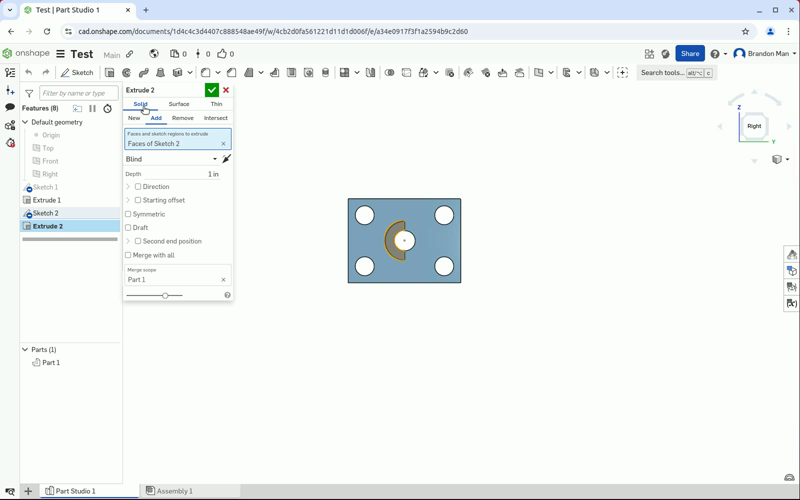
click(143, 106)
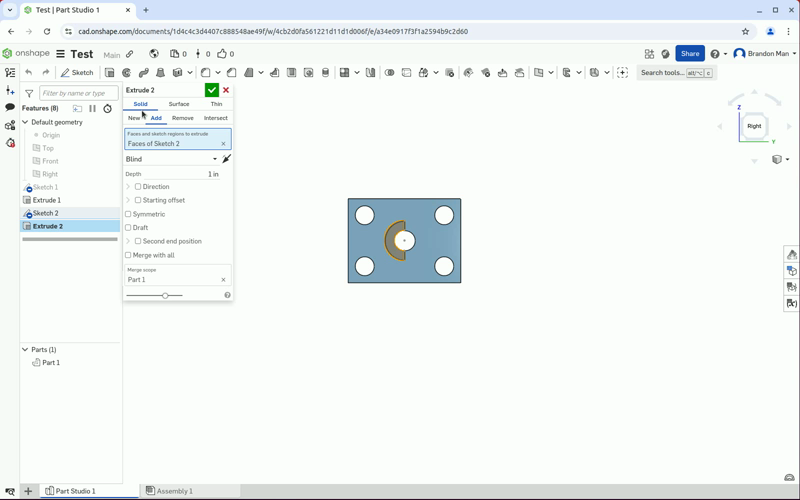
mouse_move(137, 120)
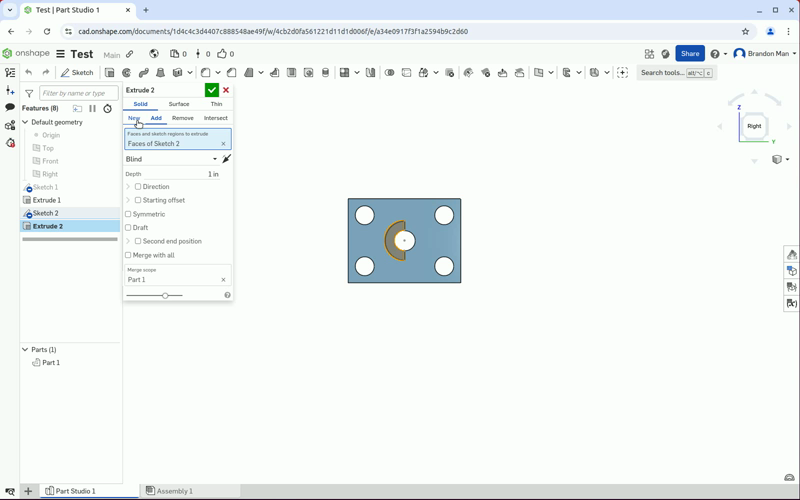
click(137, 120)
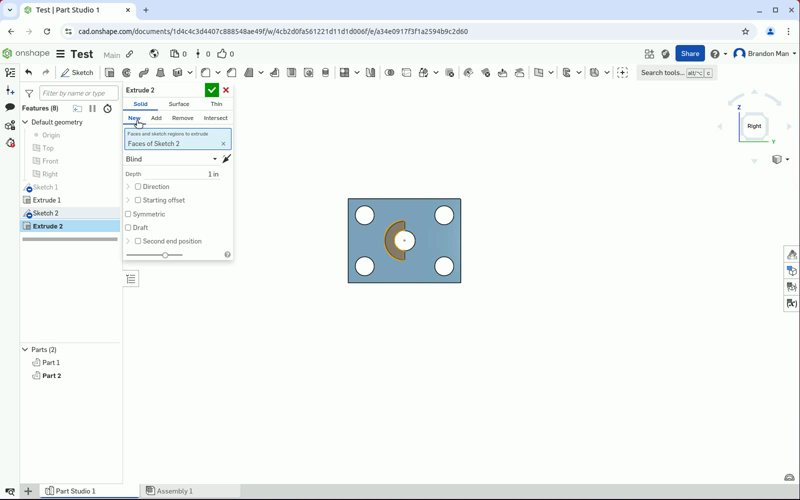
key(tab, 4)
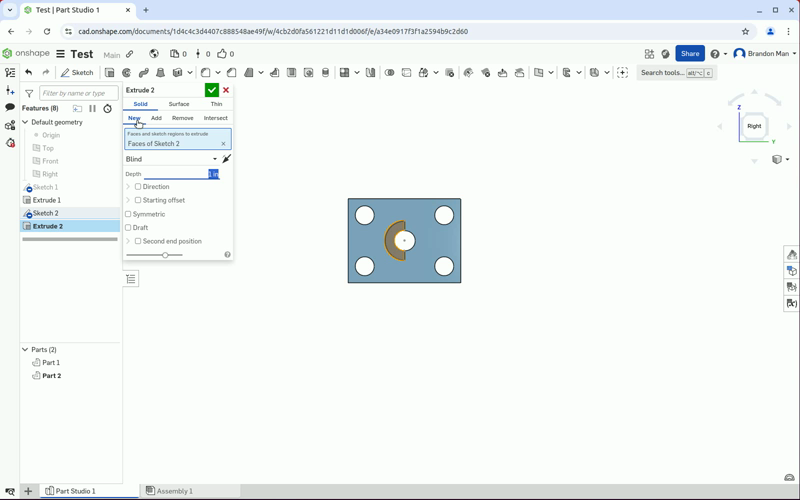
text(5.777)
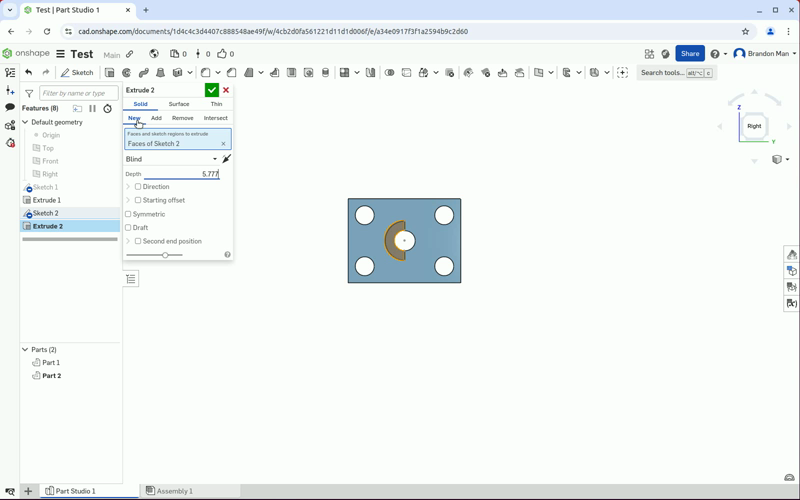
key(enter)
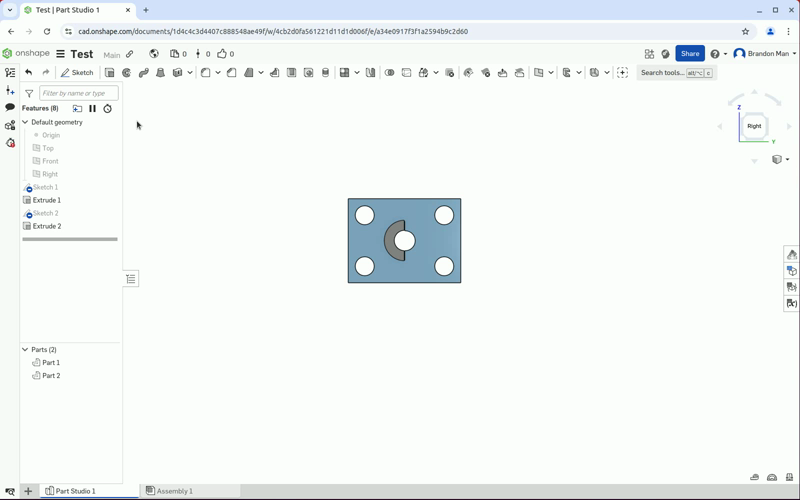
key(shift+h)
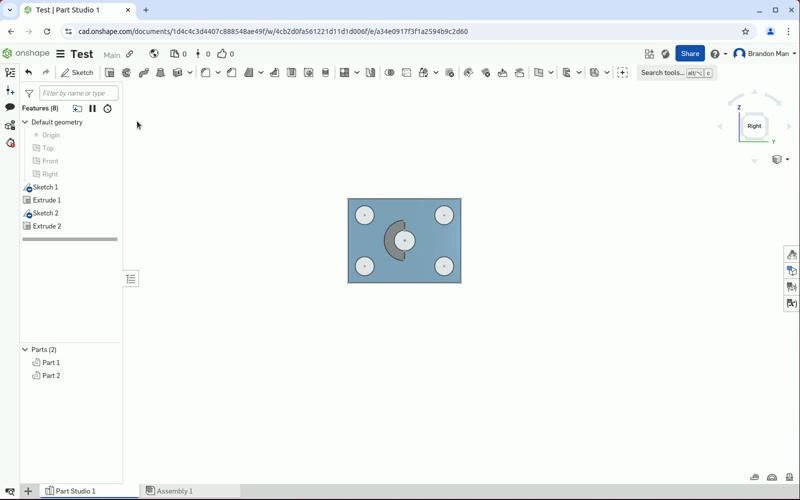
key(shift+h)
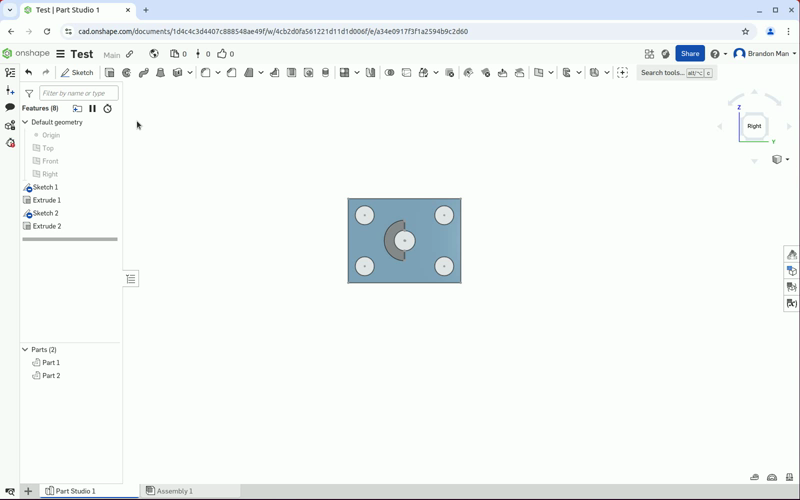
key(shift+7)
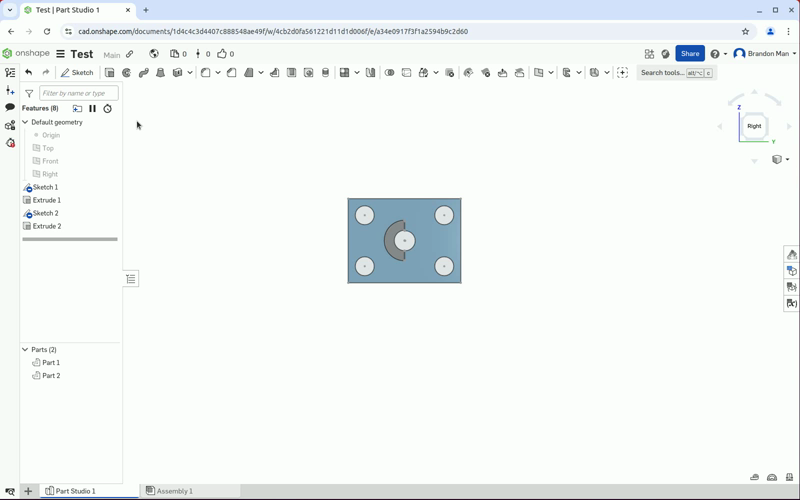
key(right, 2)
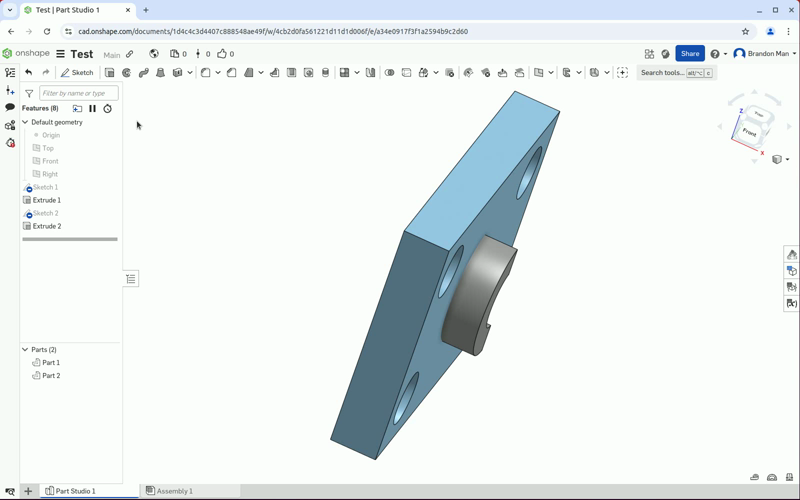
key(down, 2)
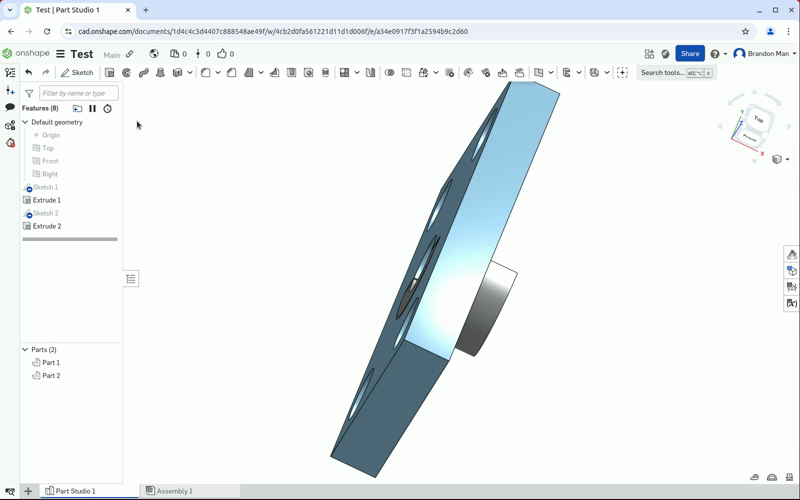
key(up, 2)
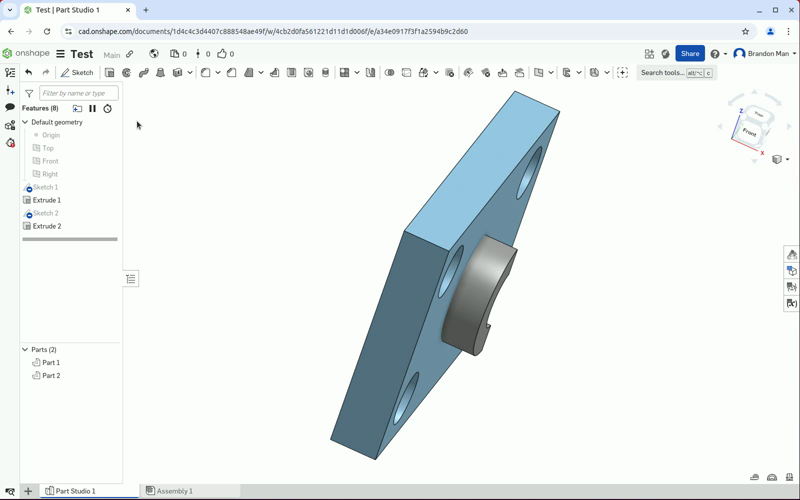
key(left, 2)
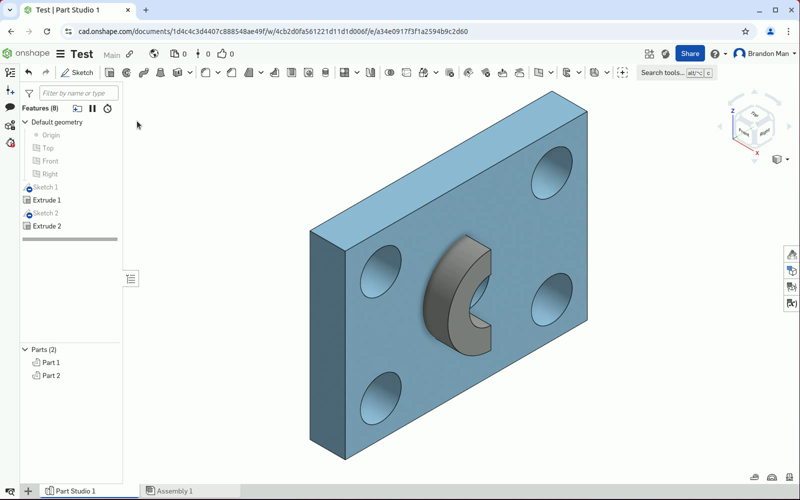
mouse_move(73, 189)
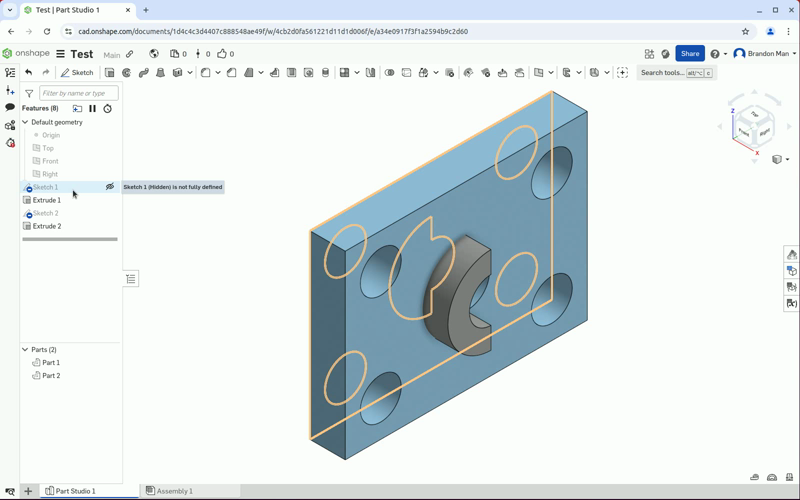
click(73, 189)